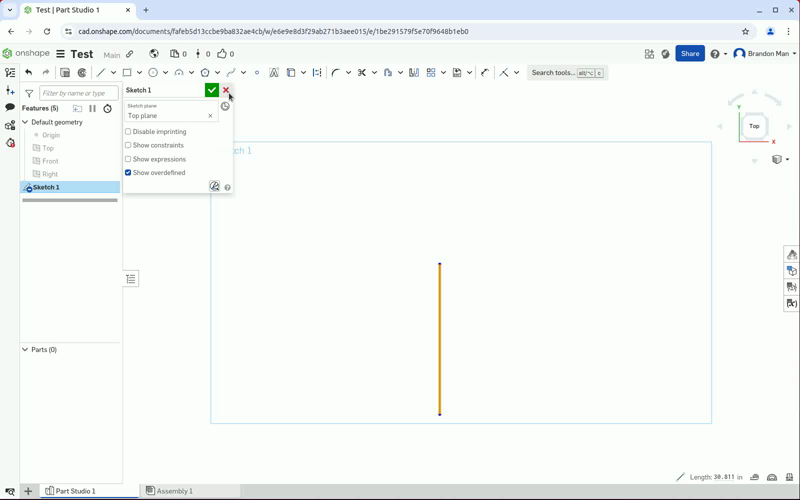
key(shift+h)
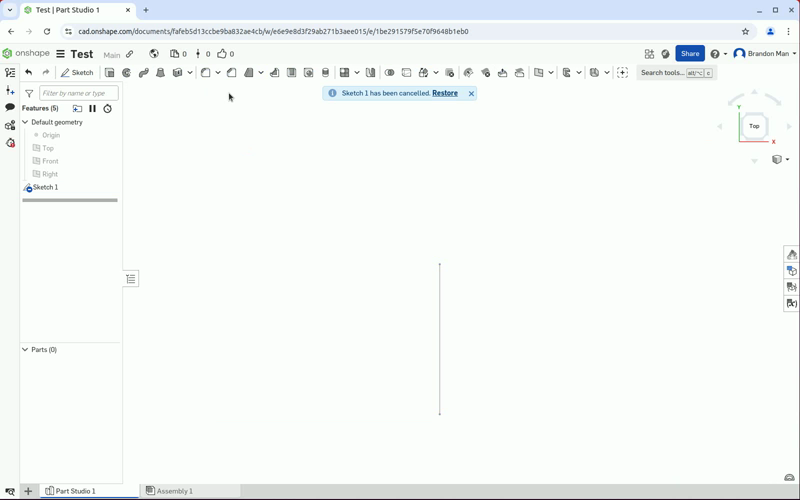
key(shift+s)
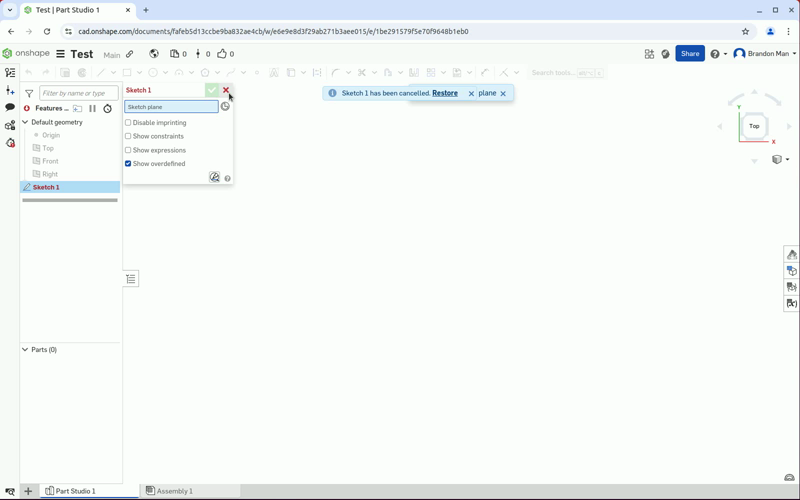
mouse_move(73, 150)
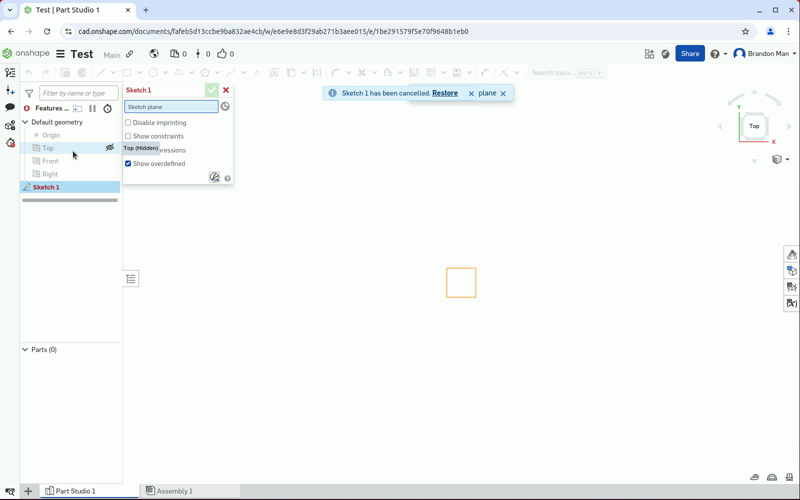
click(73, 150)
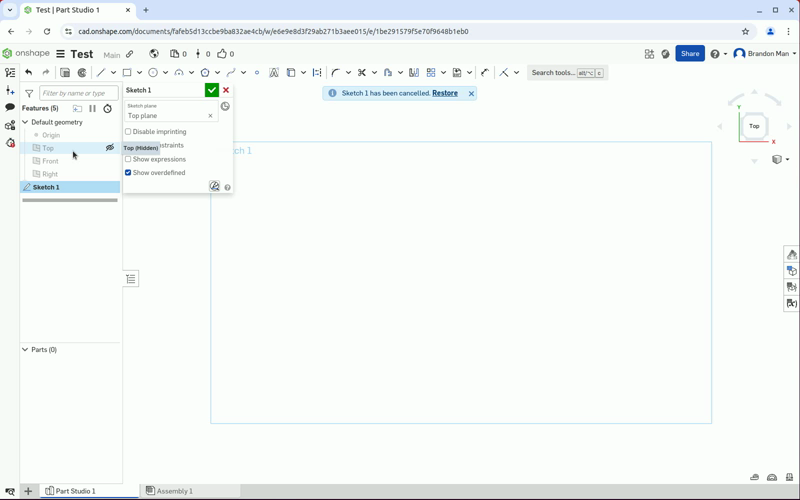
mouse_move(73, 352)
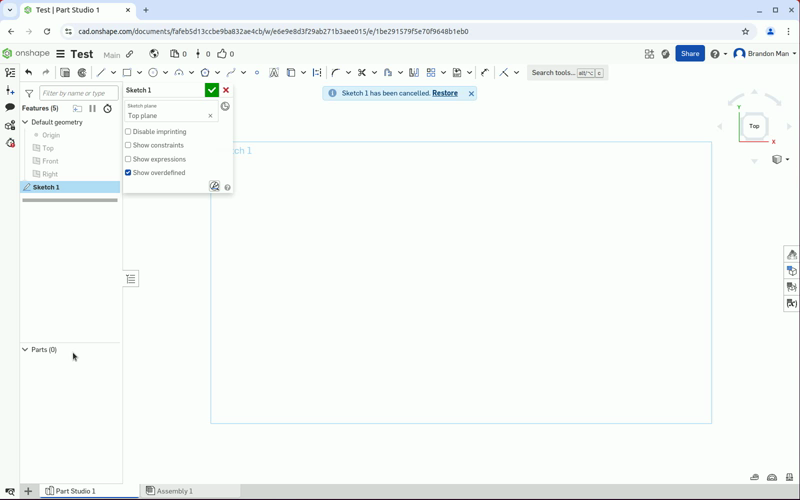
key(y)
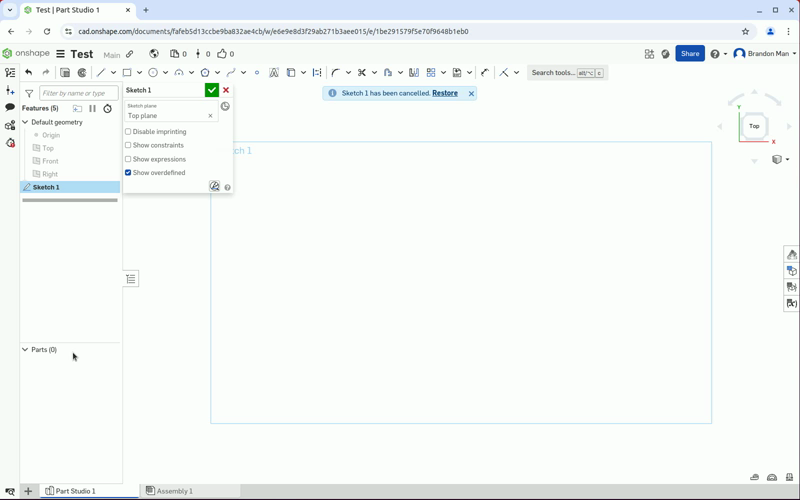
key(c)
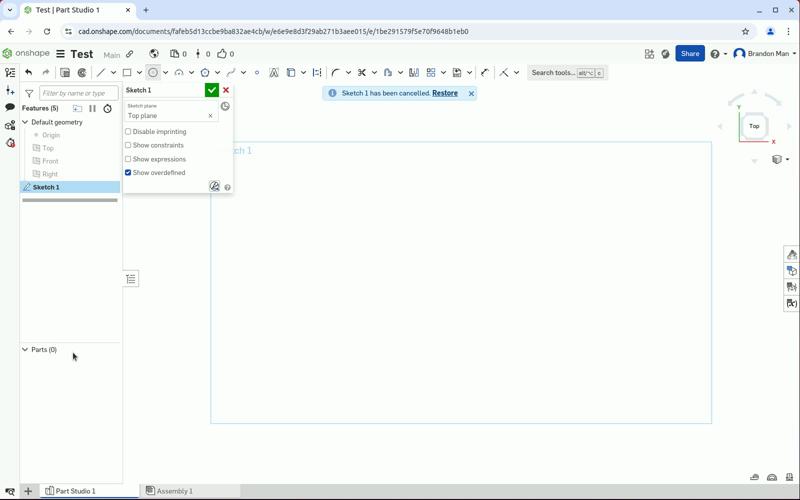
key_down(shift)
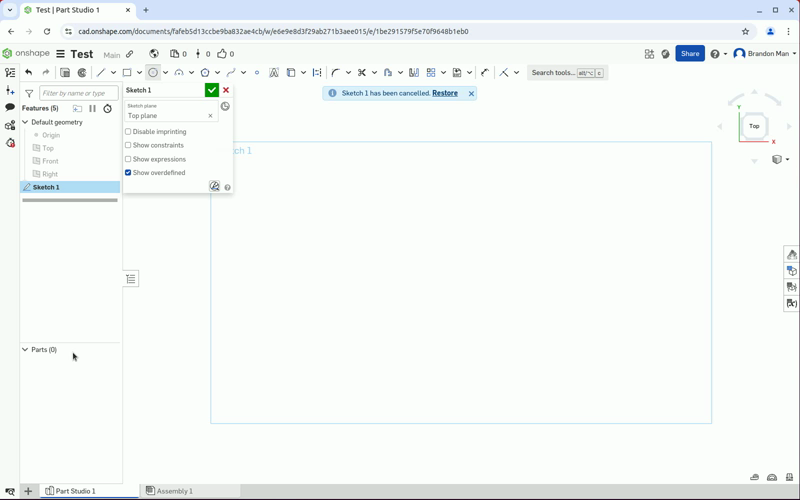
mouse_move(525, 282)
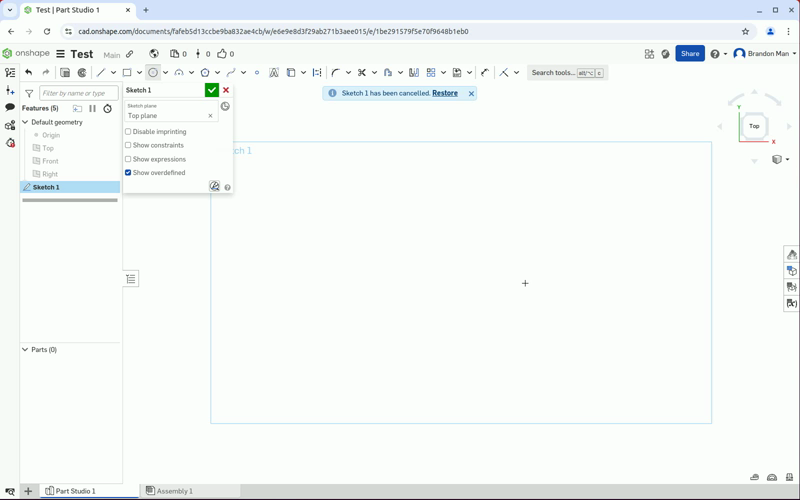
click(525, 282)
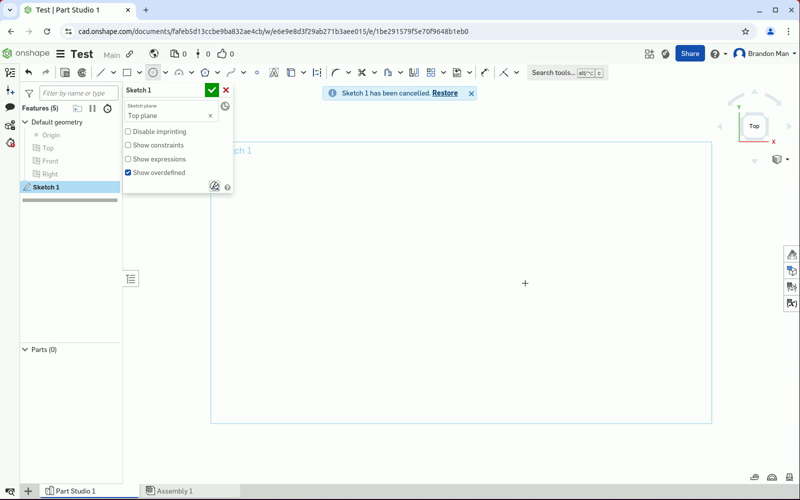
key_up(shift)
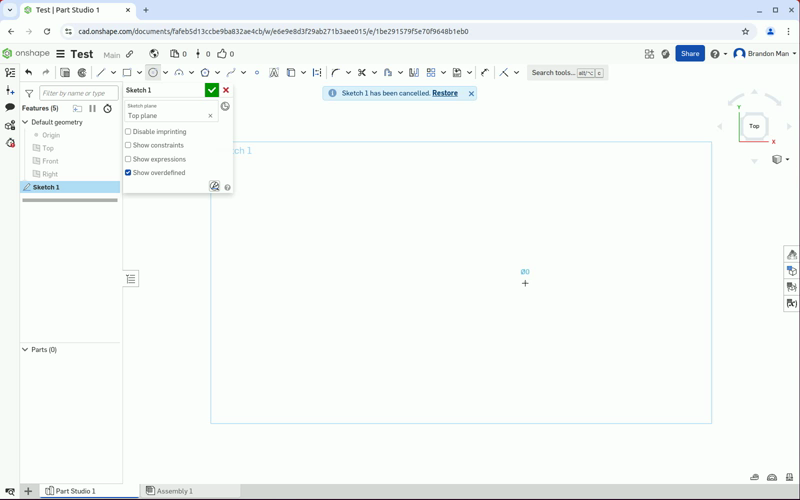
mouse_move(565, 282)
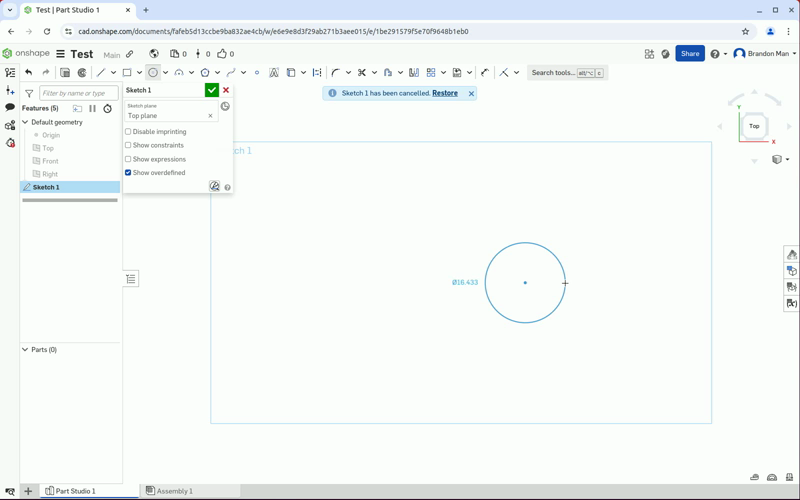
click(565, 282)
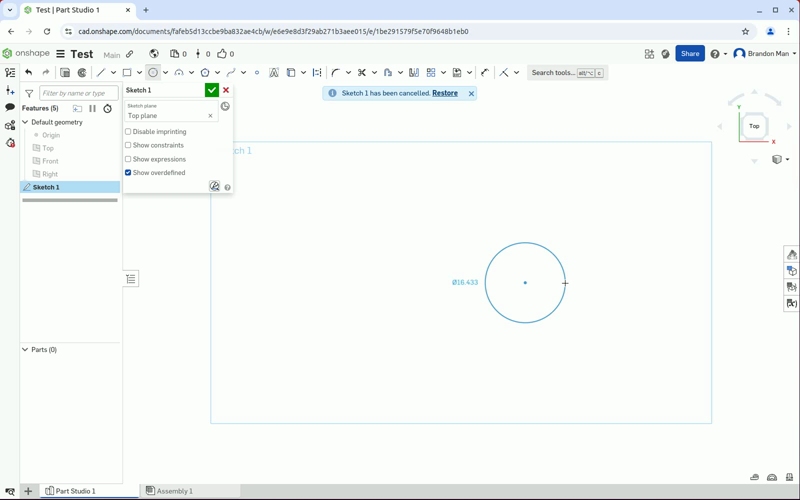
key(esc)
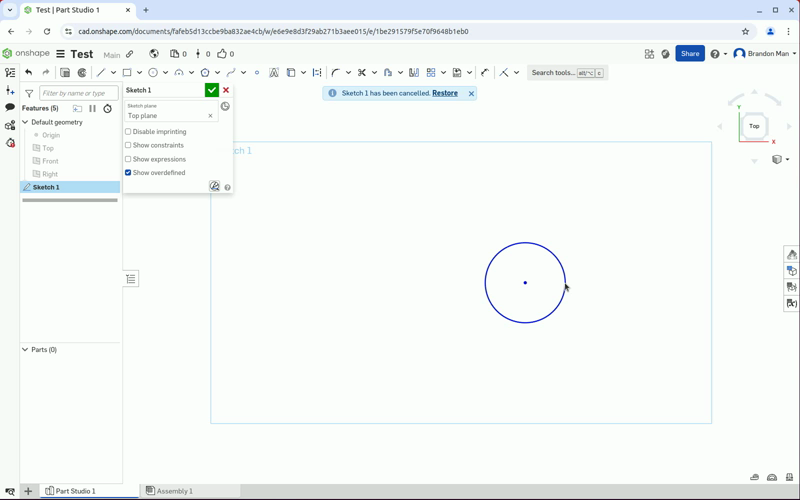
mouse_move(549, 274)
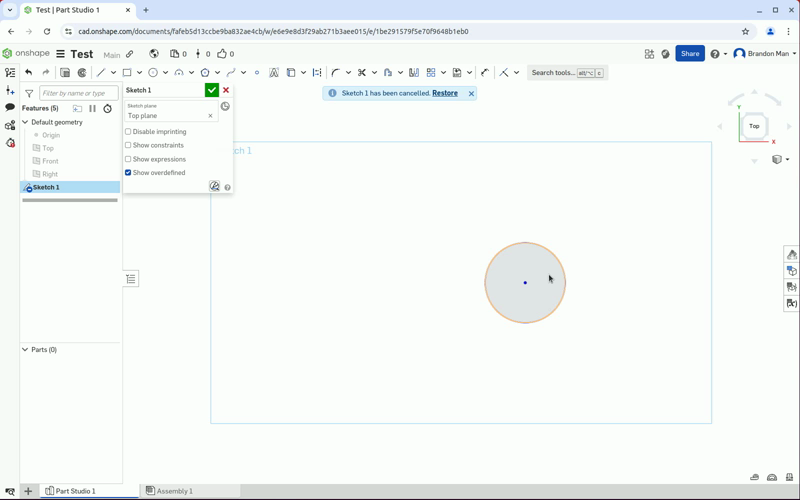
click(549, 274)
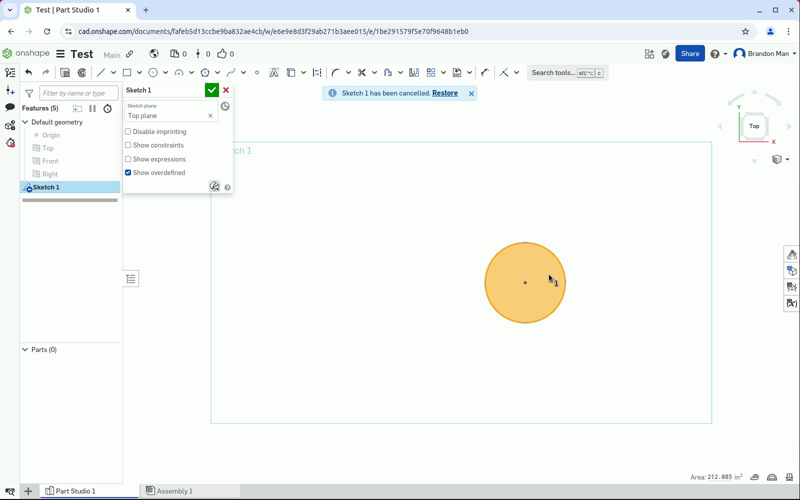
mouse_move(73, 352)
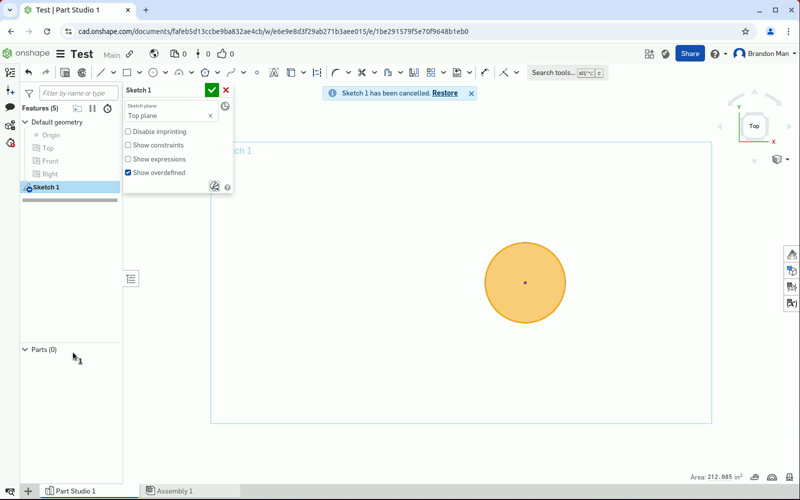
key(shift+y)
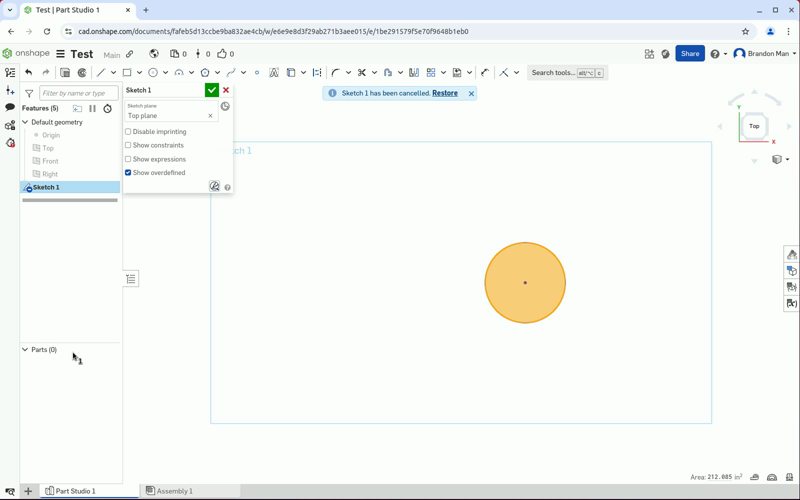
key(shift+e)
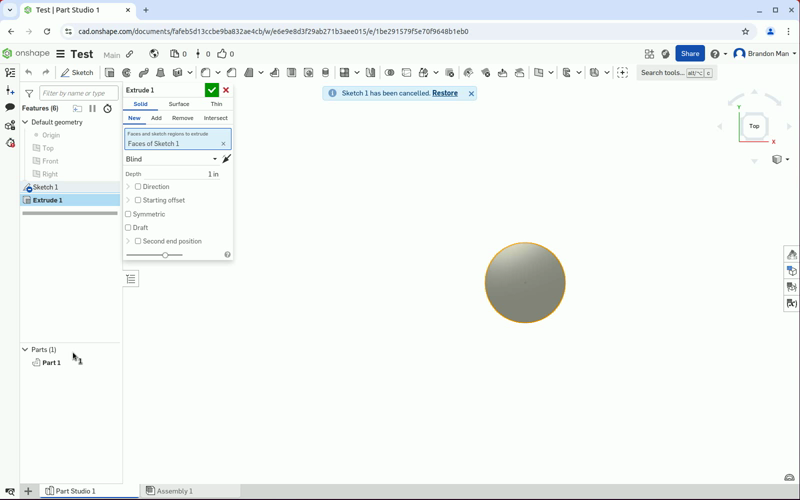
mouse_move(143, 106)
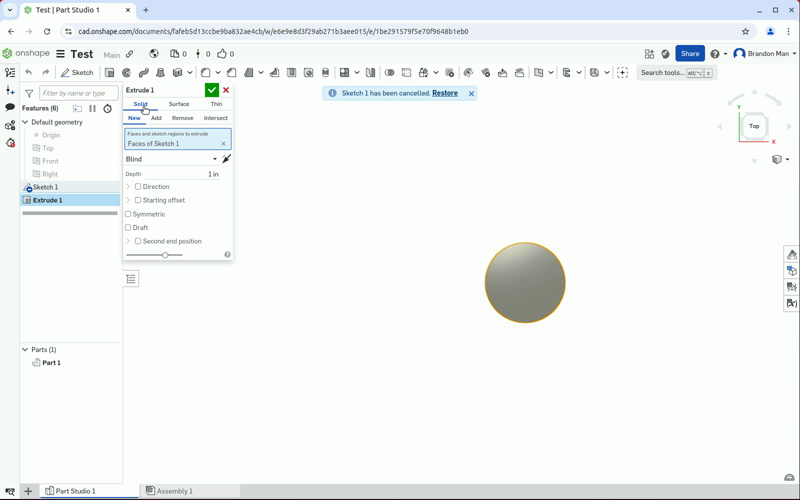
click(143, 106)
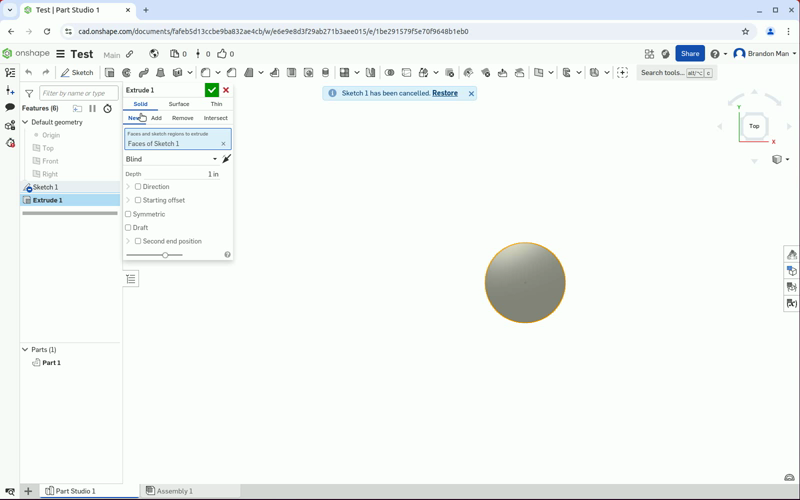
mouse_move(137, 120)
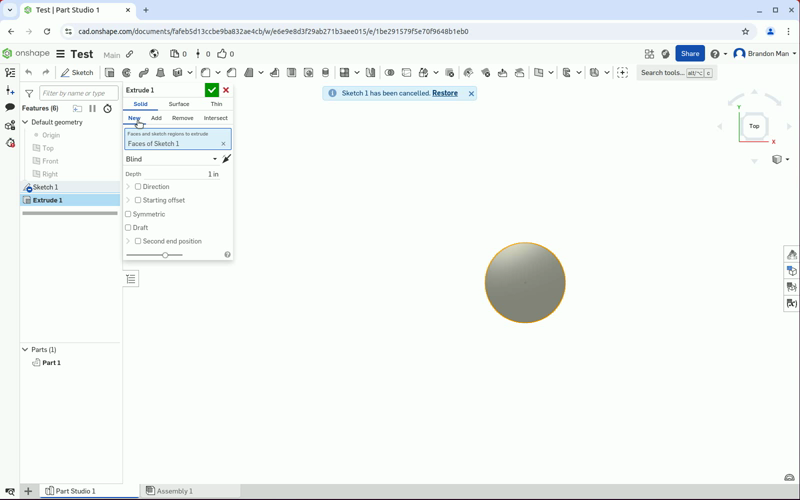
click(137, 120)
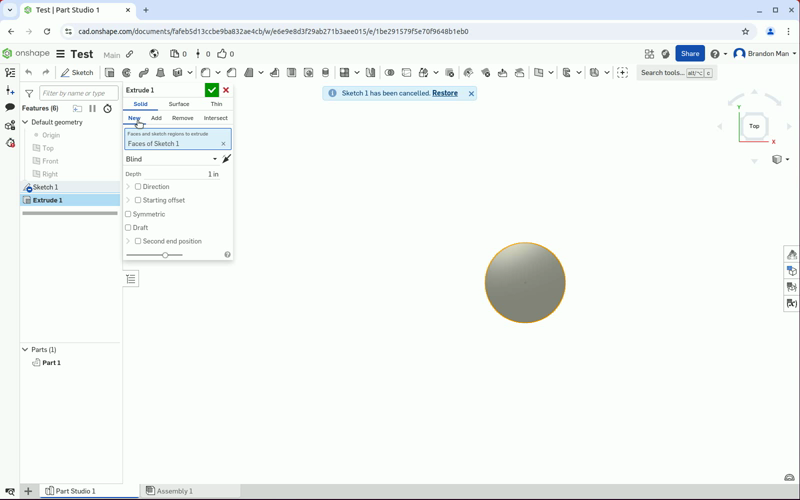
key(tab, 4)
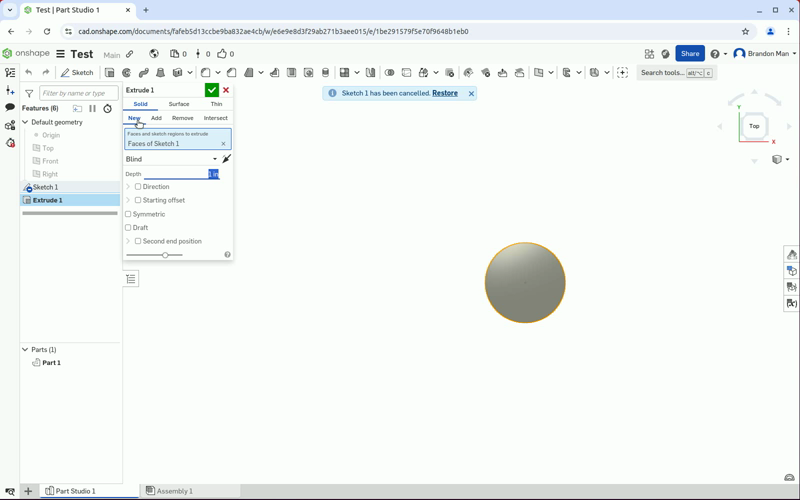
text(3.37)
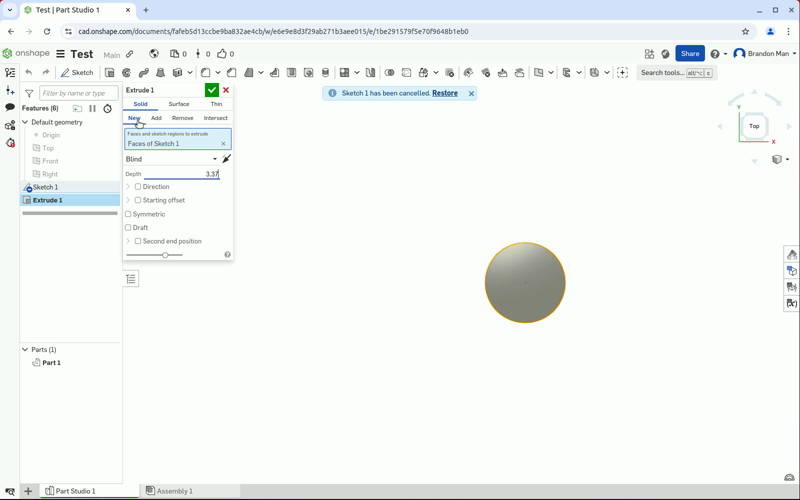
key(enter)
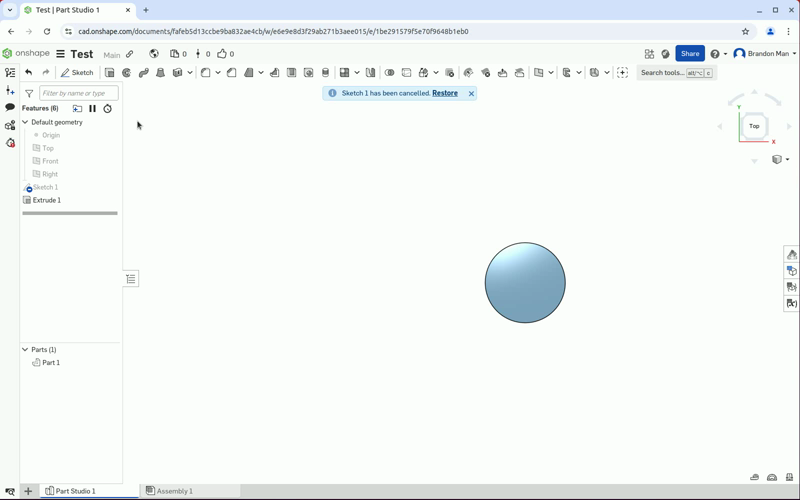
key(shift+h)
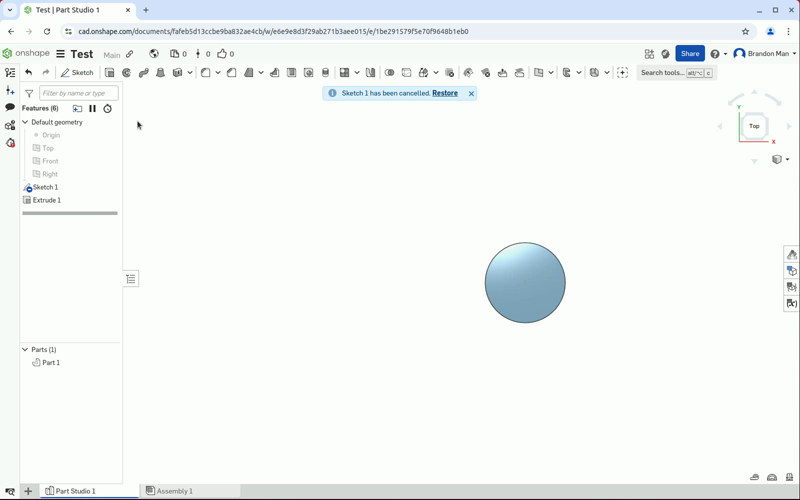
key(shift+h)
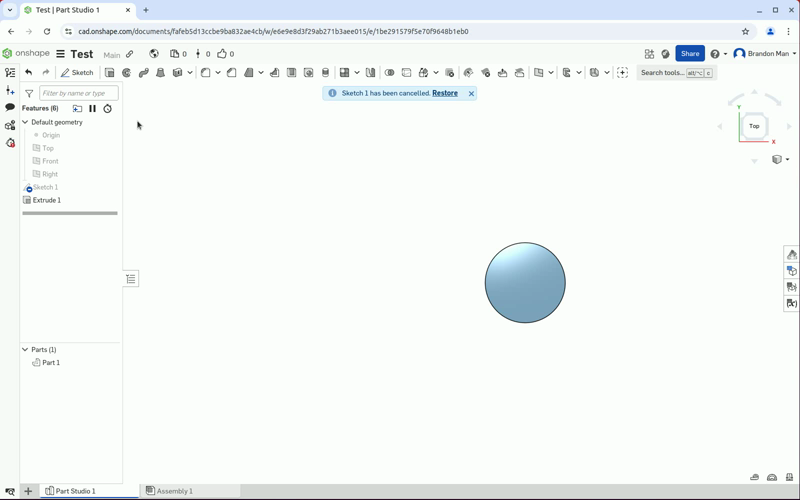
mouse_move(73, 189)
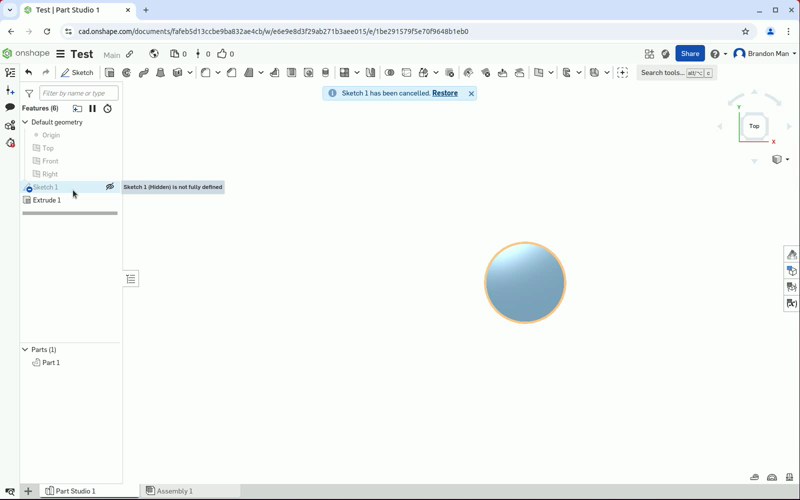
click(73, 189)
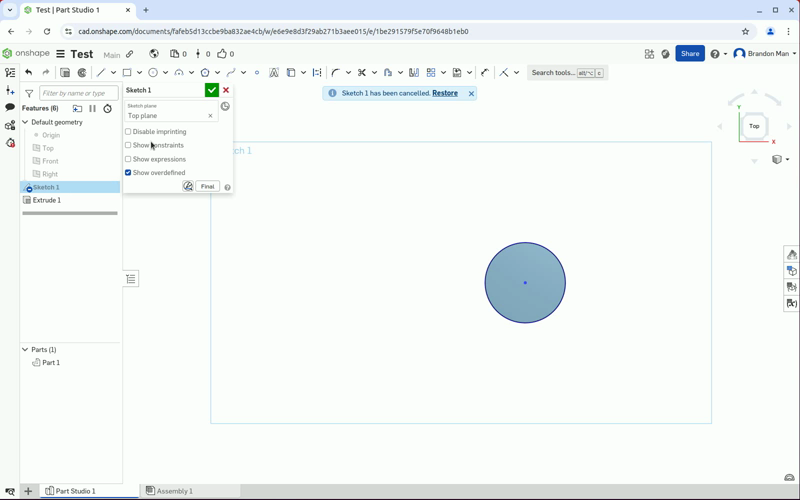
mouse_move(229, 92)
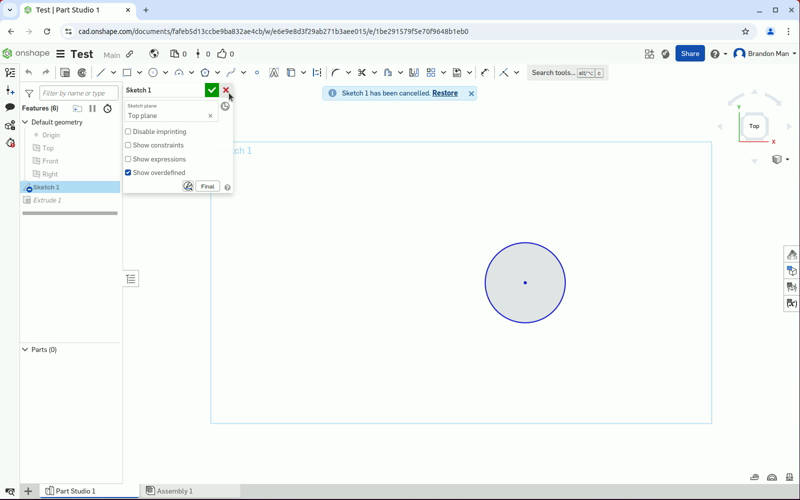
click(229, 92)
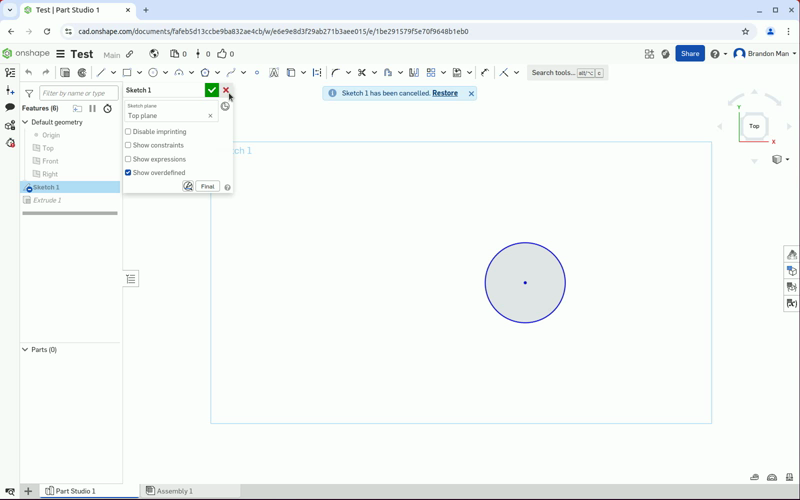
key(shift+s)
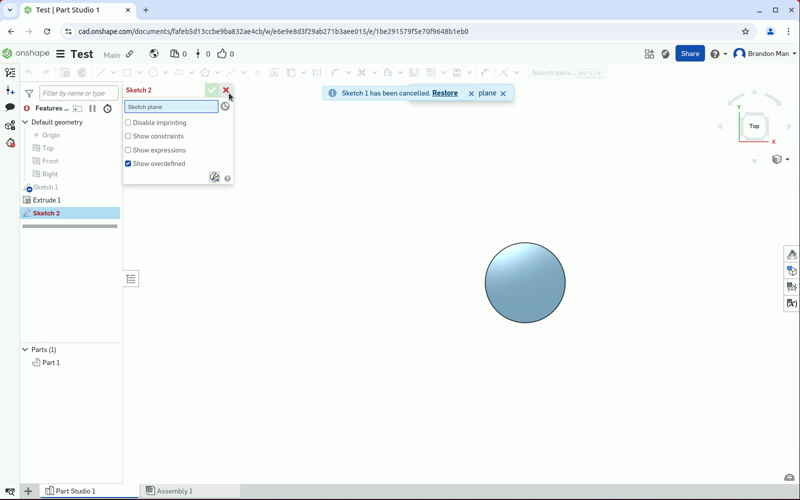
mouse_move(73, 150)
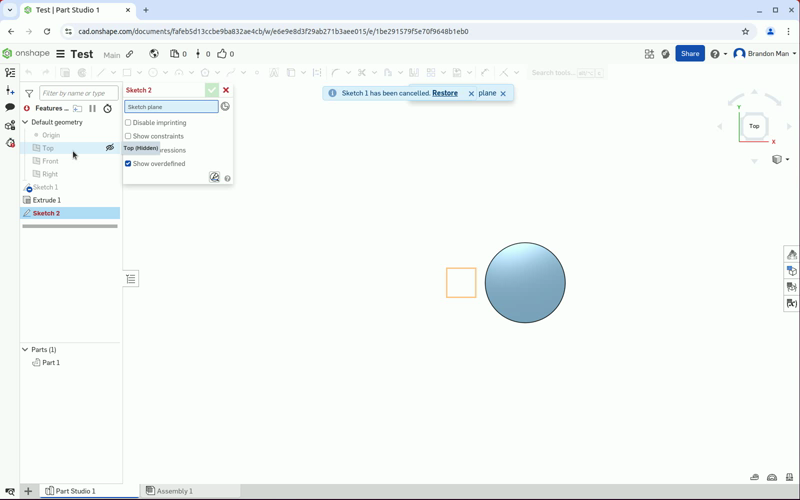
click(73, 150)
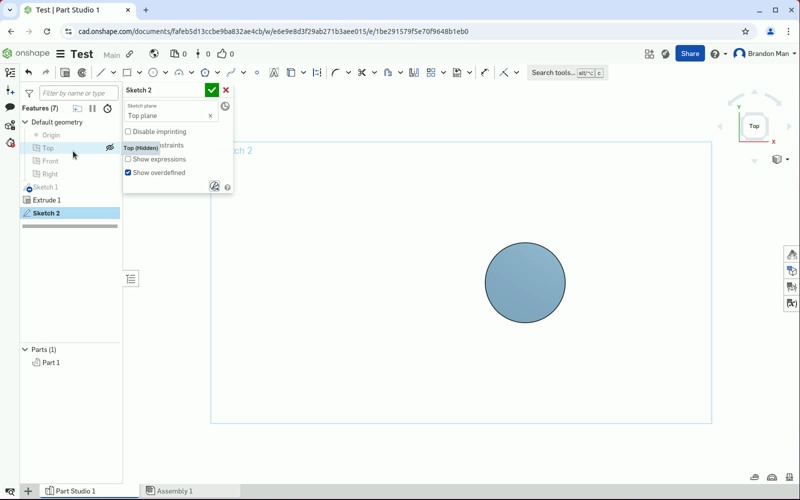
mouse_move(73, 352)
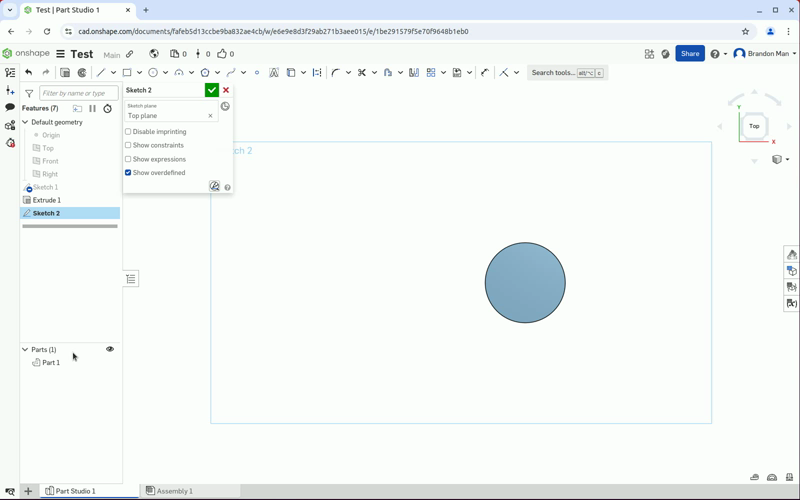
key(y)
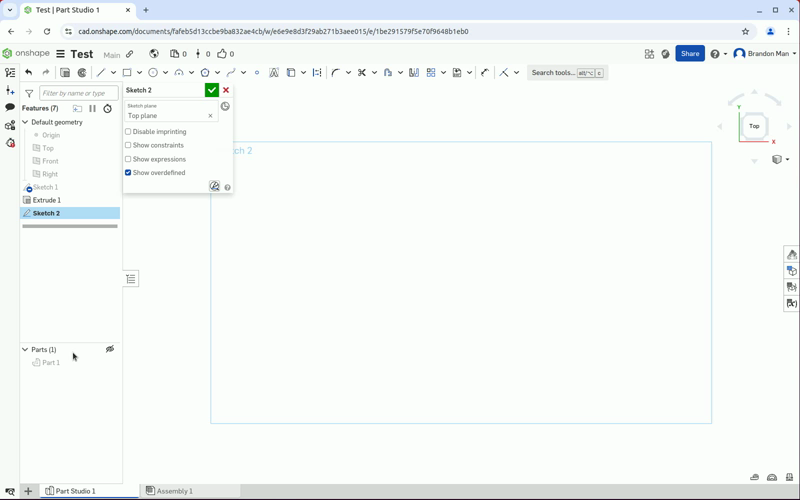
key(c)
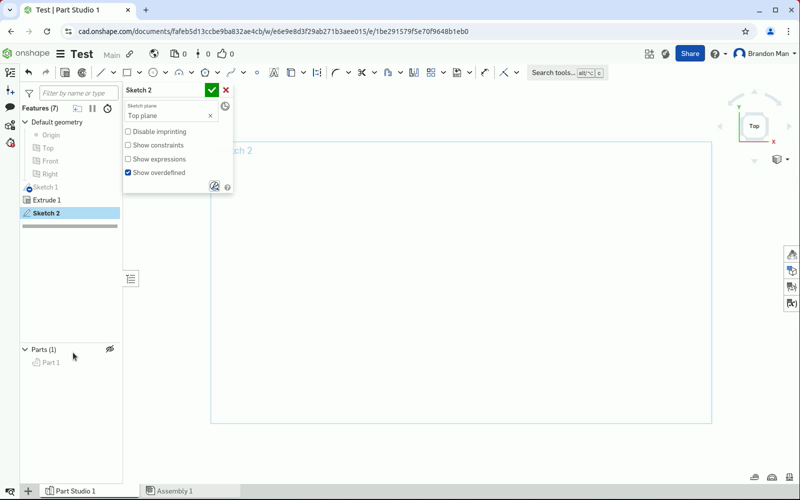
key_down(shift)
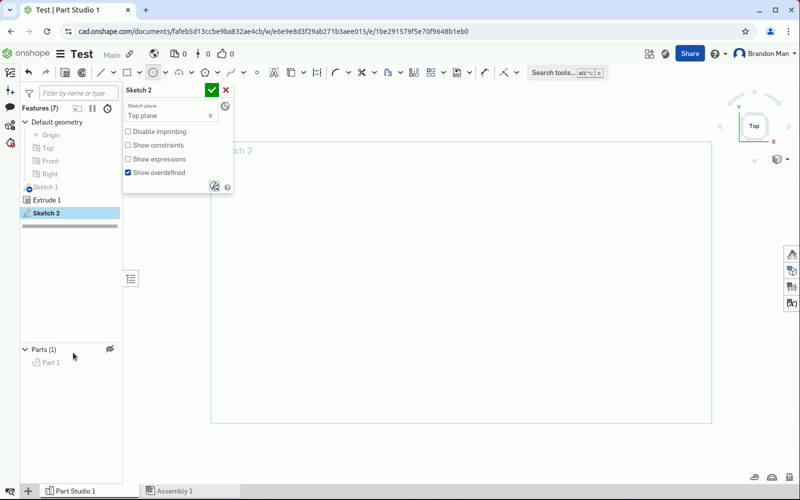
mouse_move(397, 282)
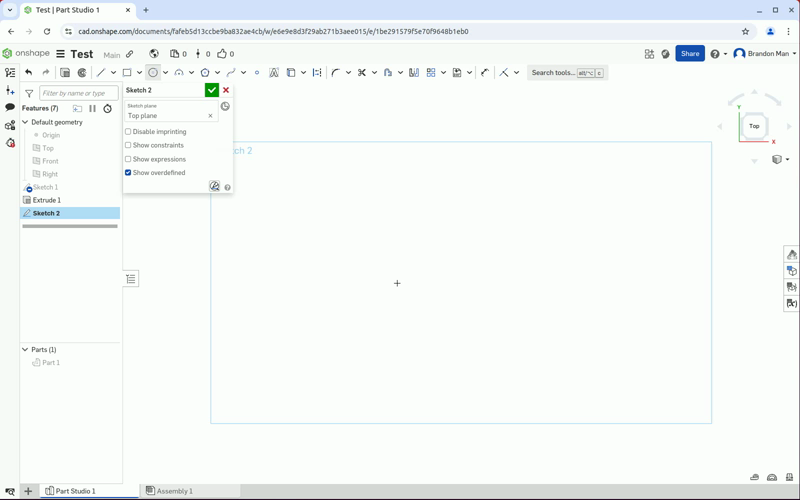
click(397, 282)
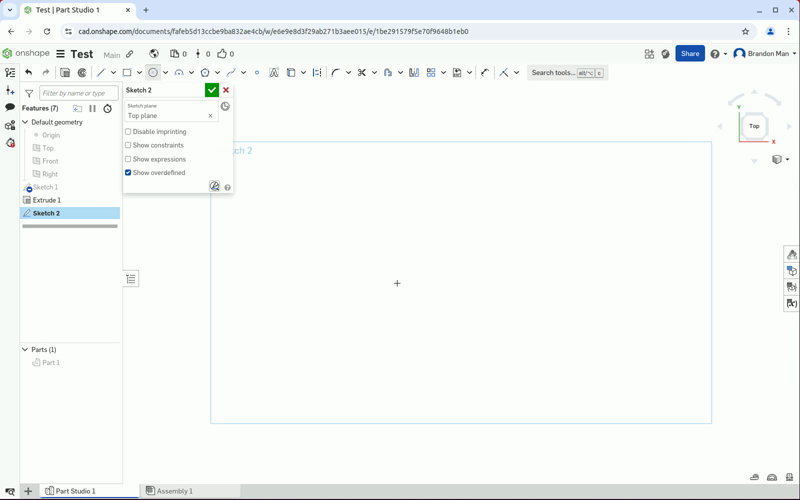
key_up(shift)
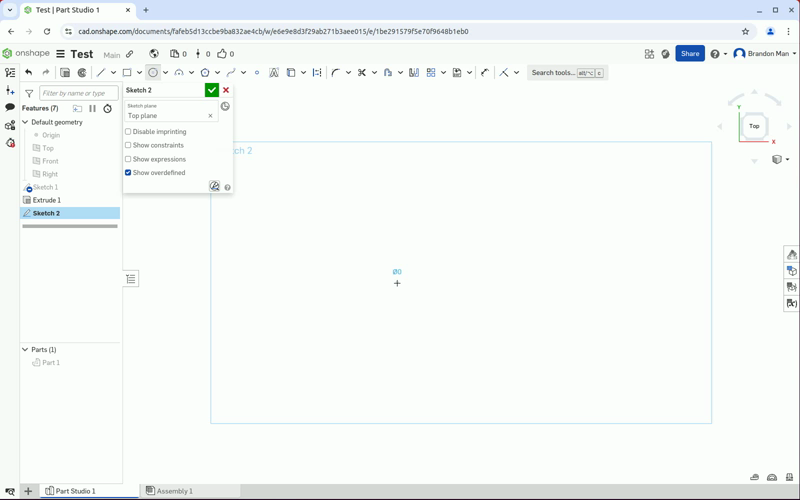
mouse_move(437, 282)
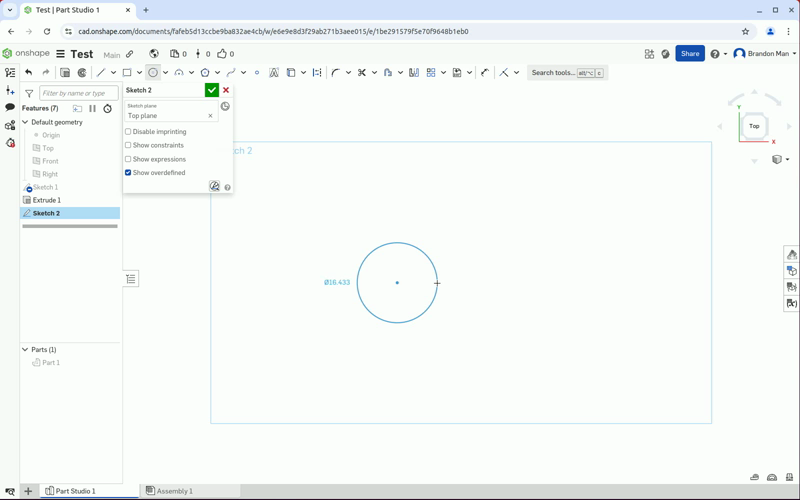
click(437, 282)
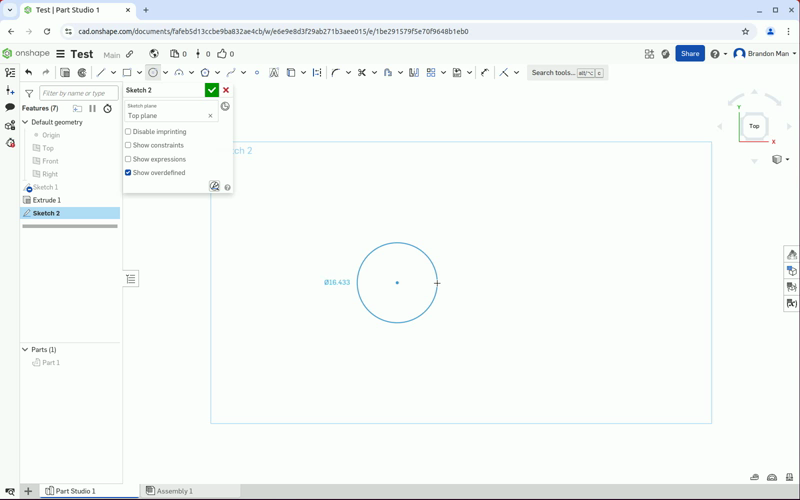
key(esc)
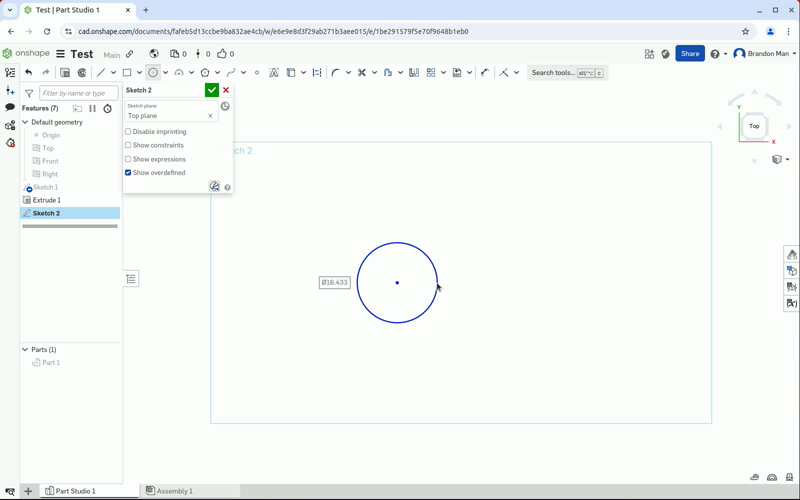
mouse_move(395, 290)
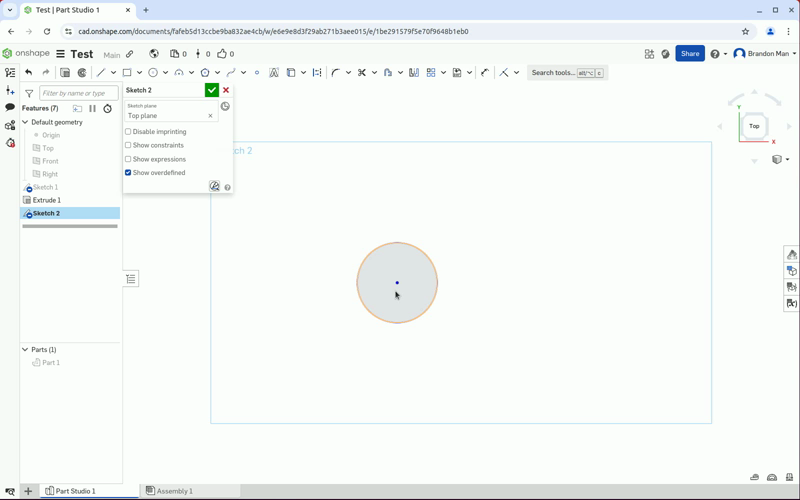
click(395, 290)
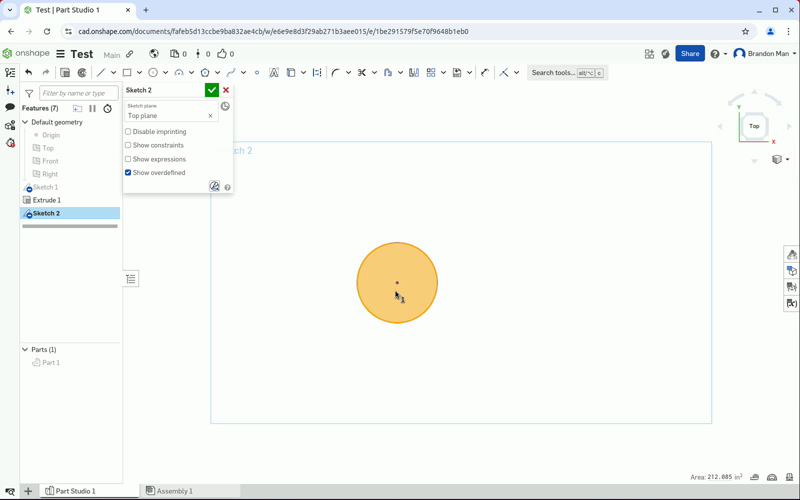
mouse_move(73, 352)
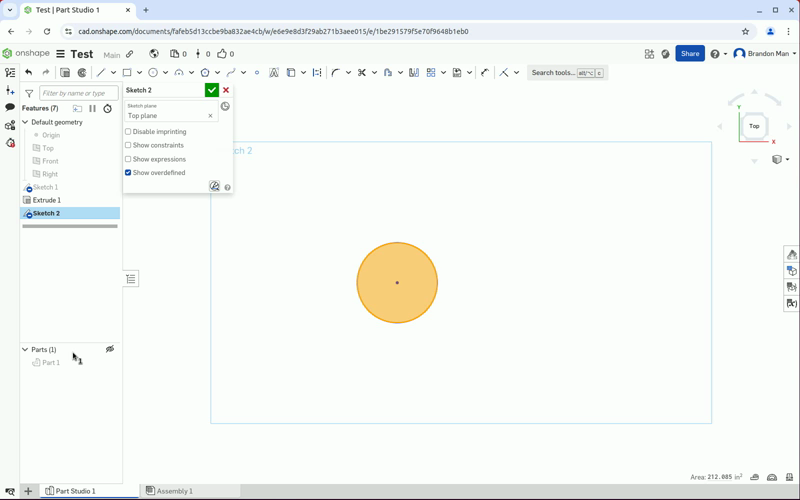
key(shift+y)
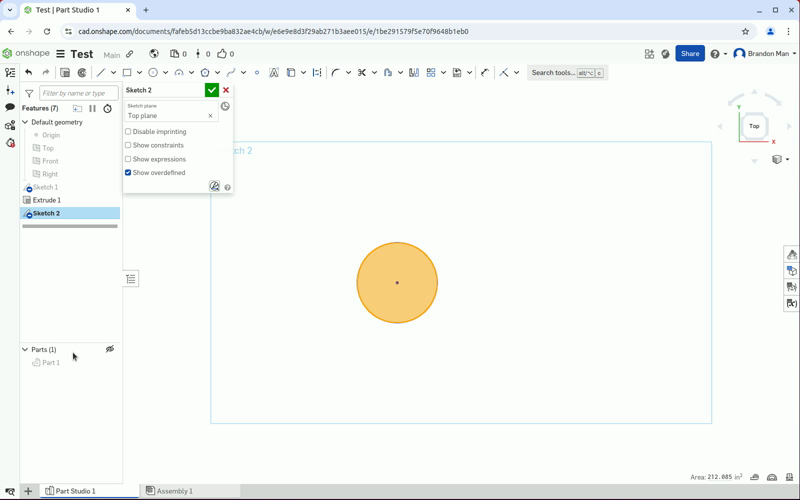
key(shift+e)
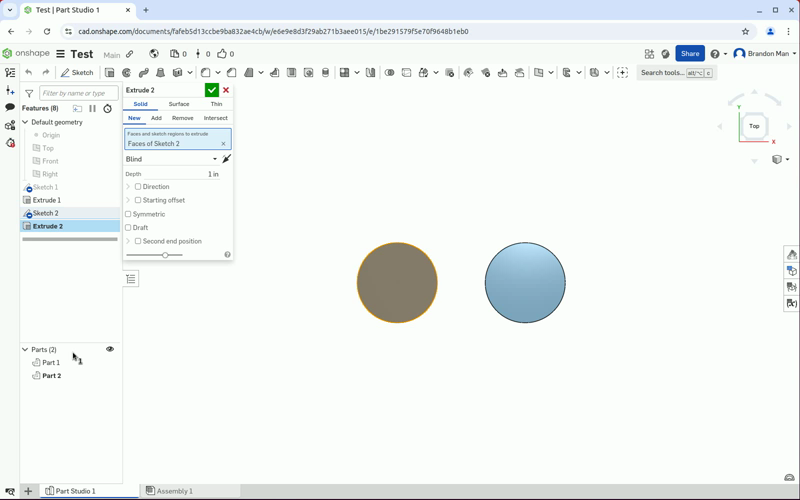
mouse_move(143, 106)
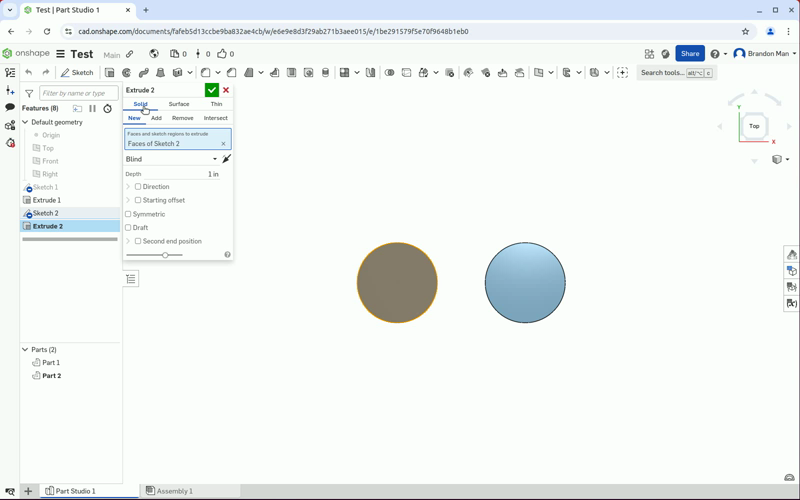
click(143, 106)
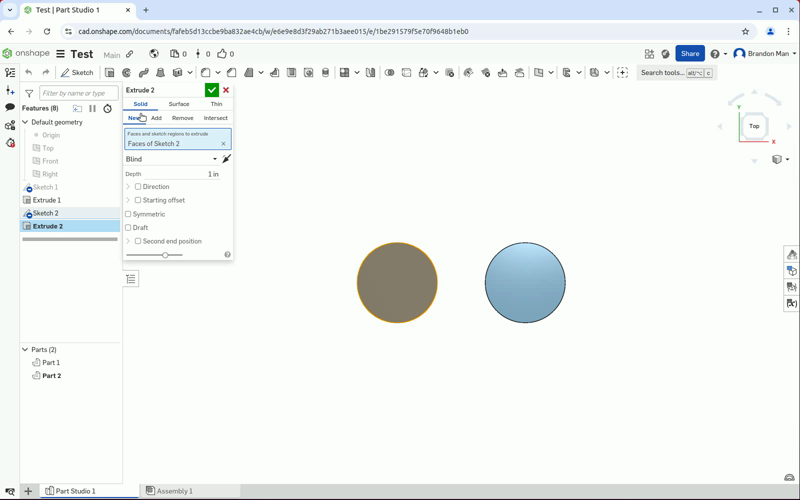
mouse_move(137, 120)
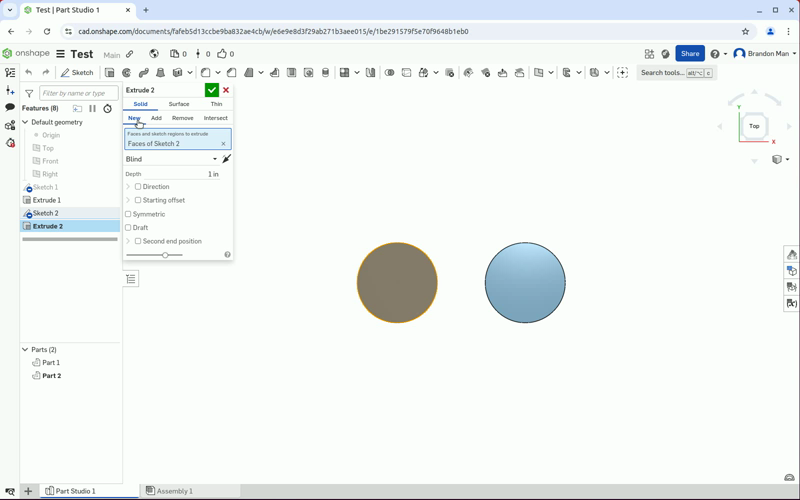
click(137, 120)
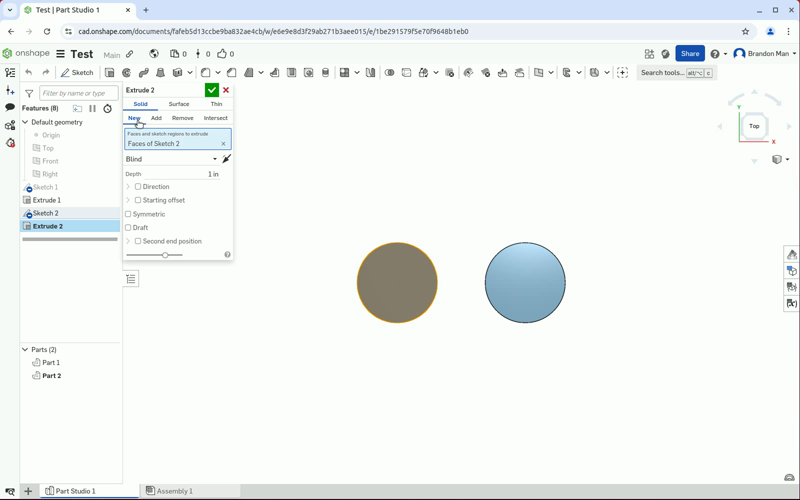
key(tab, 4)
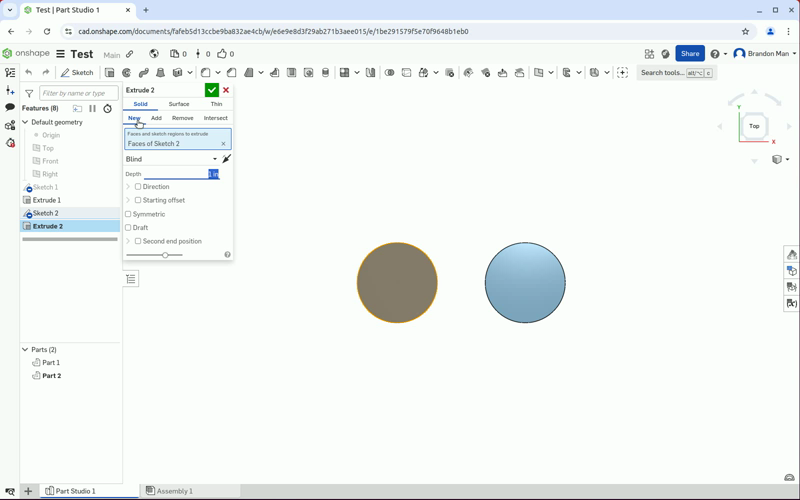
text(3.37)
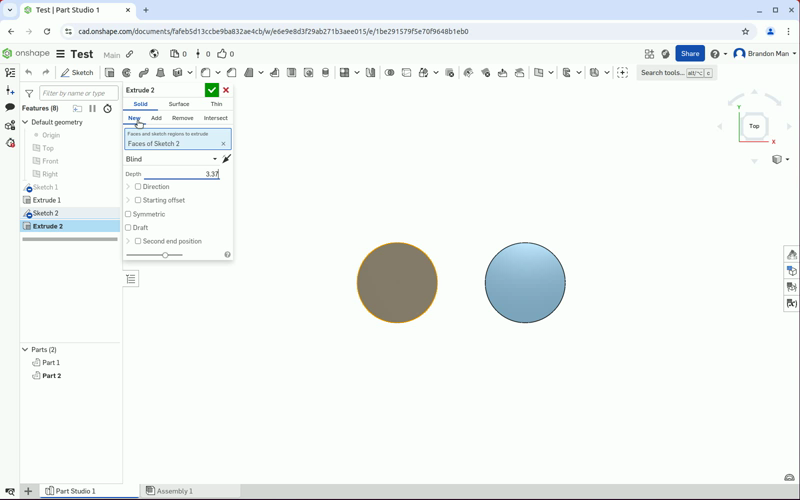
key(enter)
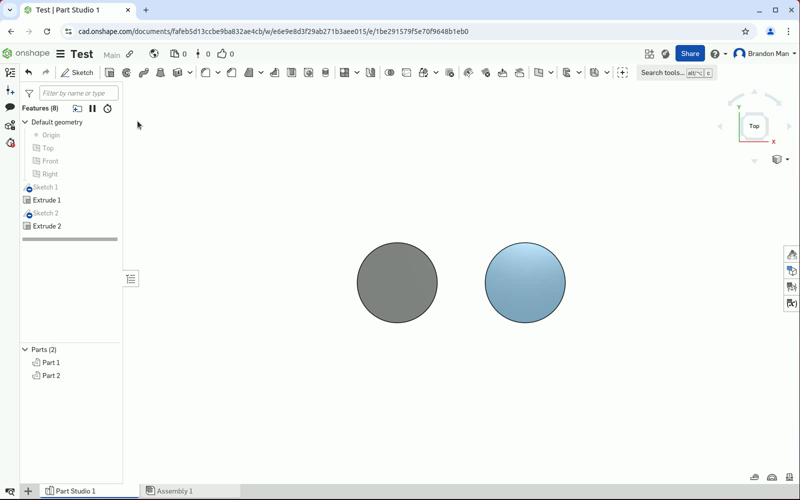
key(shift+h)
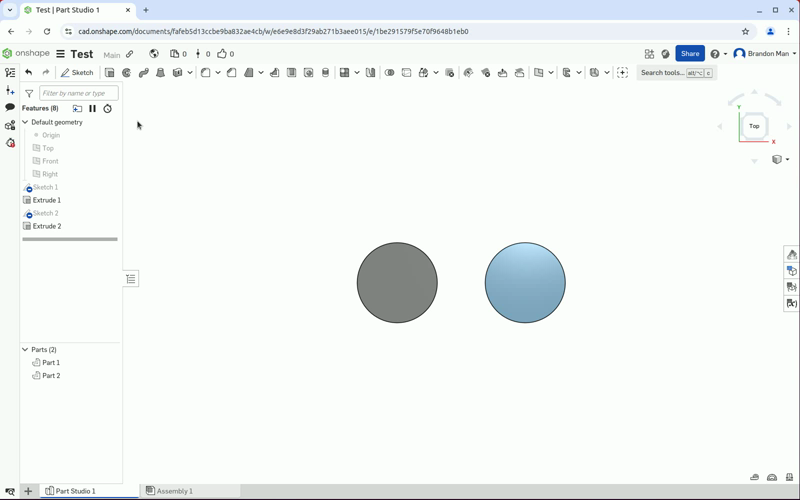
key(shift+h)
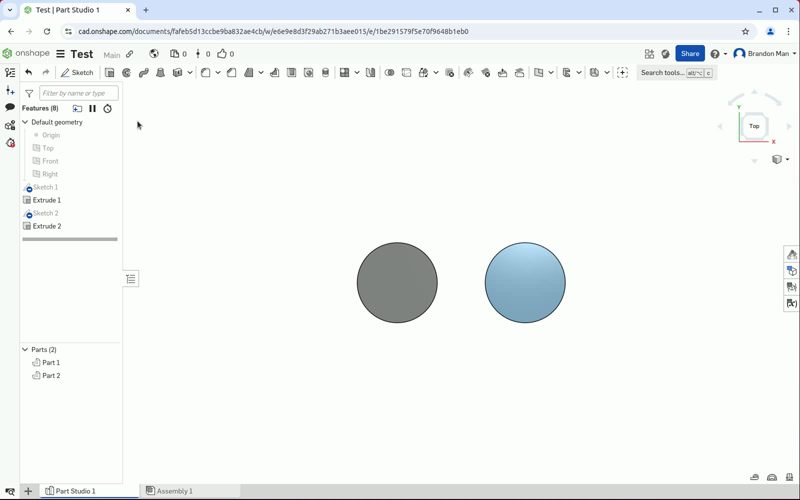
mouse_move(73, 189)
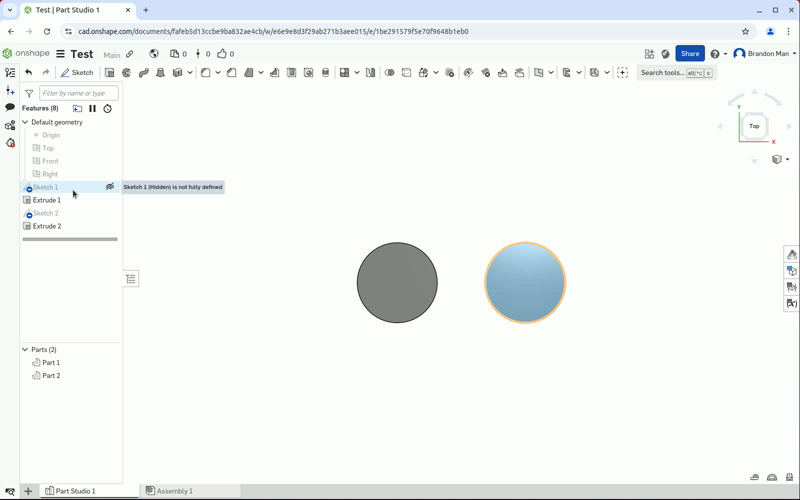
click(73, 189)
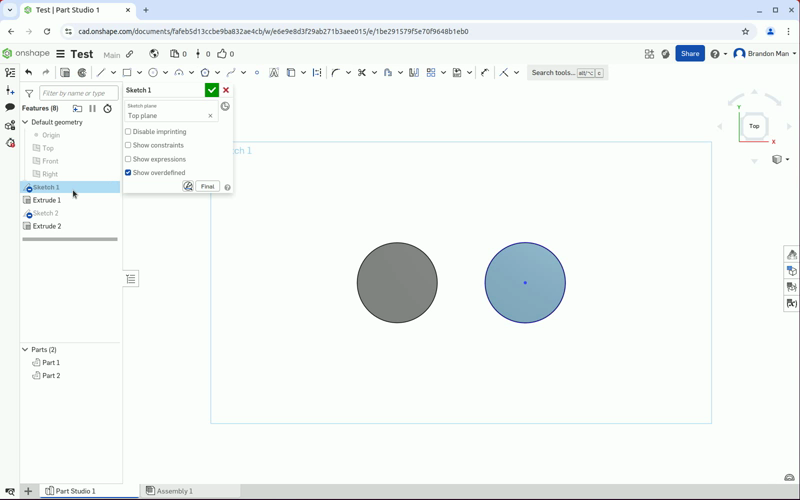
mouse_move(229, 92)
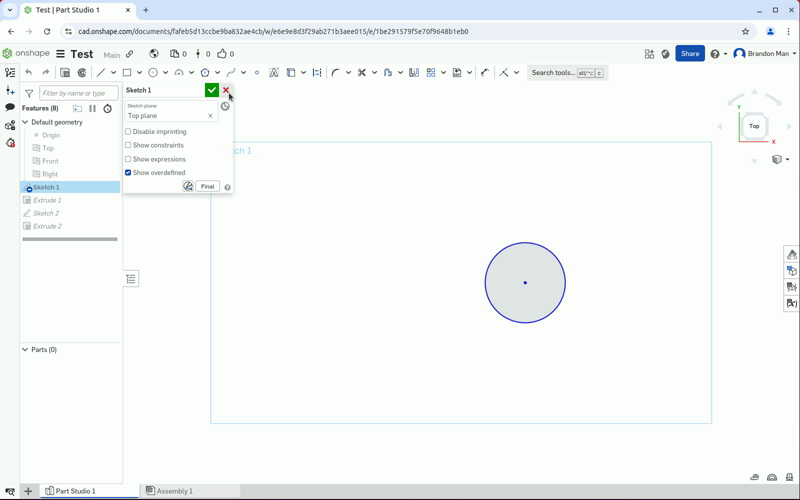
click(229, 92)
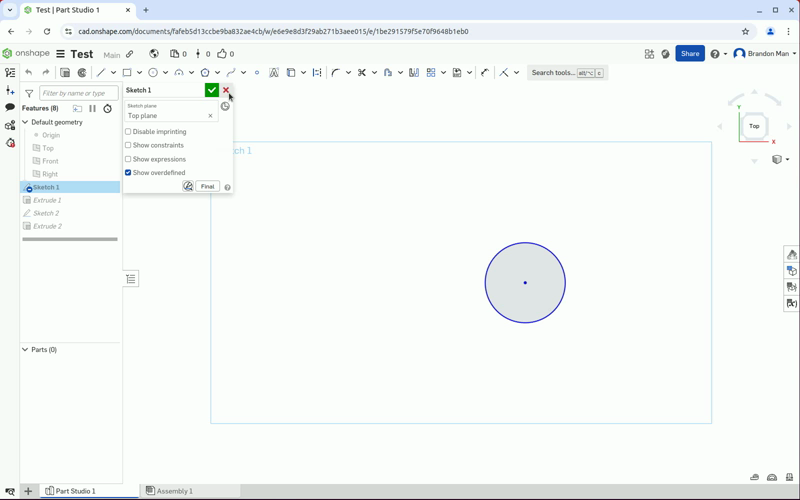
key(shift+s)
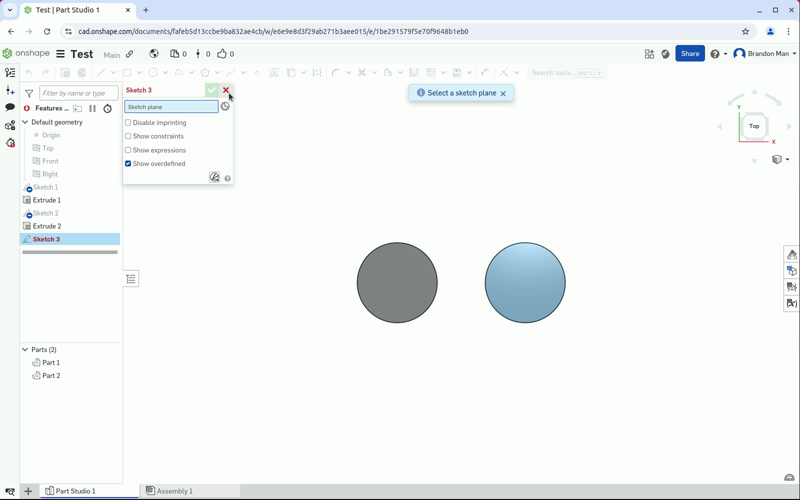
mouse_move(73, 150)
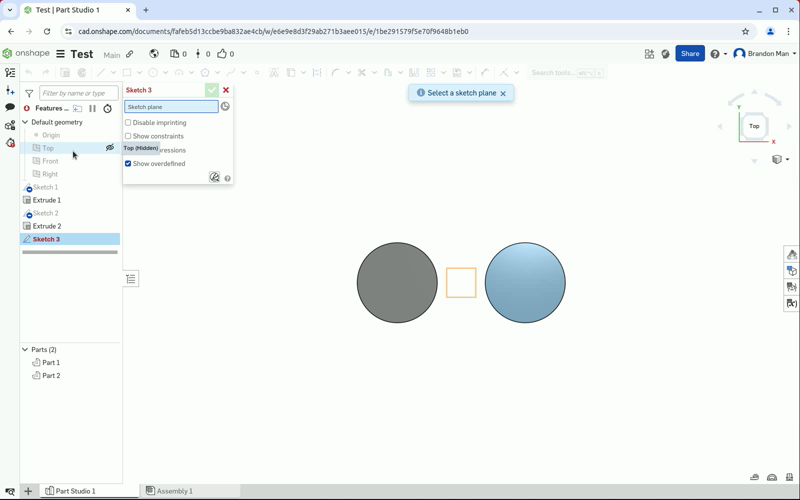
click(73, 150)
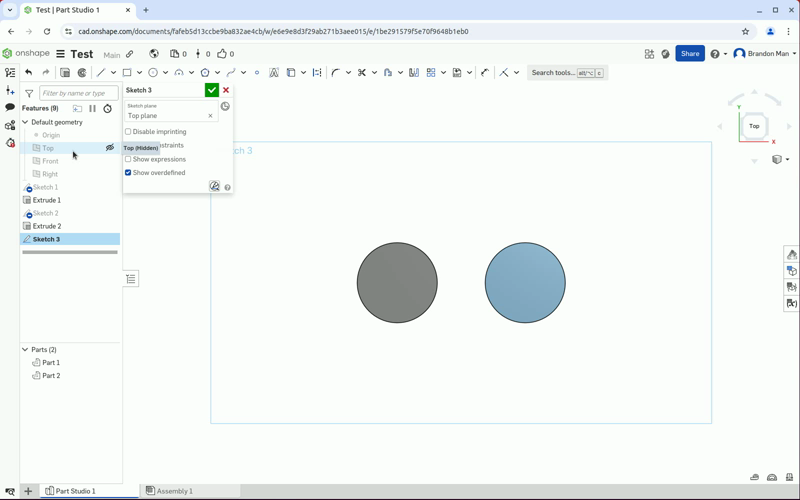
mouse_move(73, 352)
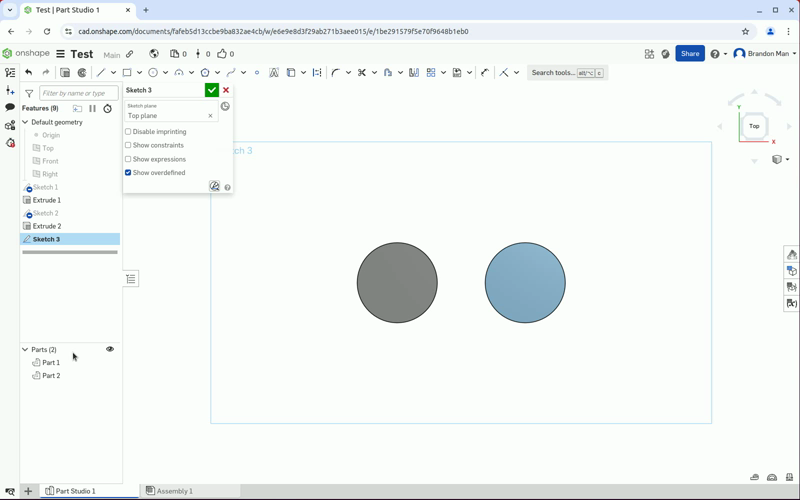
key(y)
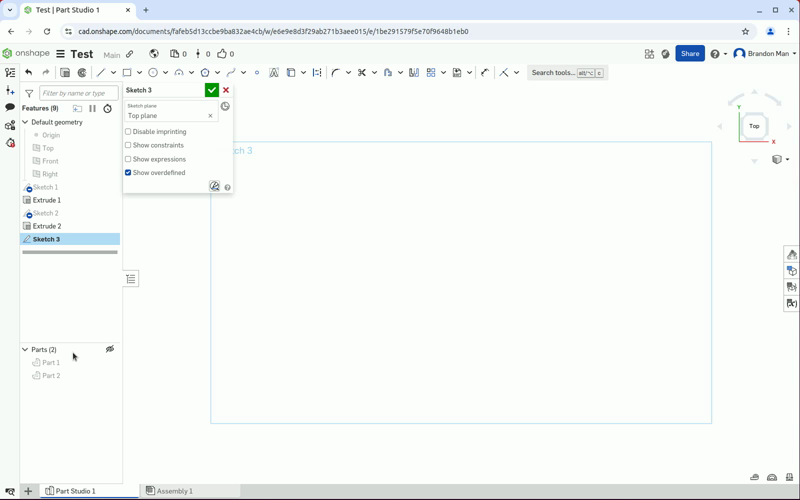
key(l)
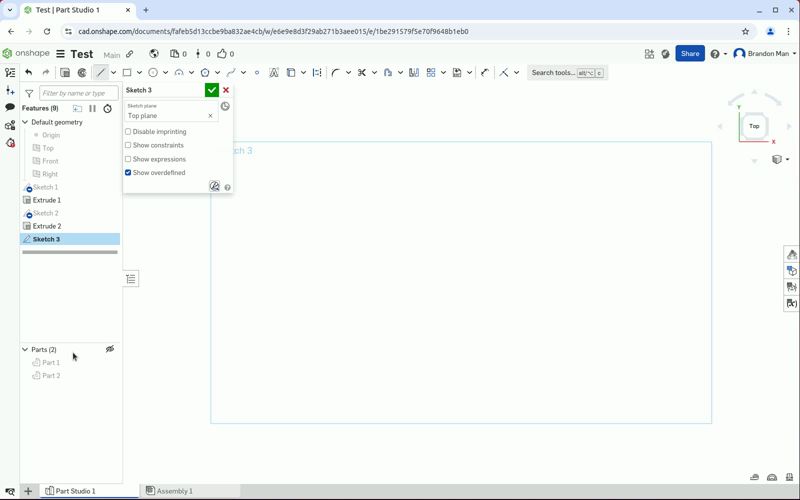
key_down(shift)
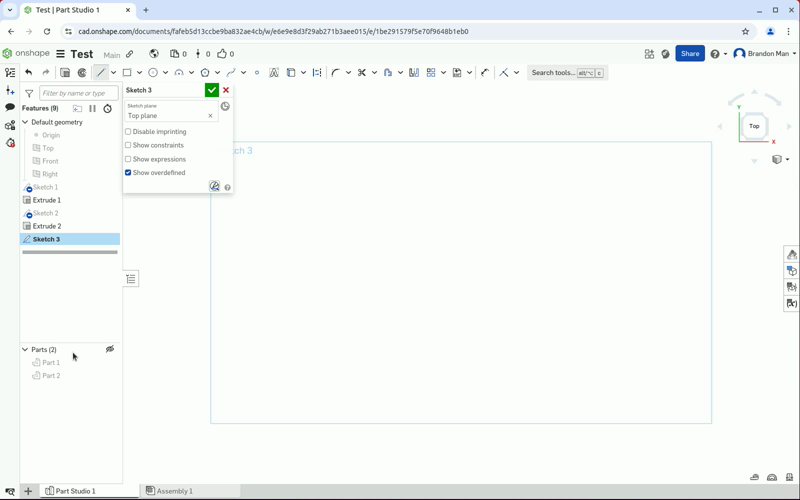
mouse_move(348, 333)
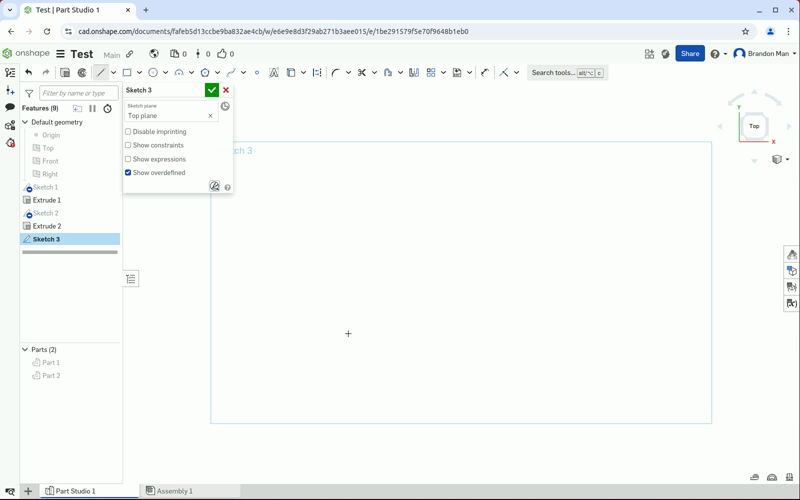
click(348, 333)
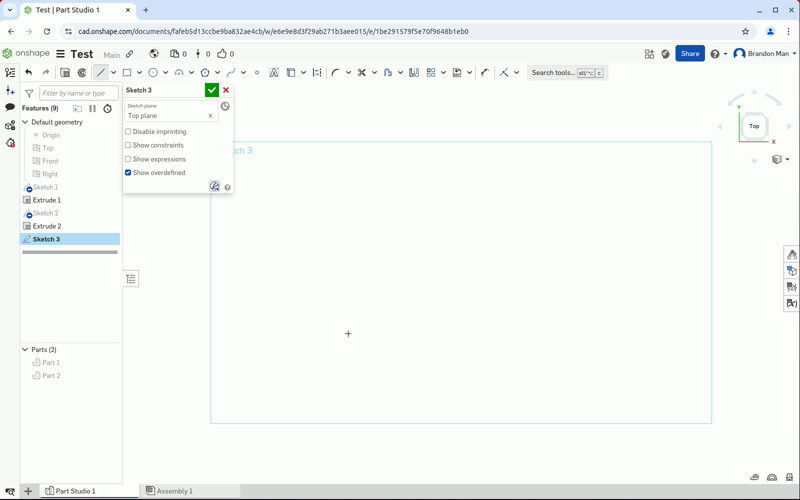
key_up(shift)
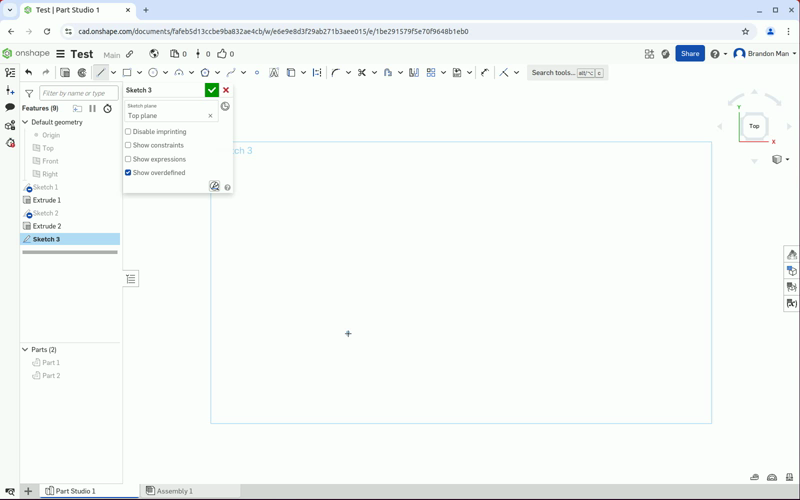
key_down(shift)
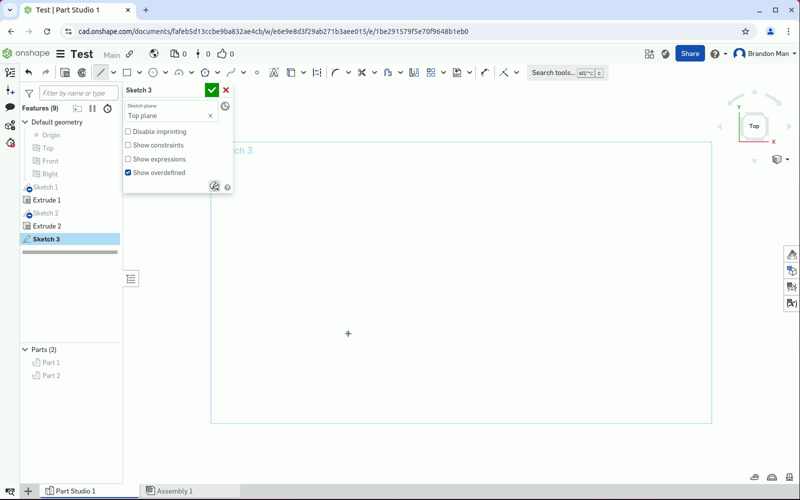
mouse_move(572, 333)
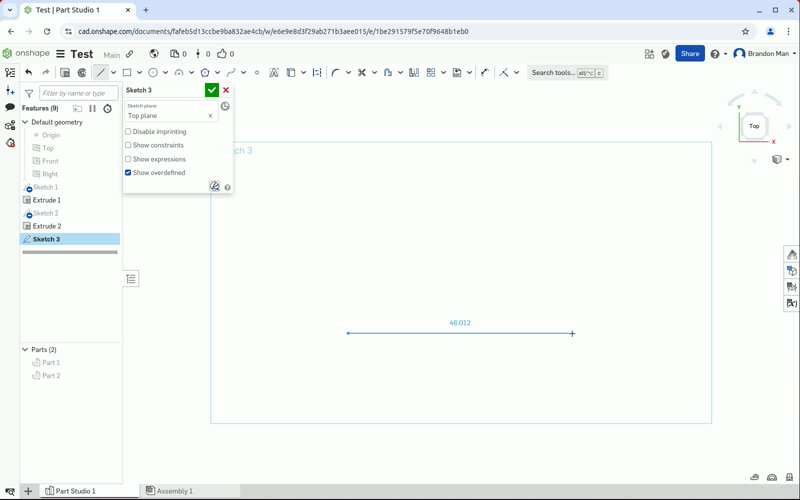
click(572, 333)
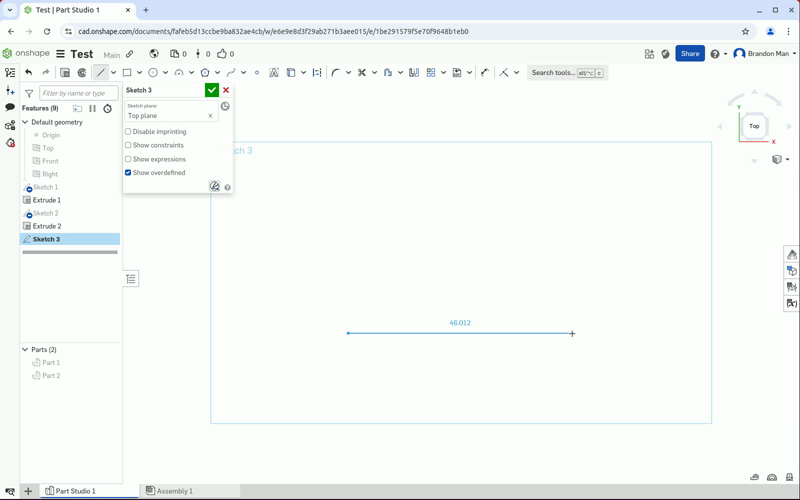
key_up(shift)
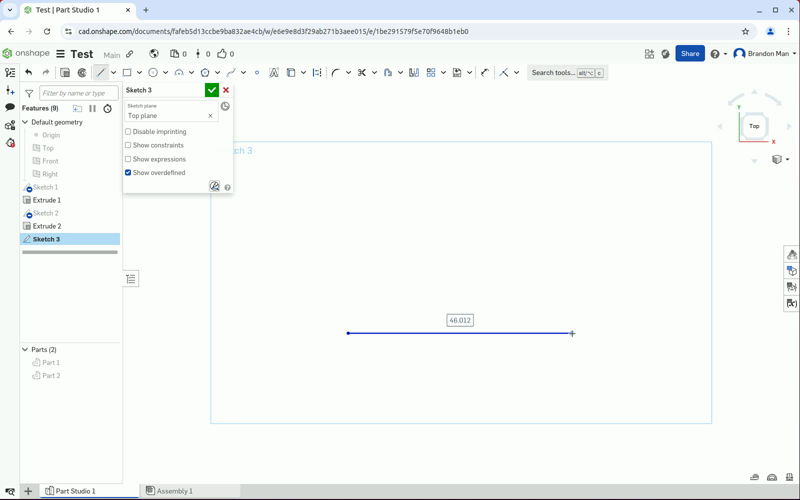
key_down(shift)
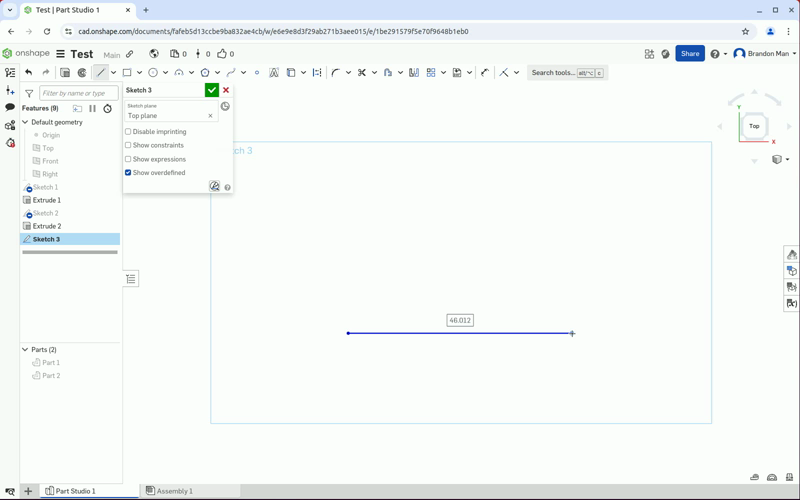
mouse_move(572, 234)
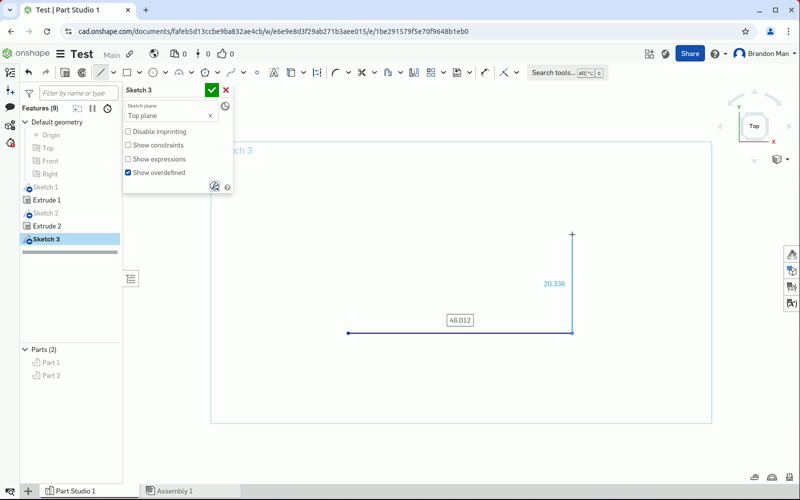
click(572, 234)
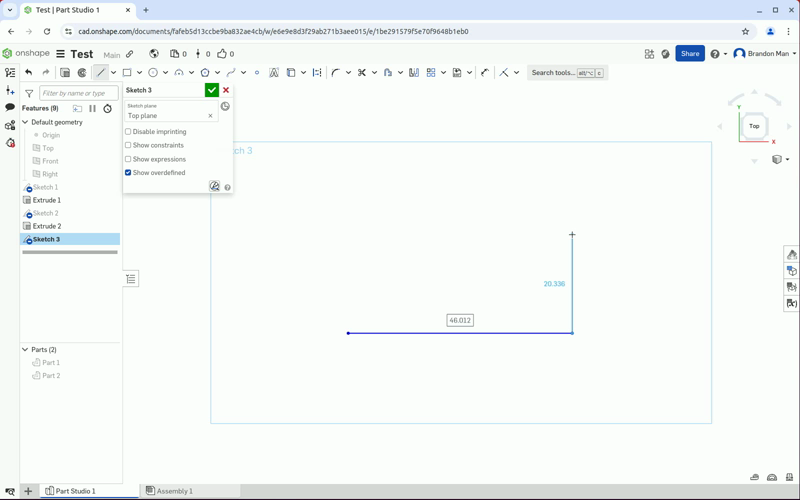
key_up(shift)
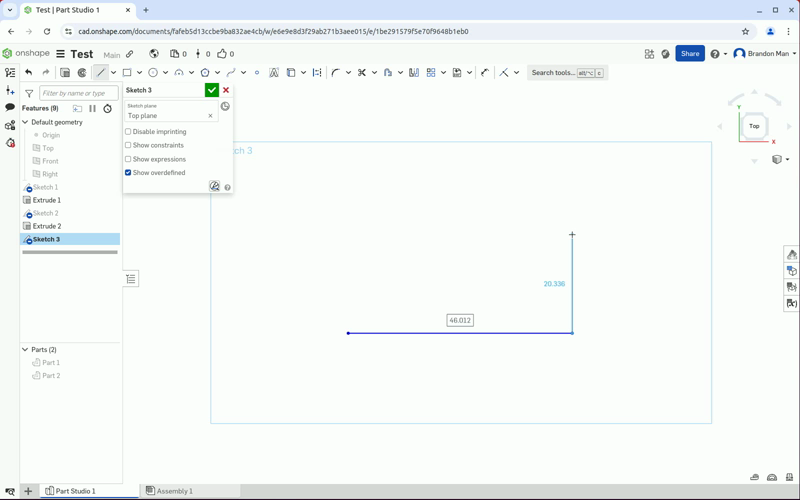
key_down(shift)
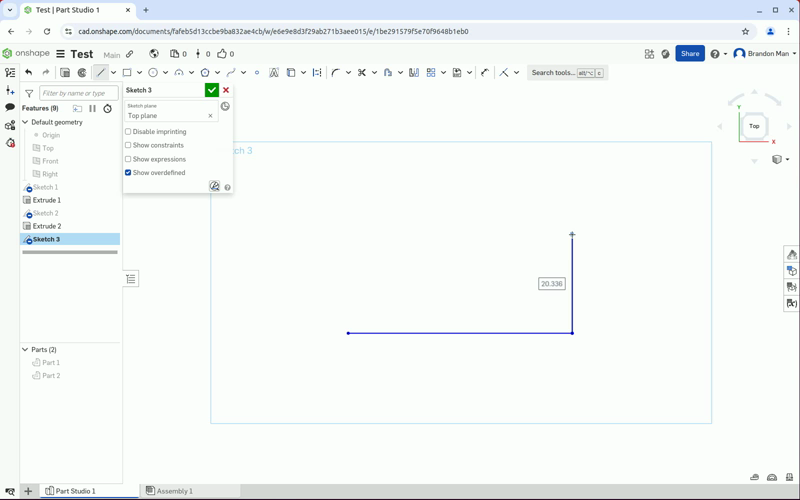
mouse_move(348, 234)
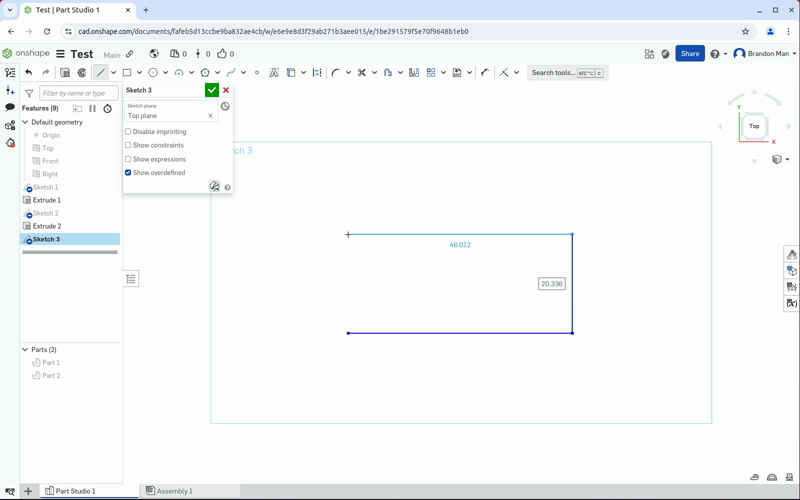
click(348, 234)
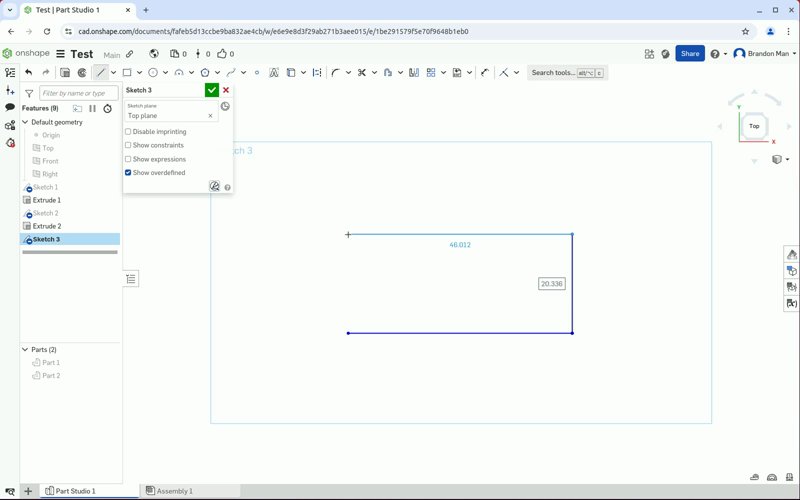
key_up(shift)
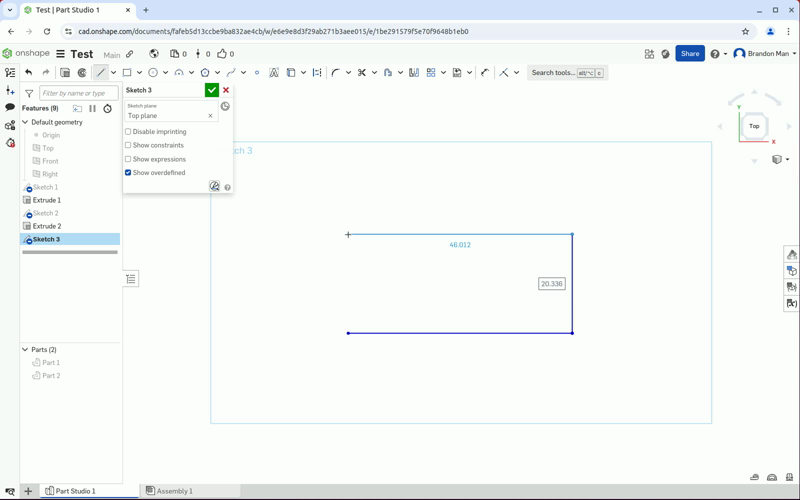
key_down(shift)
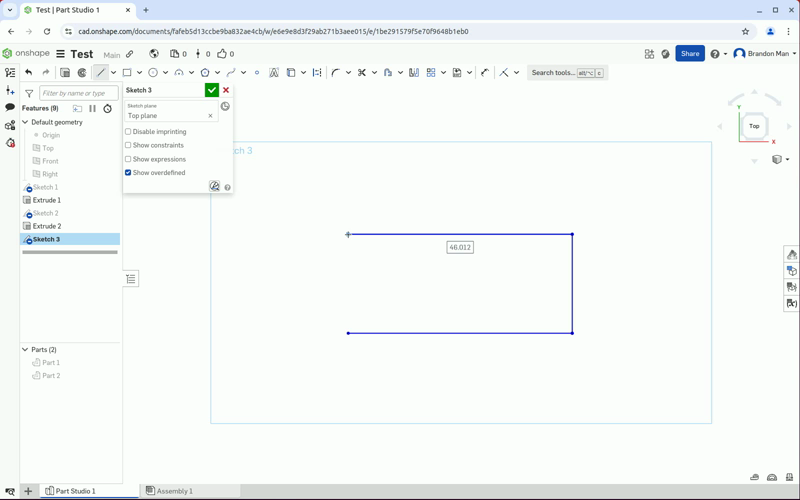
mouse_move(348, 333)
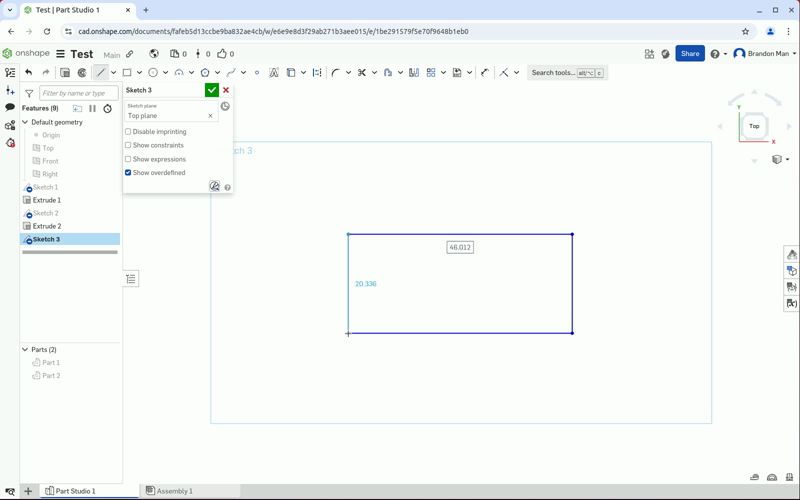
key_up(shift)
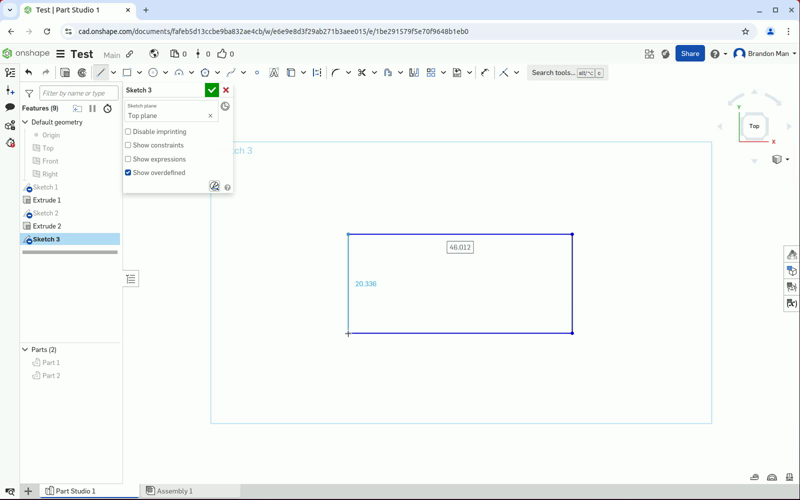
click(348, 333)
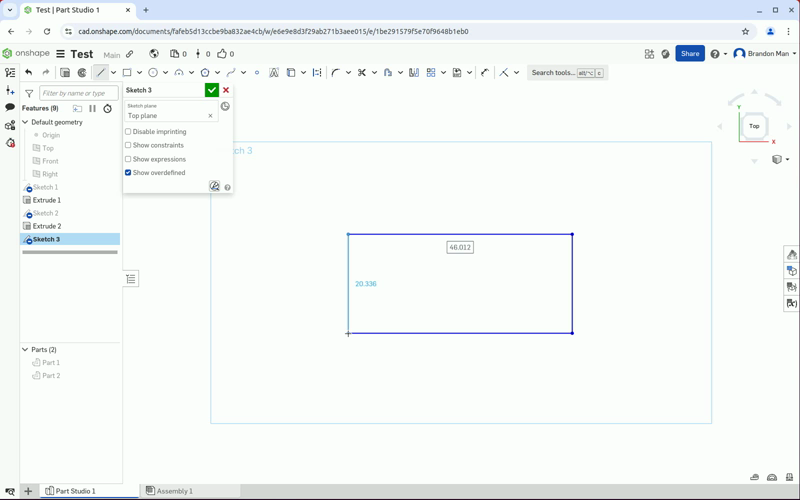
key(esc)
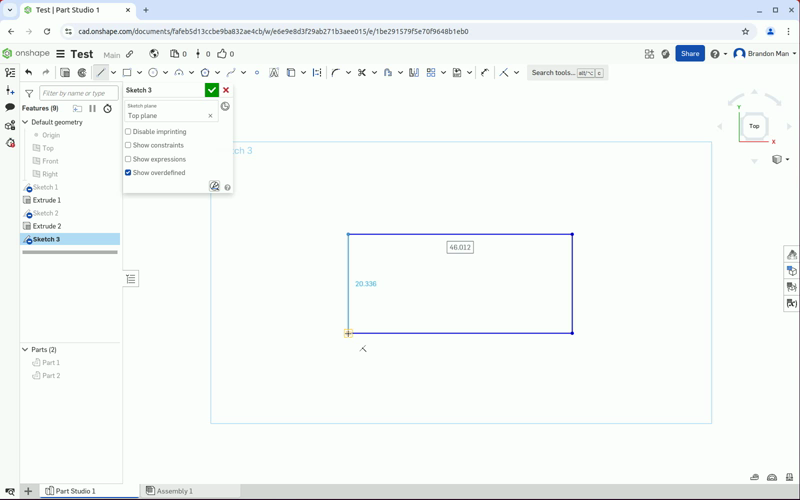
key(c)
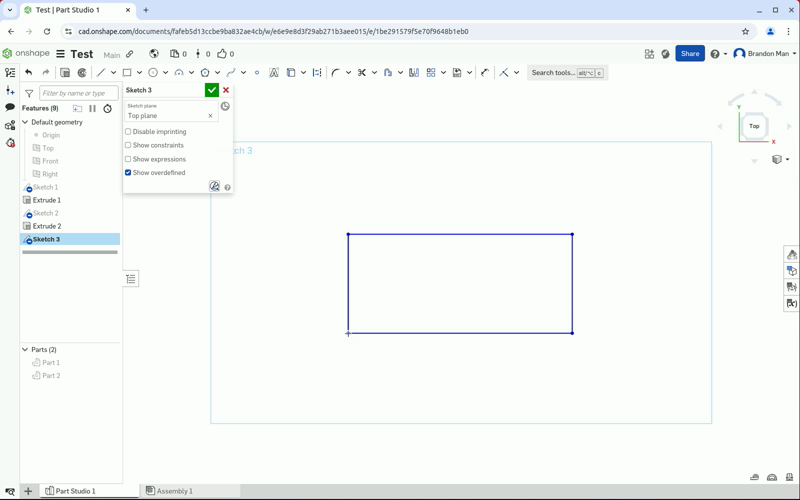
key_down(shift)
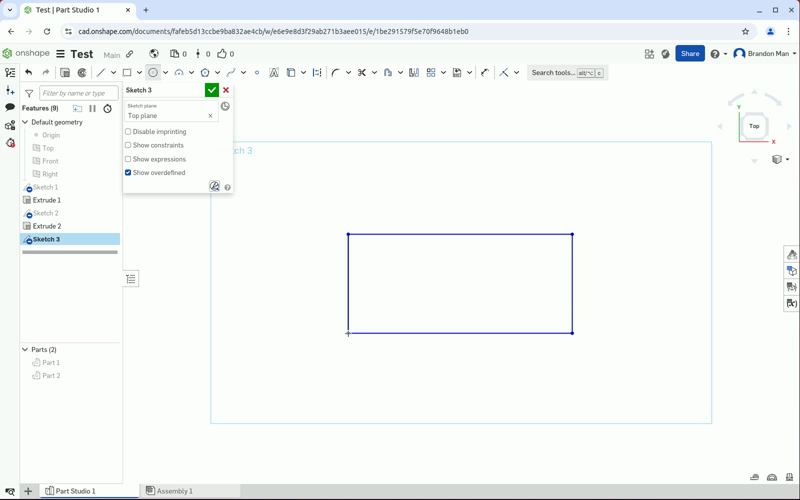
mouse_move(397, 283)
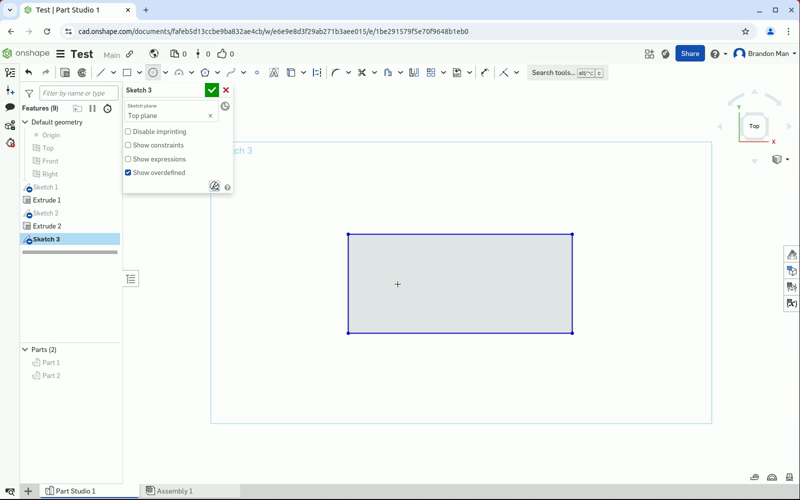
click(397, 283)
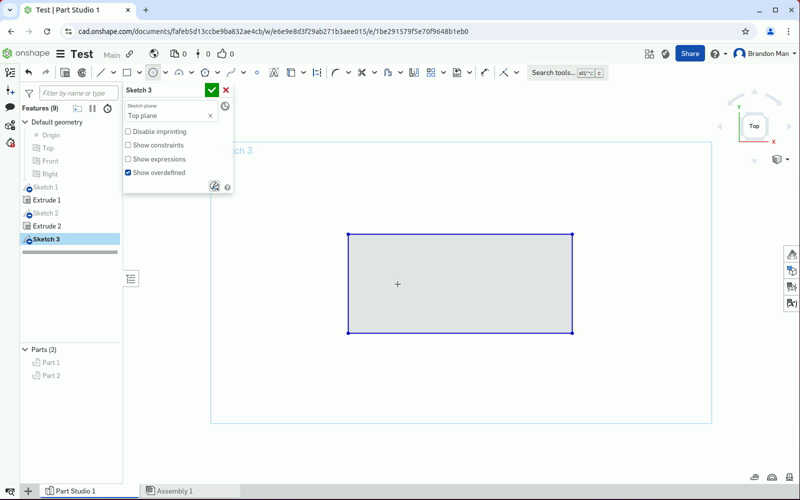
key_up(shift)
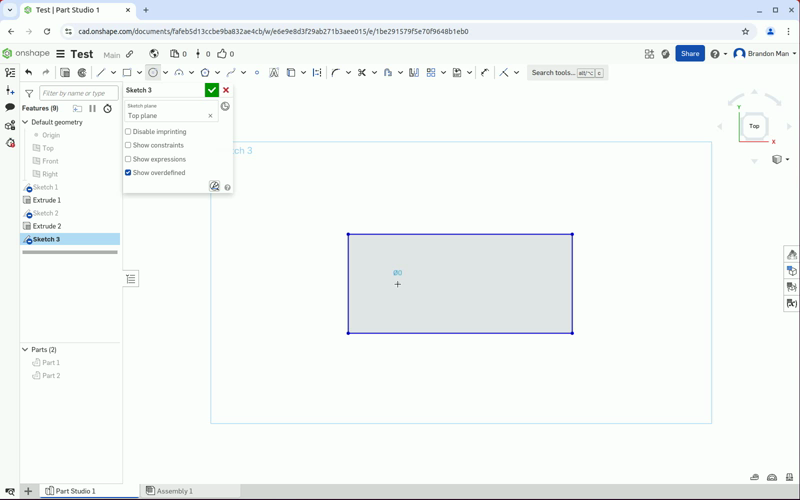
mouse_move(437, 283)
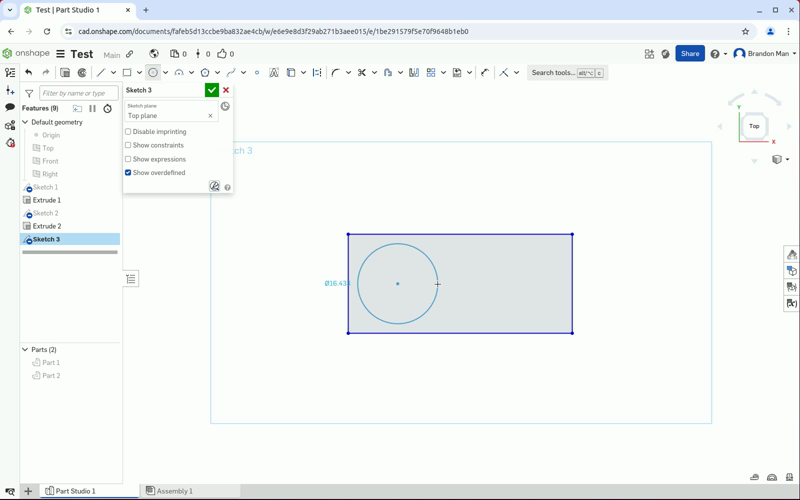
click(437, 283)
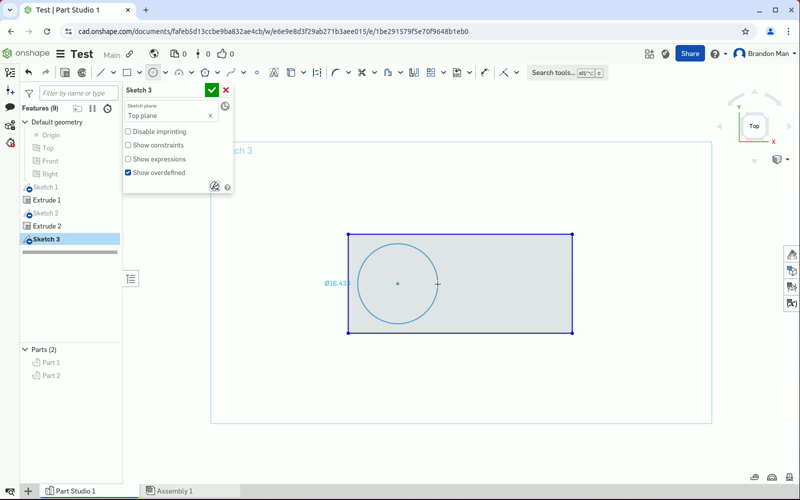
key(esc)
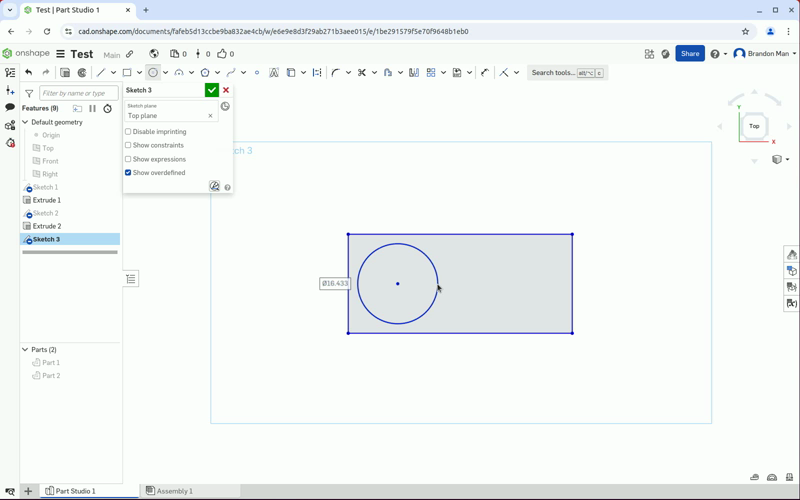
key(c)
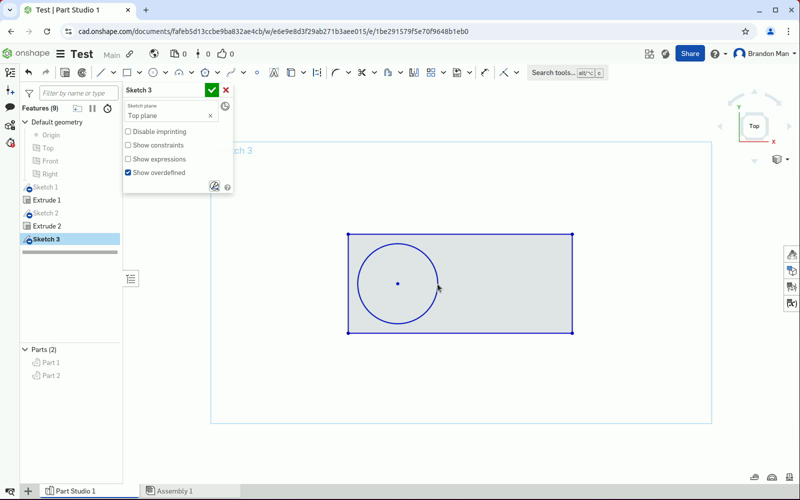
key_down(shift)
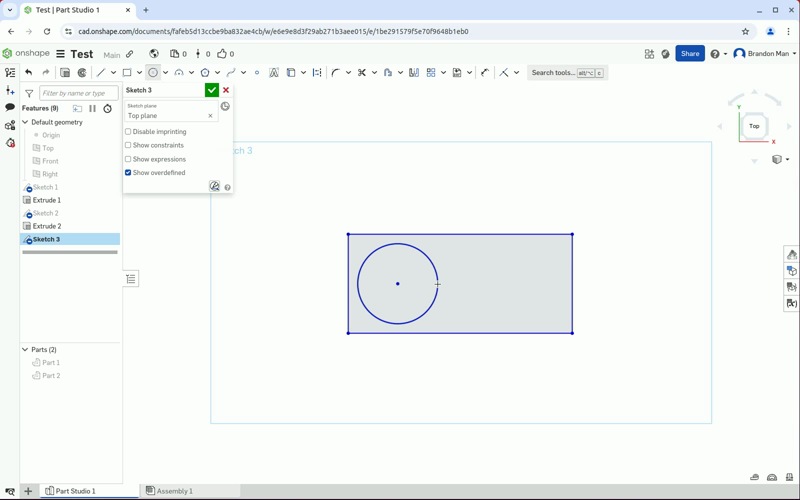
mouse_move(522, 283)
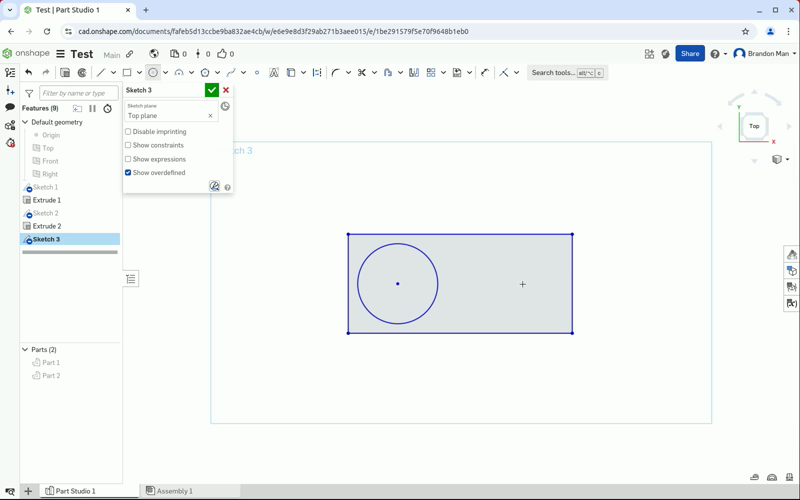
click(522, 283)
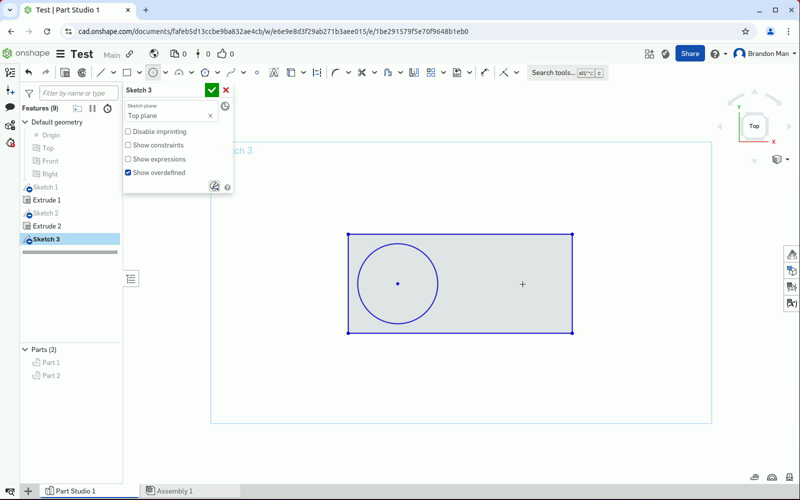
key_up(shift)
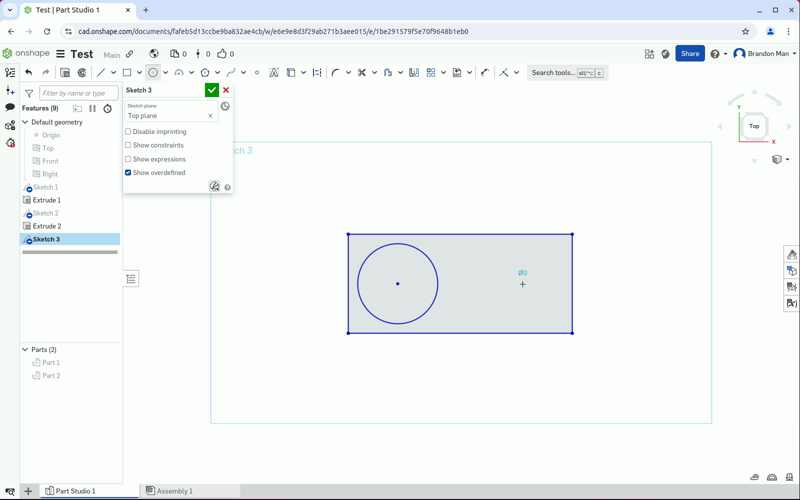
mouse_move(562, 283)
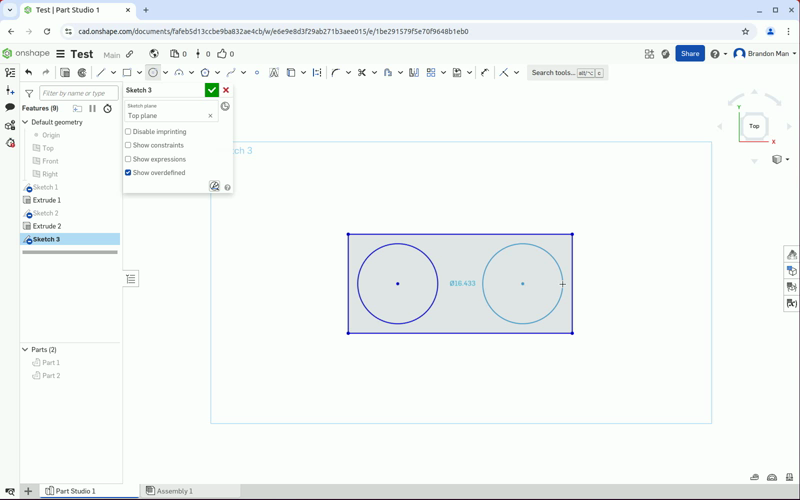
click(562, 283)
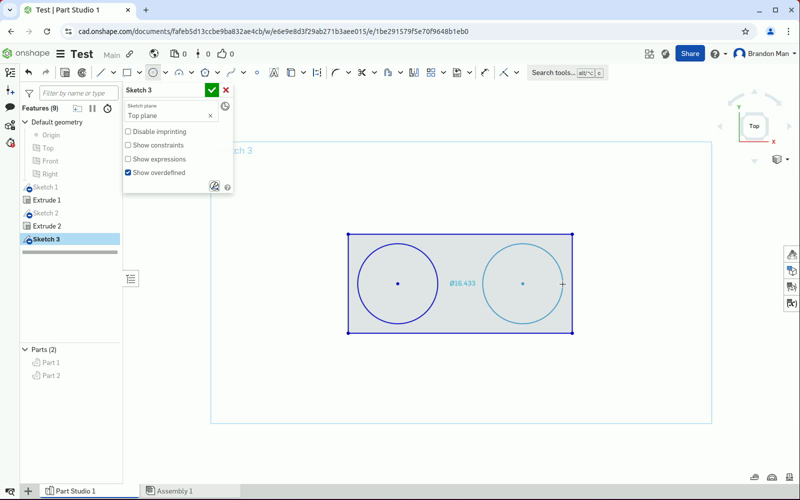
key(esc)
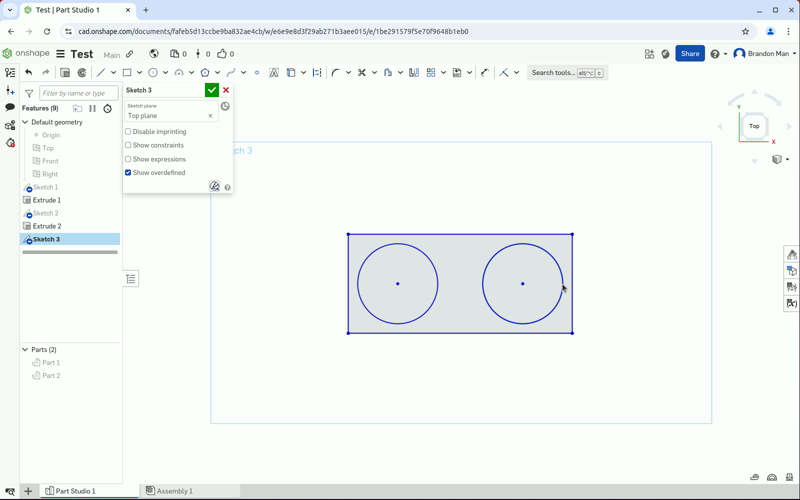
mouse_move(472, 308)
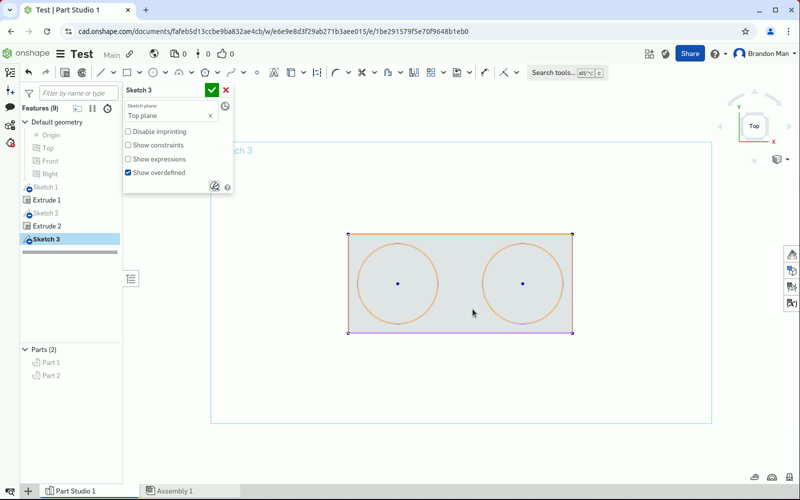
click(472, 308)
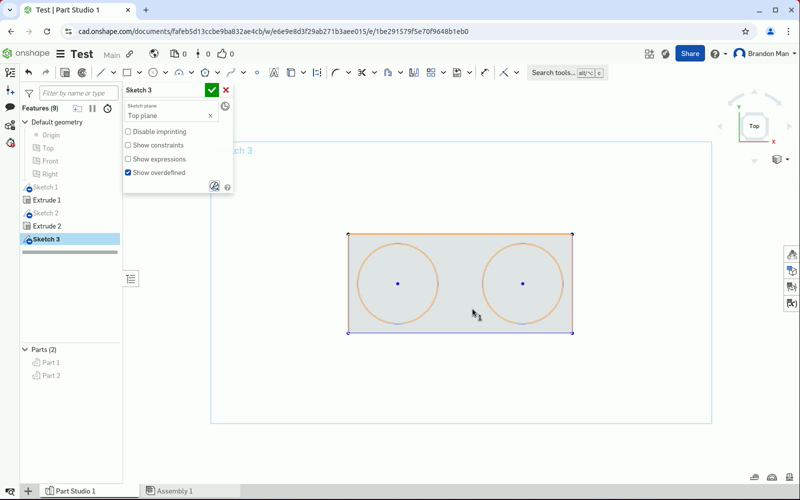
mouse_move(73, 352)
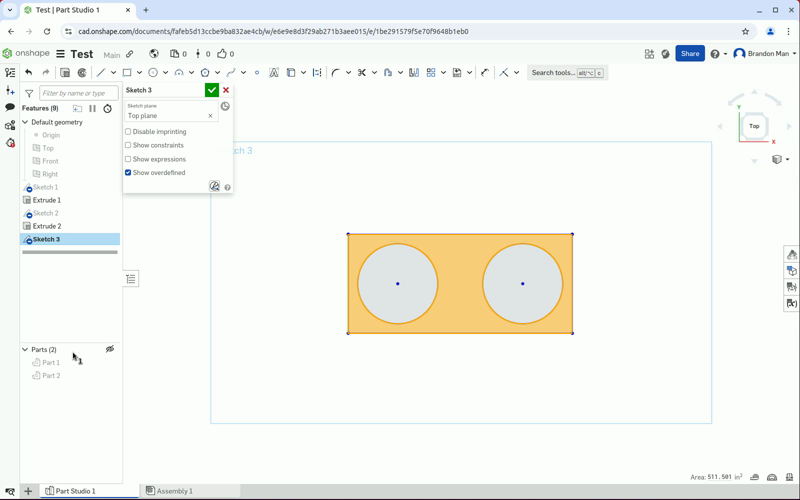
key(shift+y)
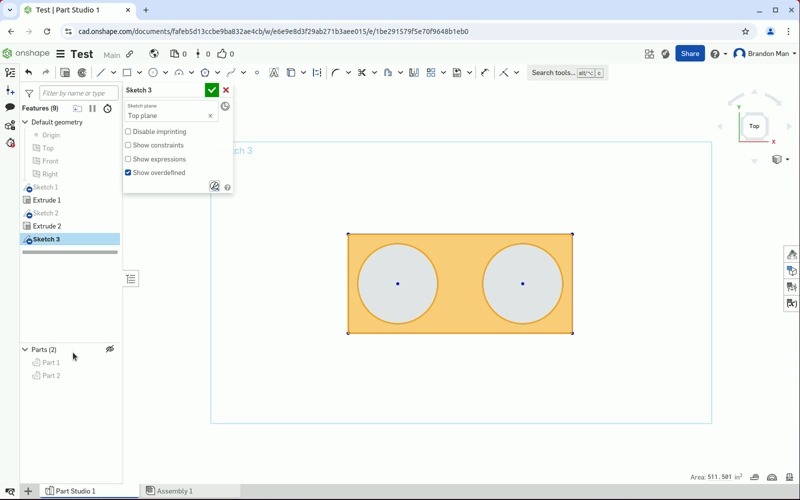
key(shift+e)
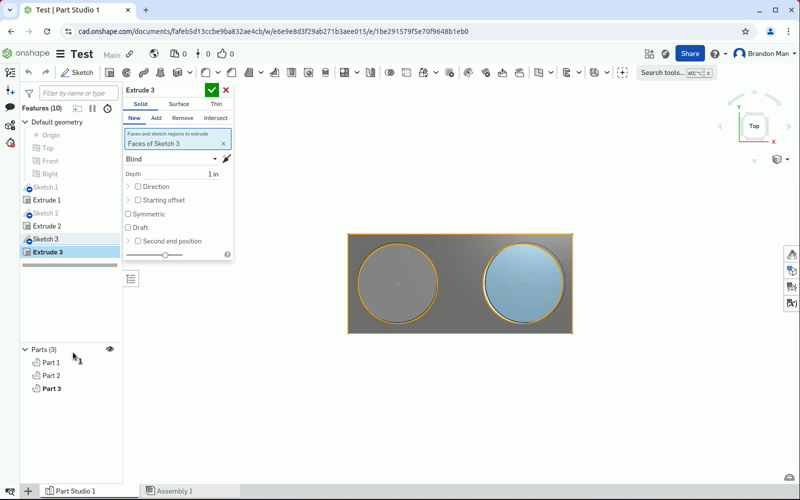
mouse_move(143, 106)
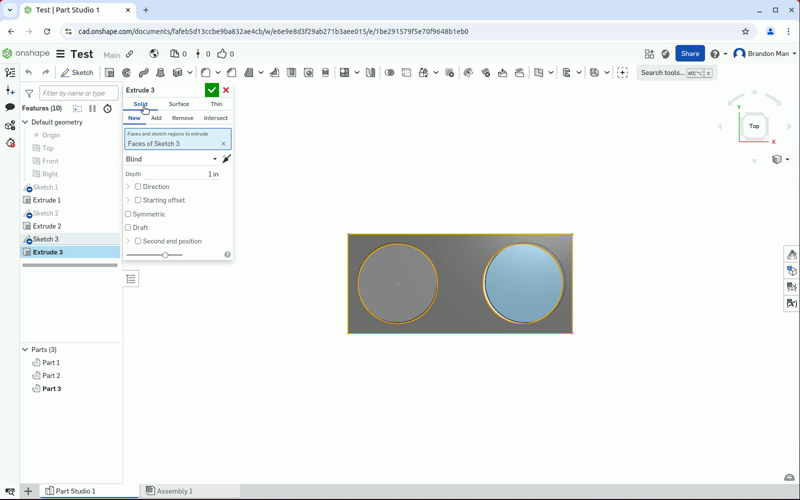
click(143, 106)
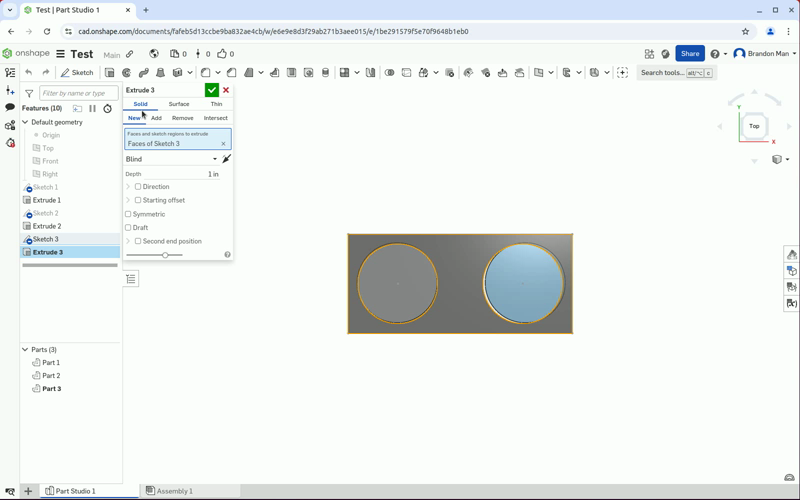
mouse_move(137, 120)
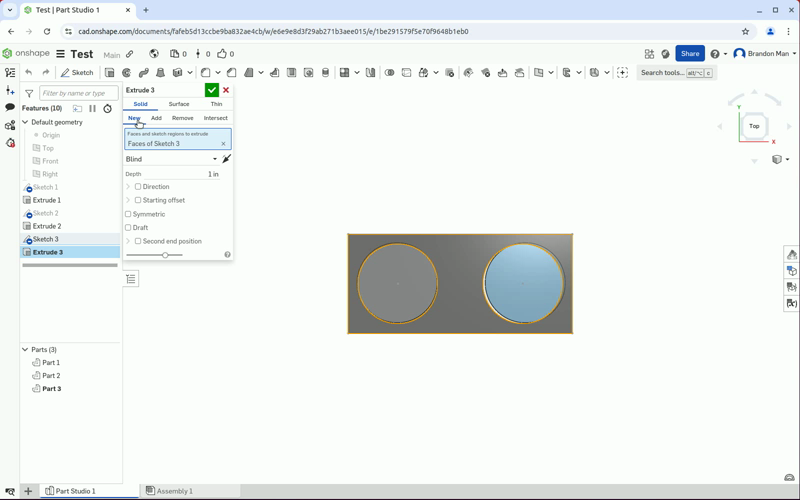
click(137, 120)
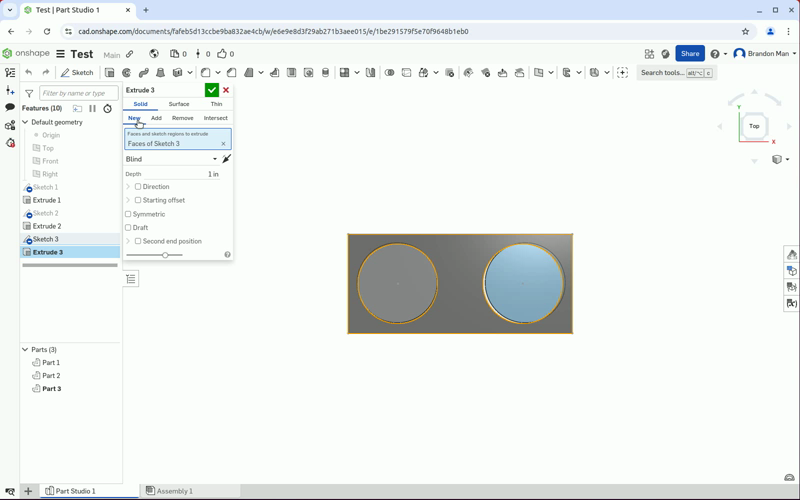
key(tab, 4)
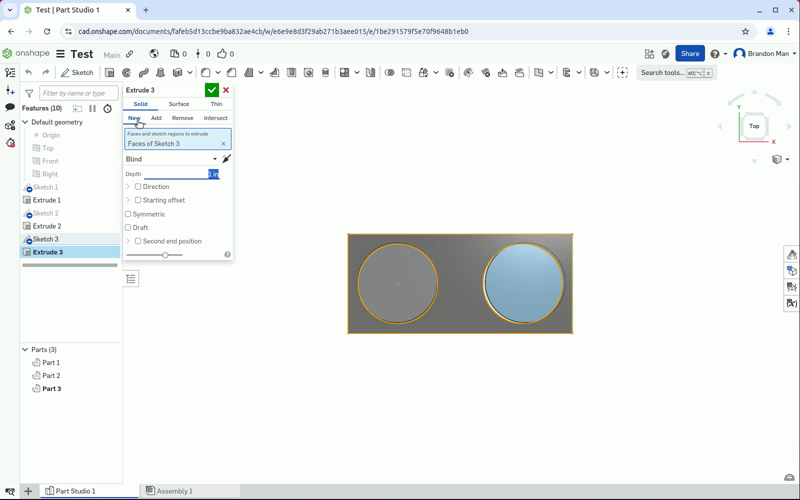
text(3.37)
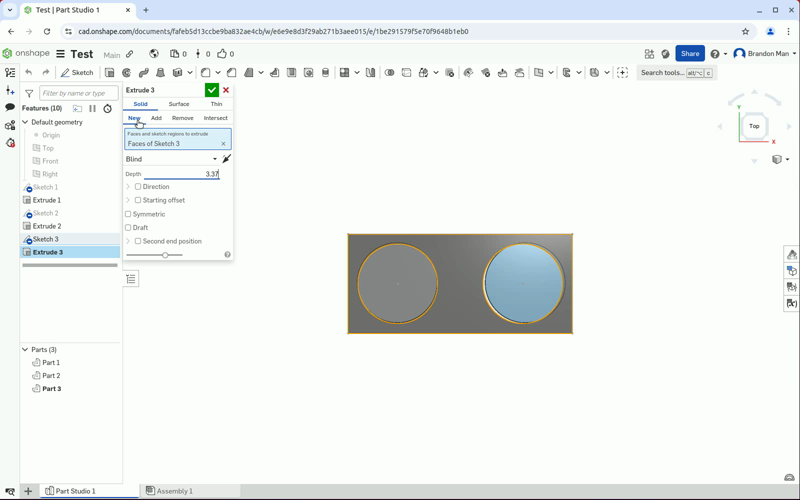
key(enter)
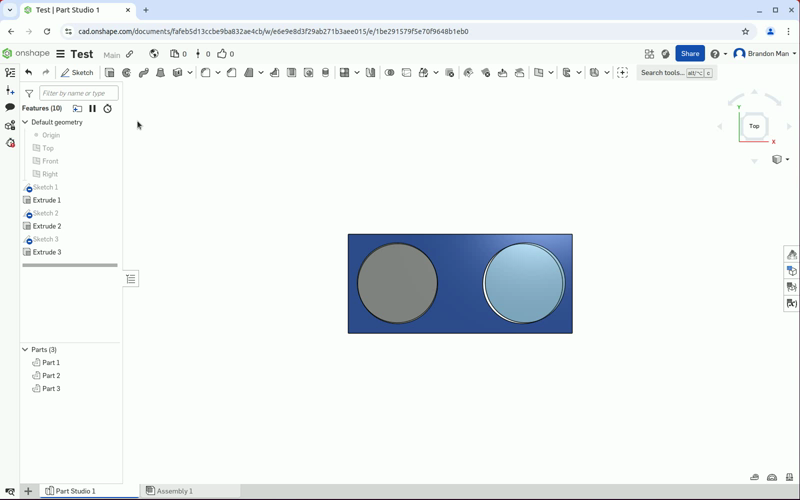
key(shift+h)
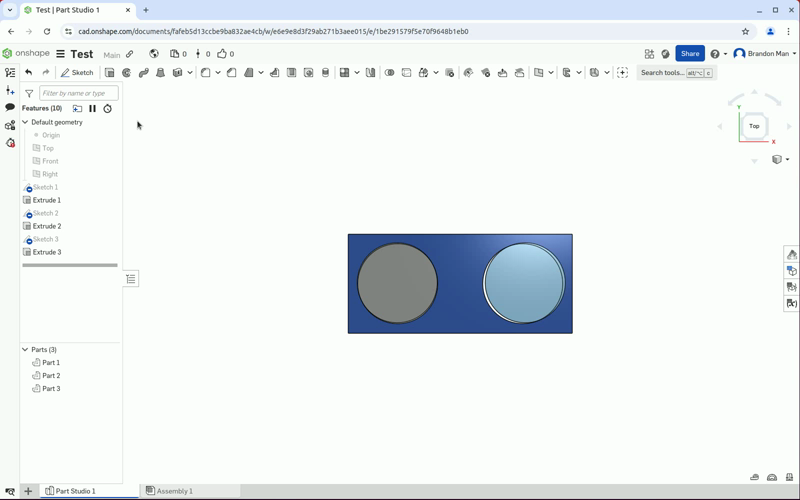
key(shift+h)
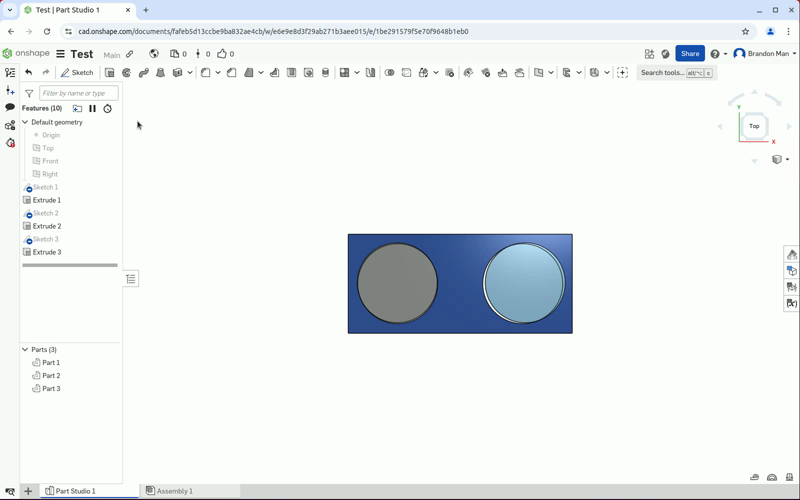
mouse_move(73, 189)
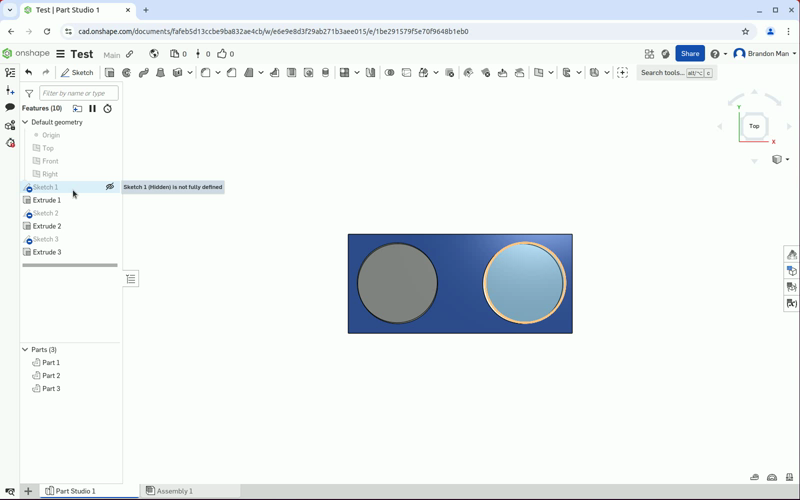
click(73, 189)
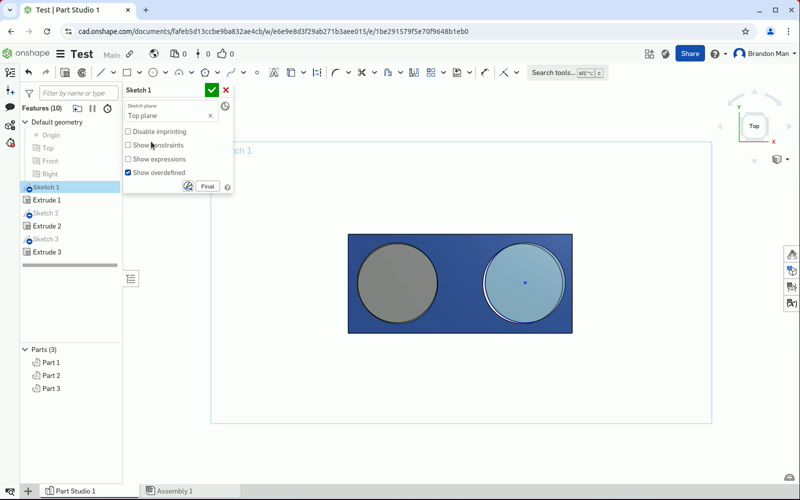
mouse_move(229, 92)
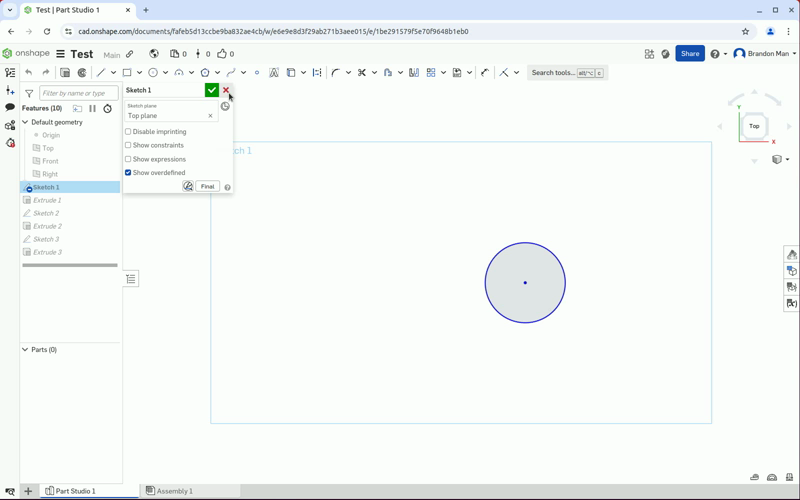
click(229, 92)
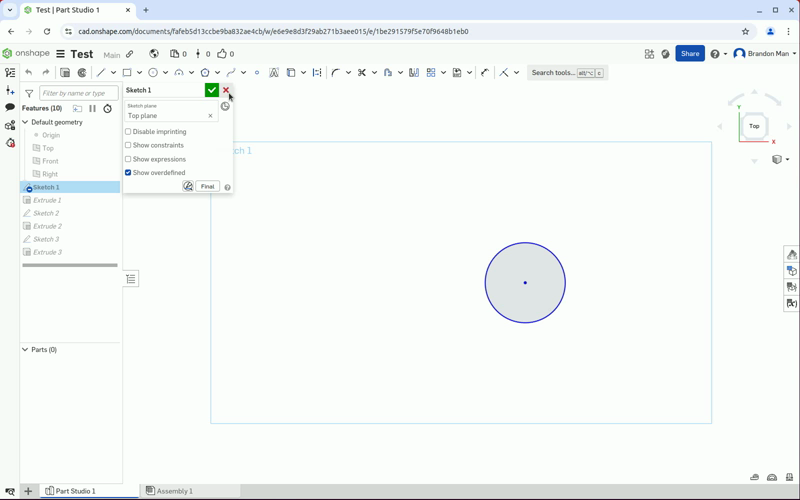
key(shift+s)
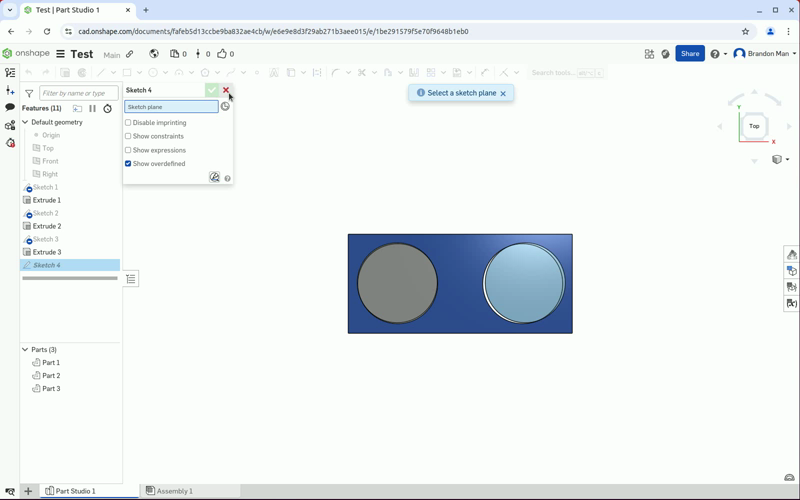
mouse_move(73, 150)
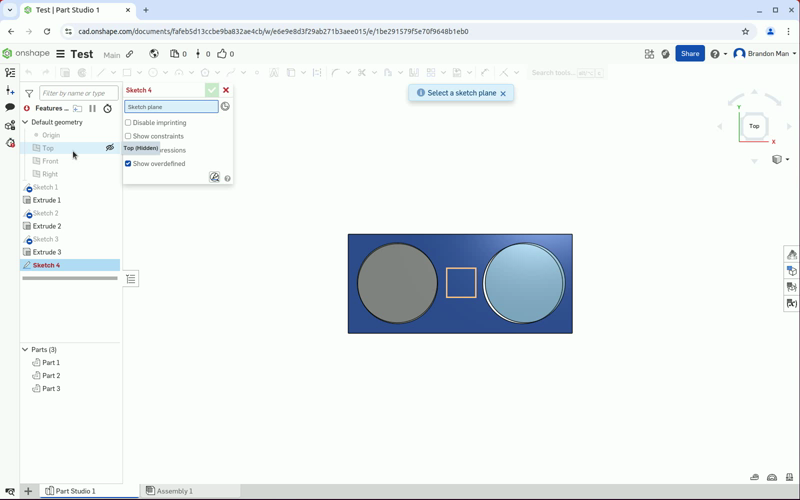
click(73, 150)
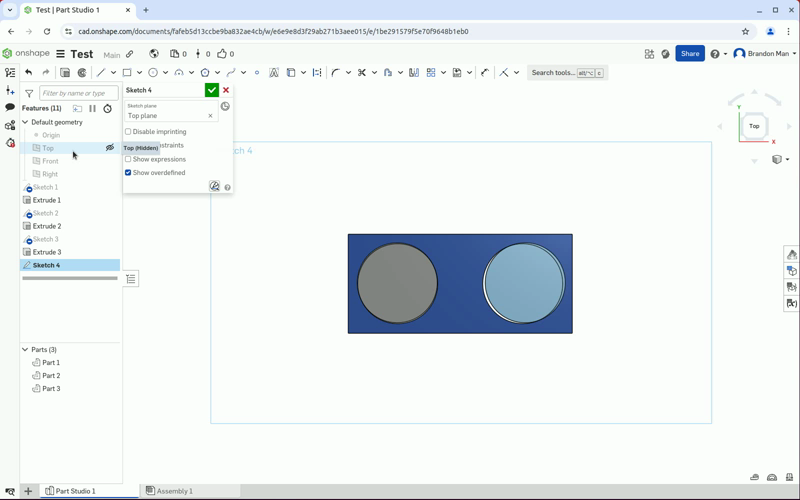
mouse_move(73, 352)
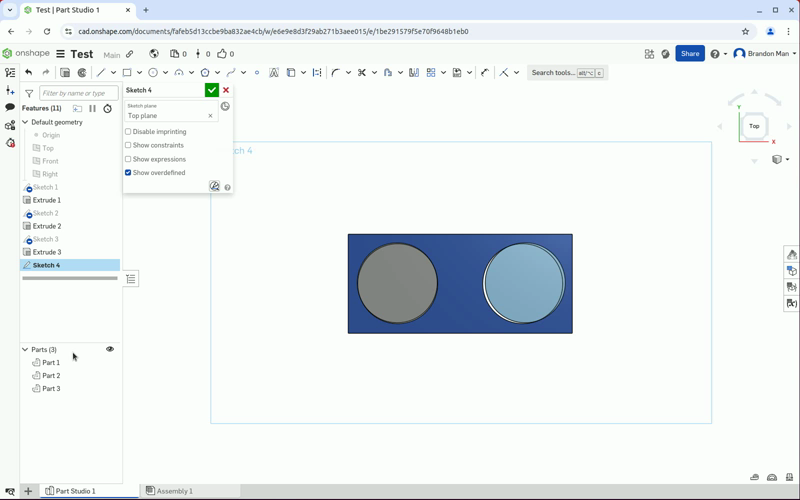
key(y)
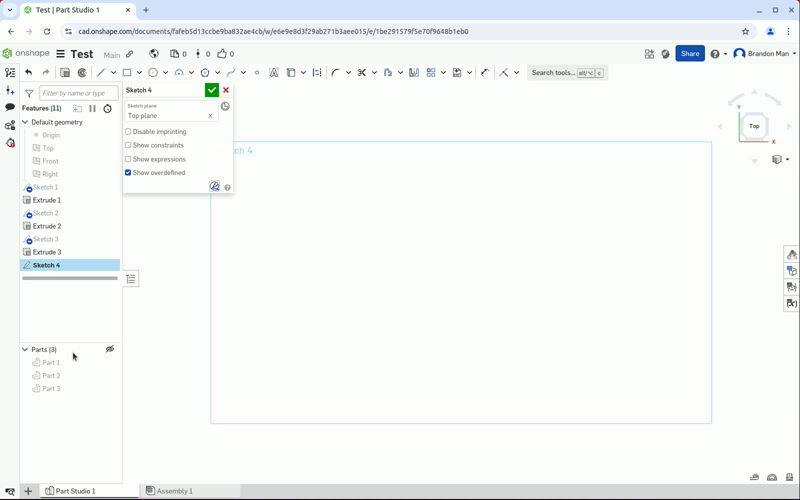
key(c)
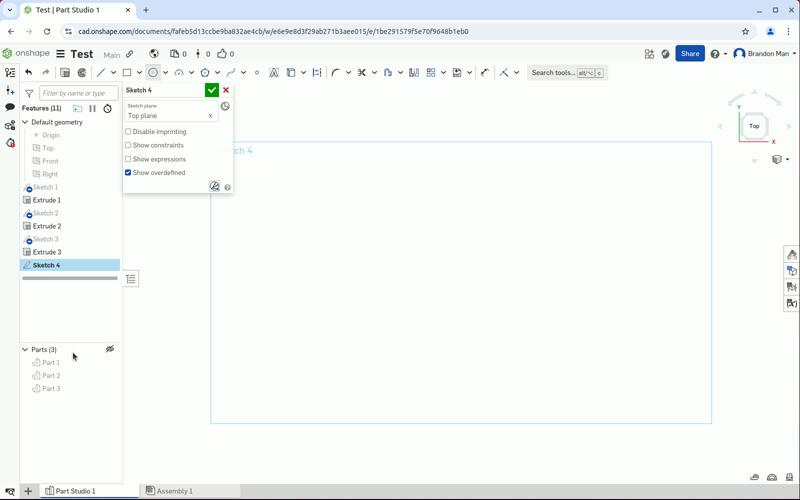
key_down(shift)
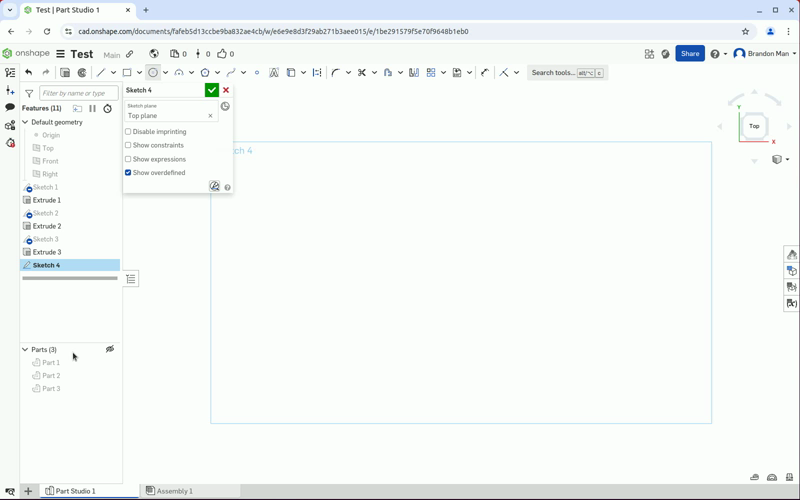
mouse_move(397, 282)
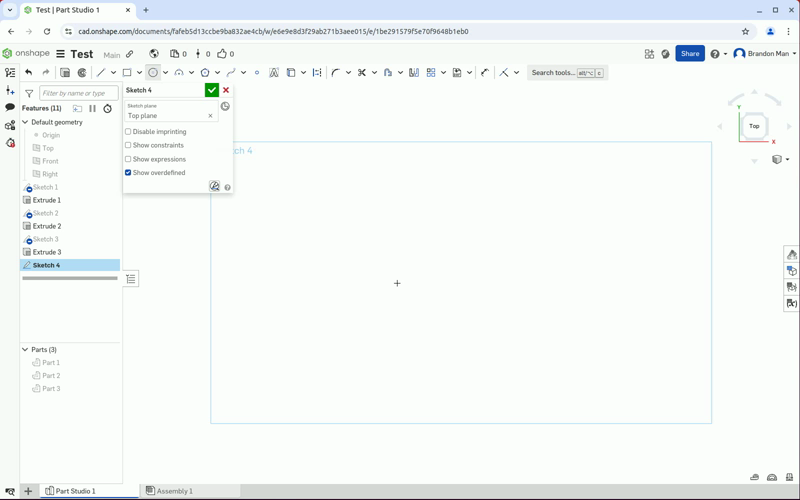
click(397, 282)
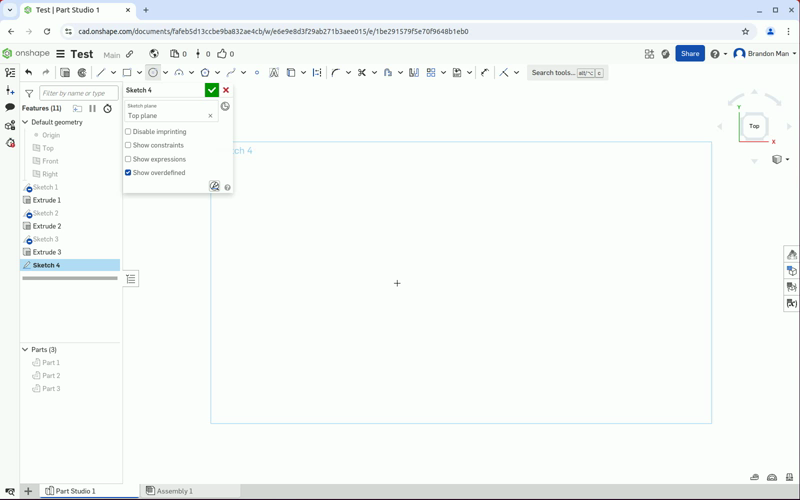
key_up(shift)
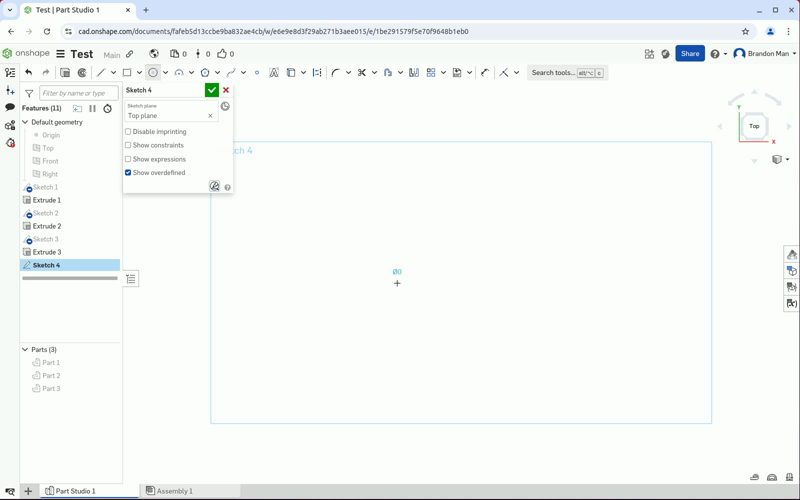
mouse_move(437, 282)
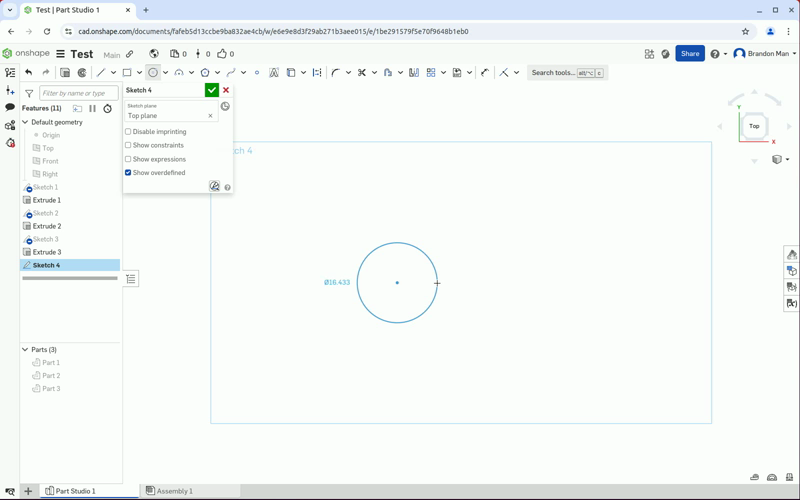
click(437, 282)
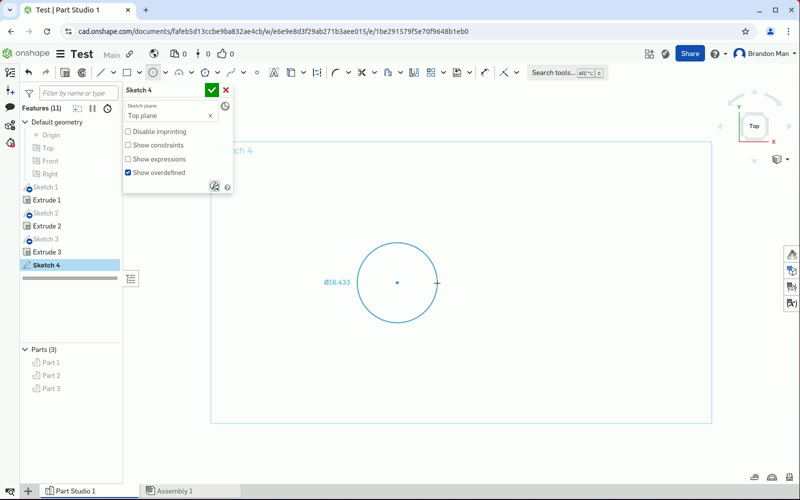
key(esc)
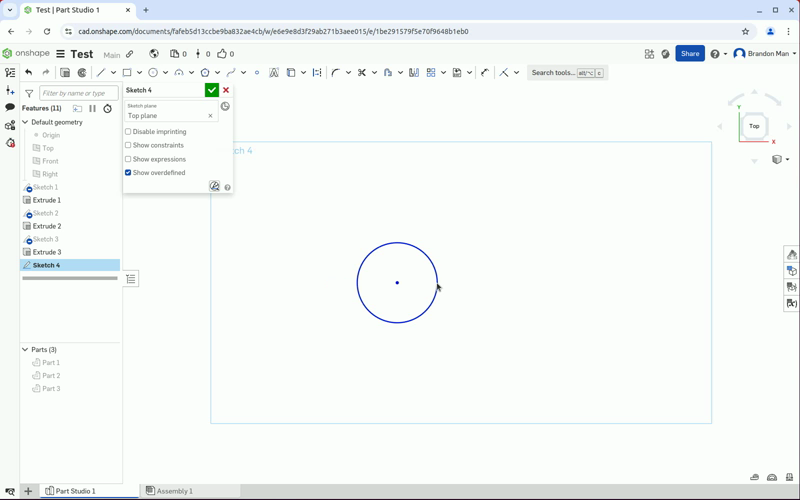
mouse_move(381, 300)
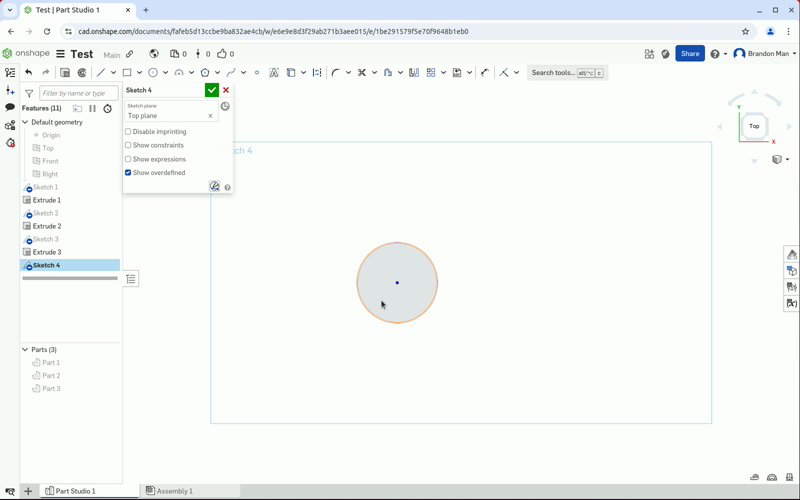
click(381, 300)
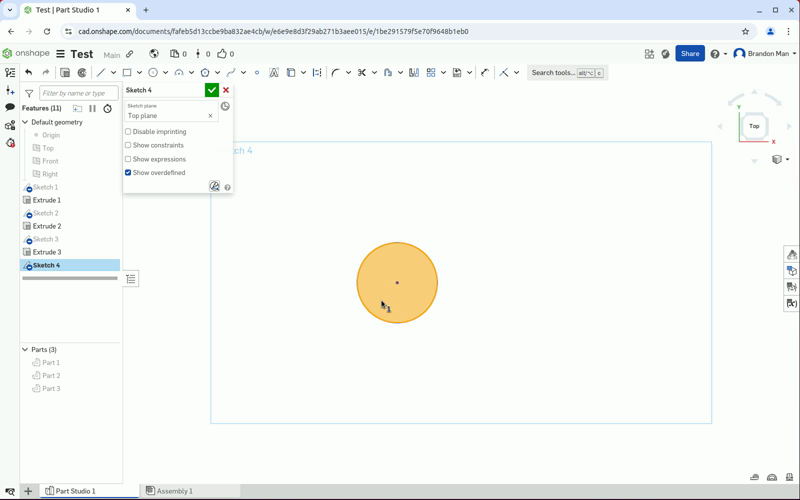
mouse_move(73, 352)
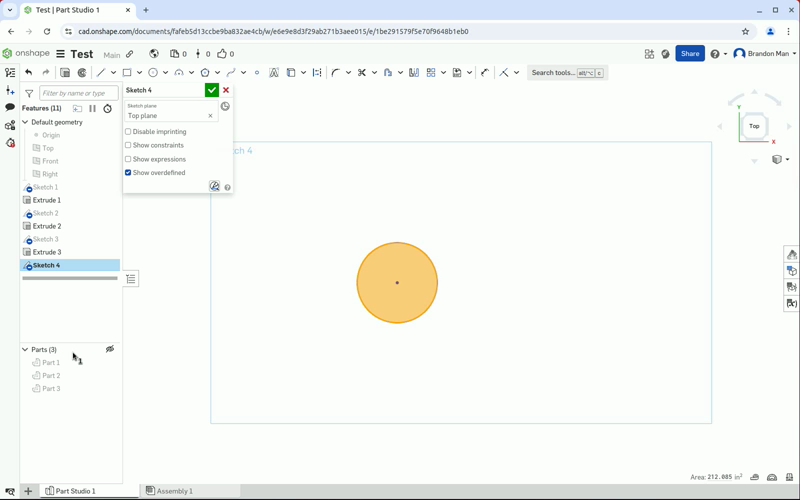
key(shift+y)
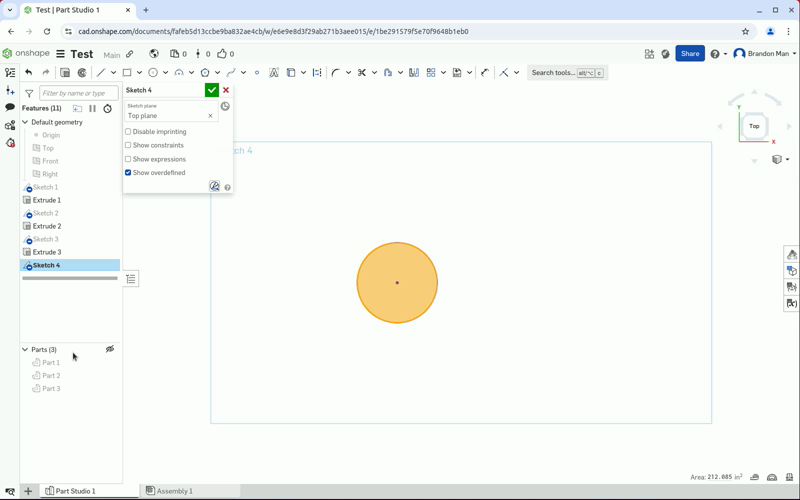
key(shift+e)
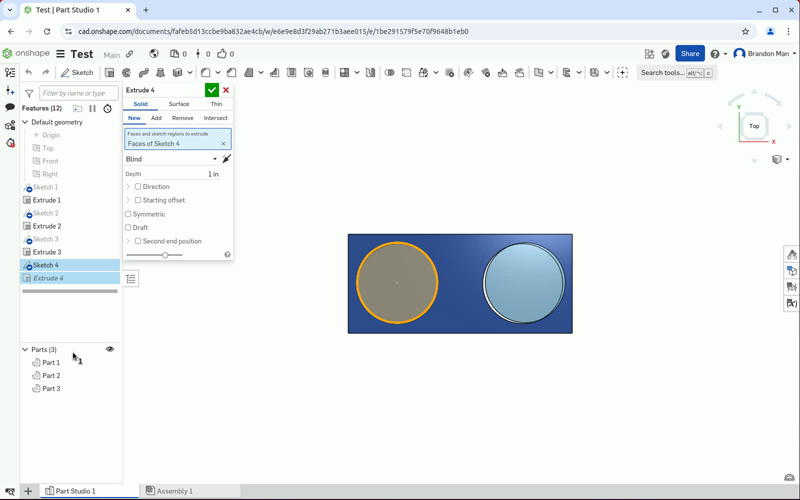
mouse_move(143, 106)
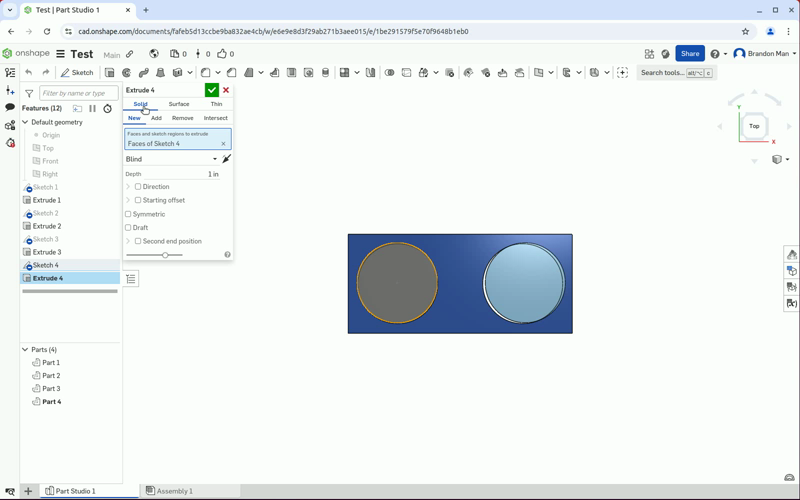
click(143, 106)
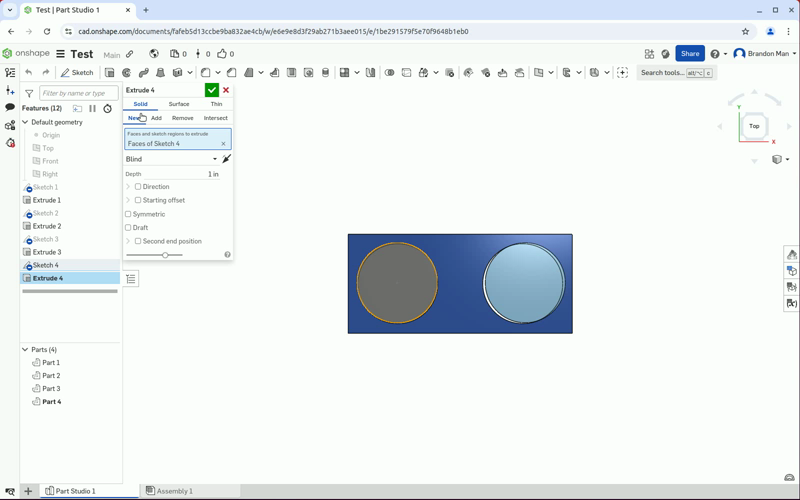
mouse_move(137, 120)
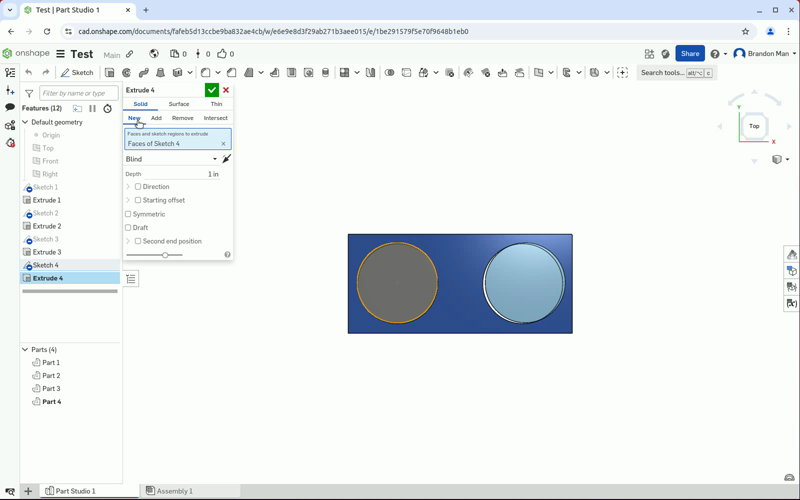
click(137, 120)
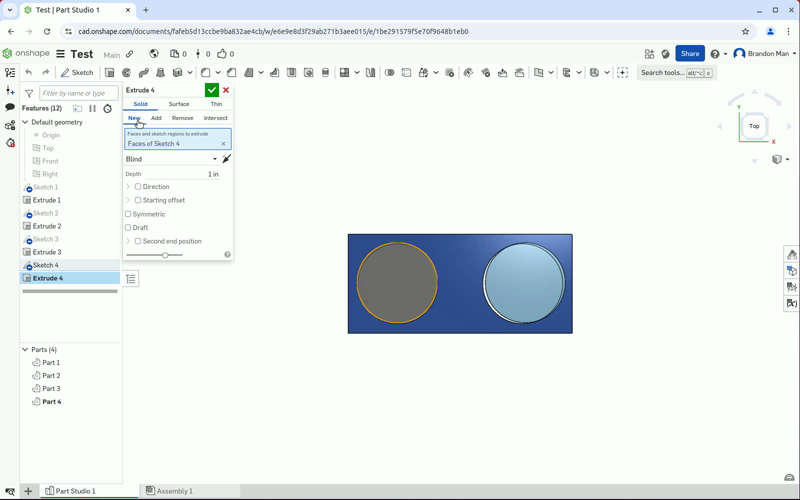
key(tab, 4)
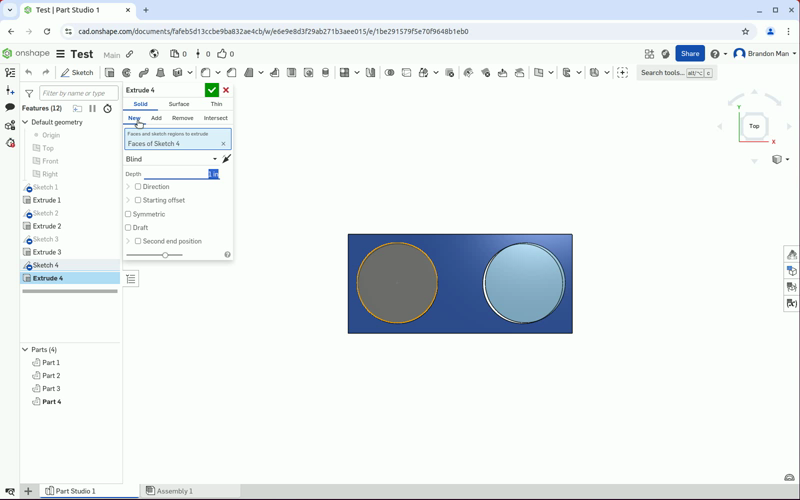
text(-12.036)
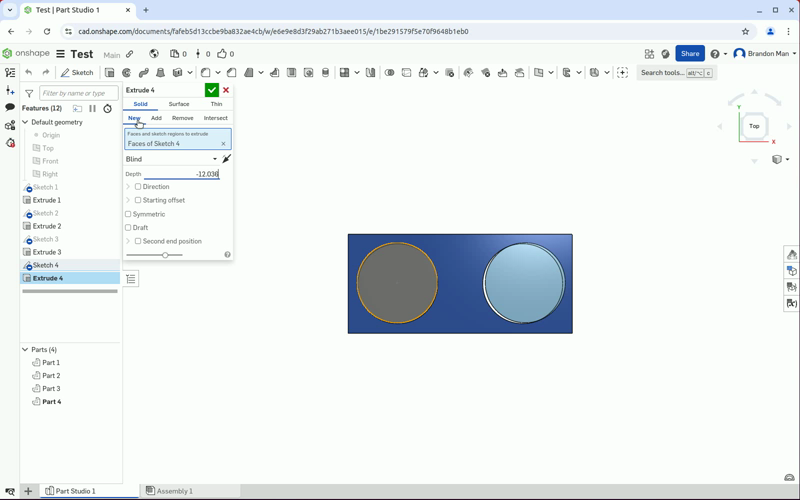
key(enter)
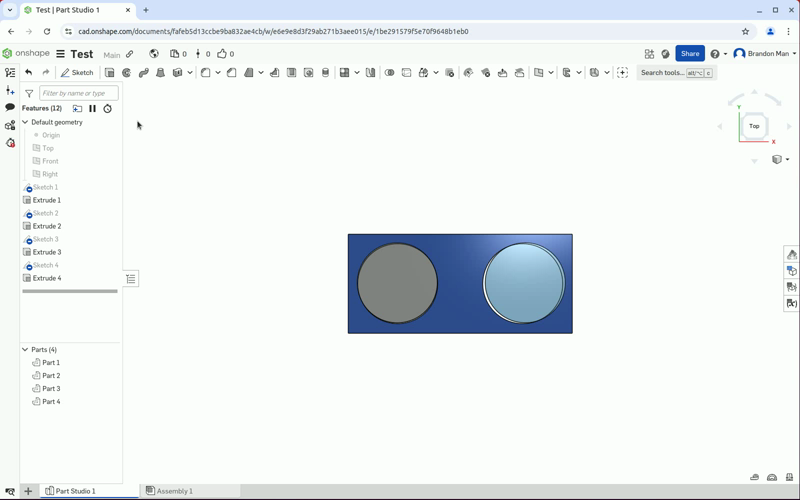
key(shift+h)
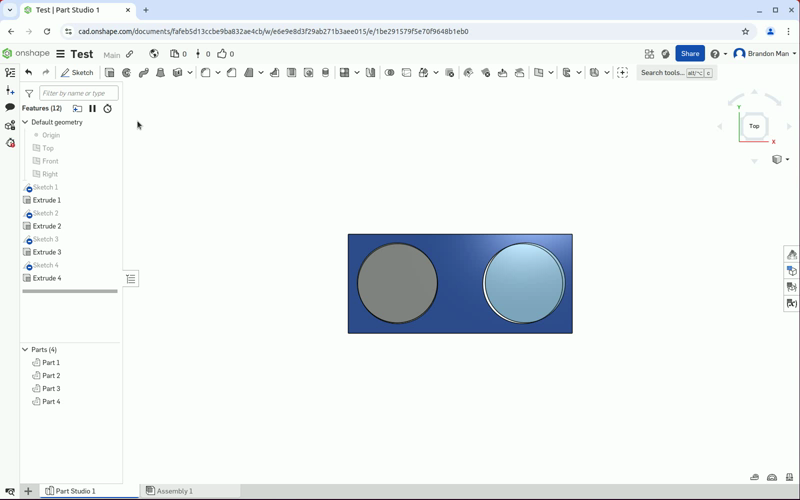
key(shift+h)
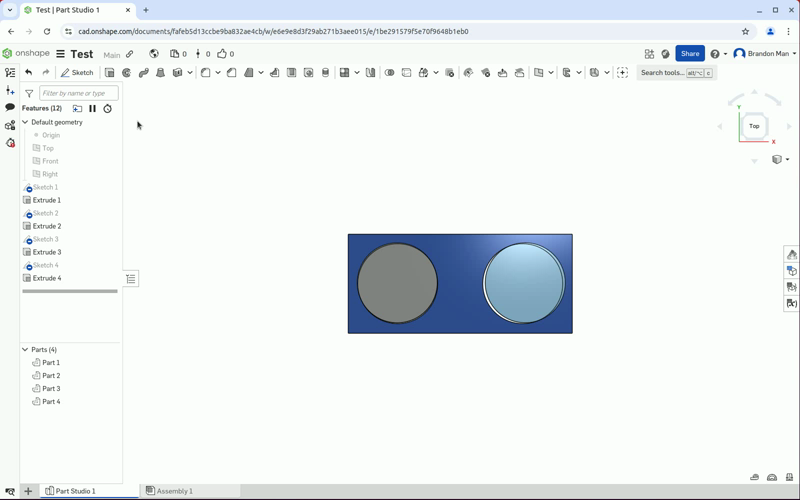
mouse_move(73, 189)
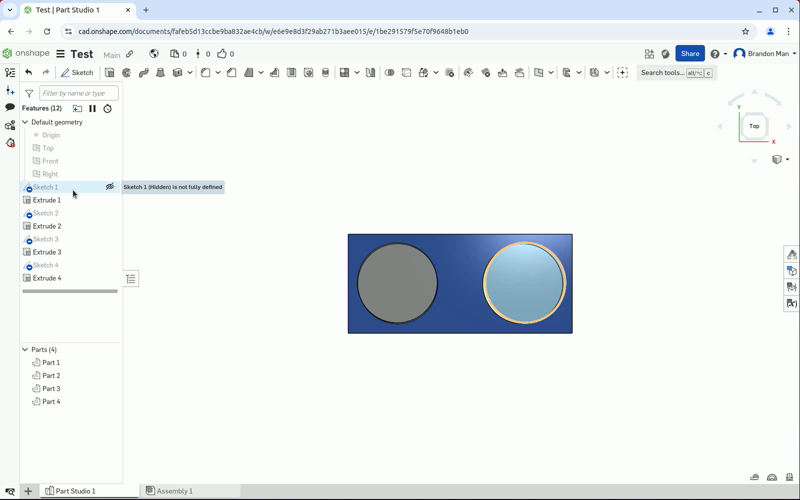
click(73, 189)
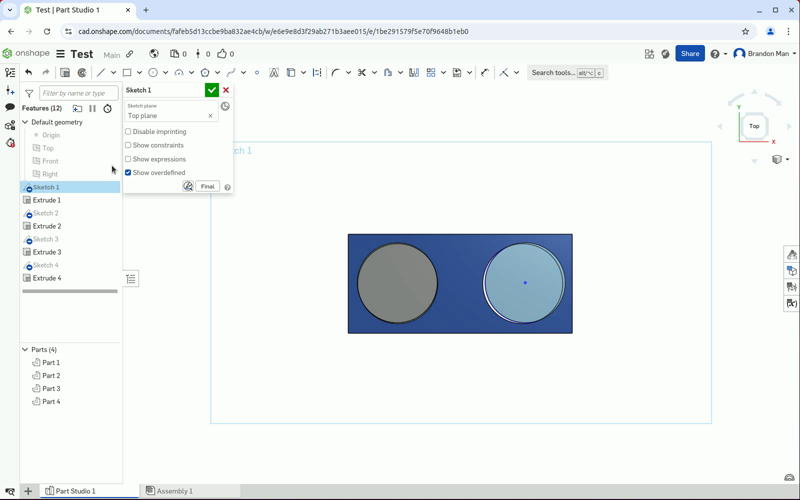
mouse_move(229, 92)
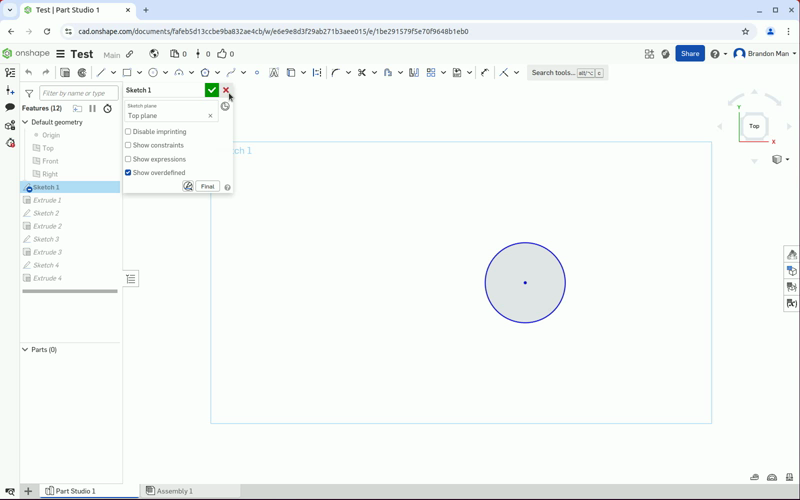
click(229, 92)
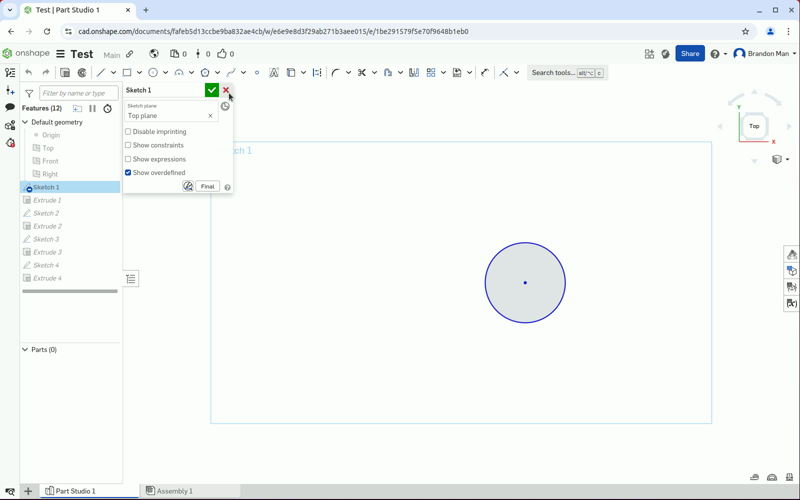
key(shift+s)
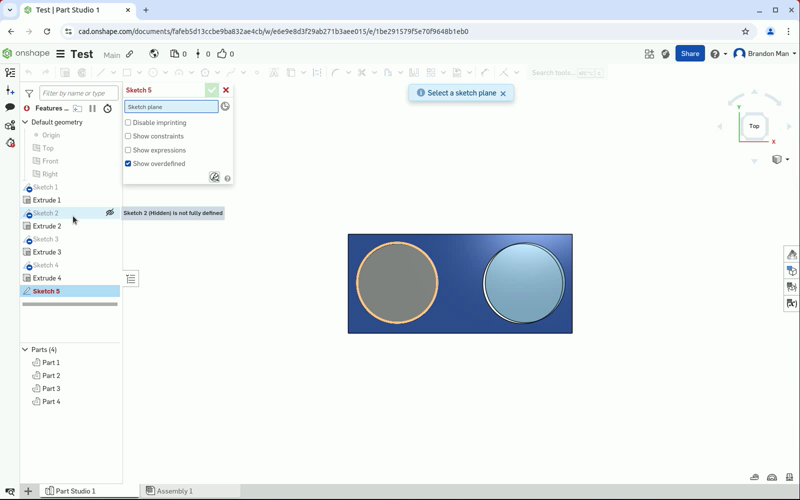
scroll(3)
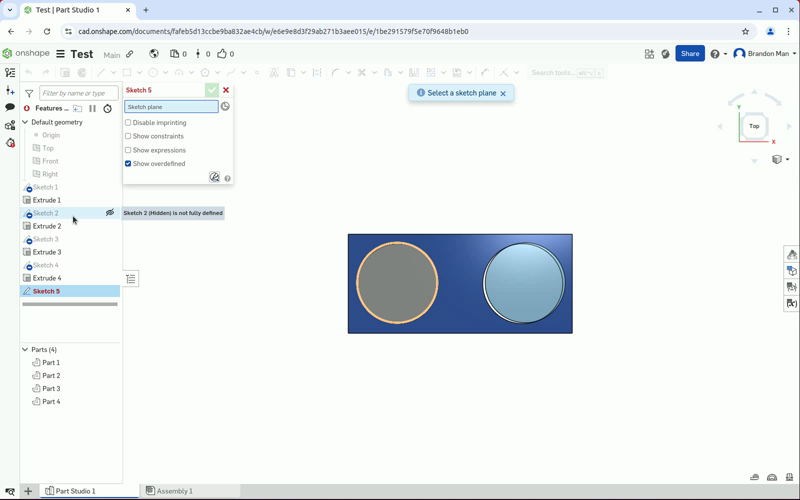
mouse_move(73, 150)
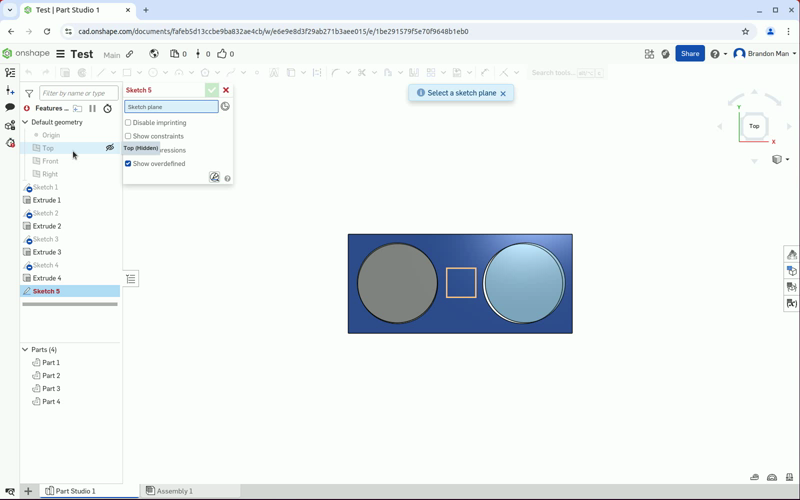
click(73, 150)
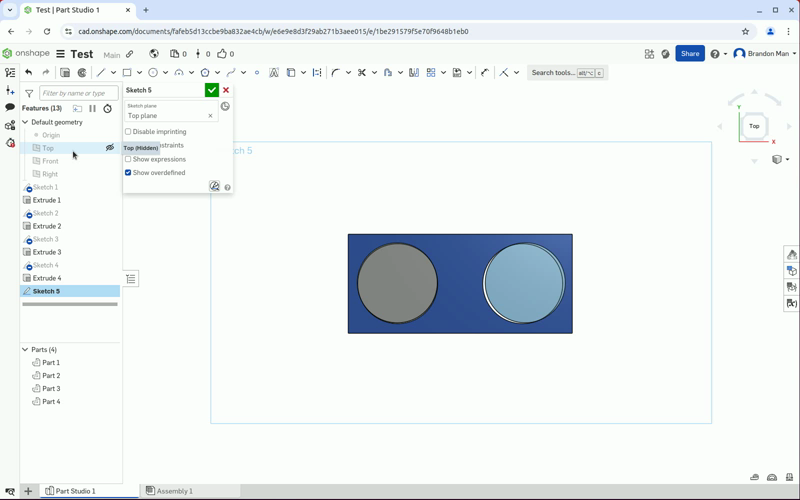
mouse_move(73, 352)
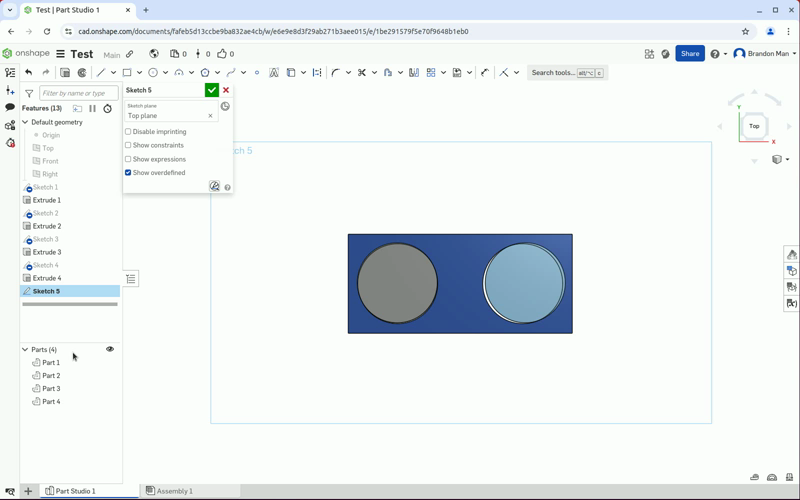
key(y)
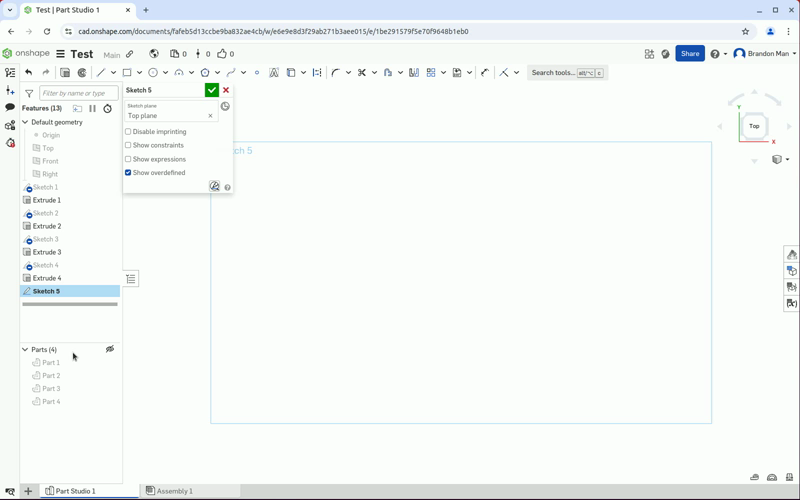
key(c)
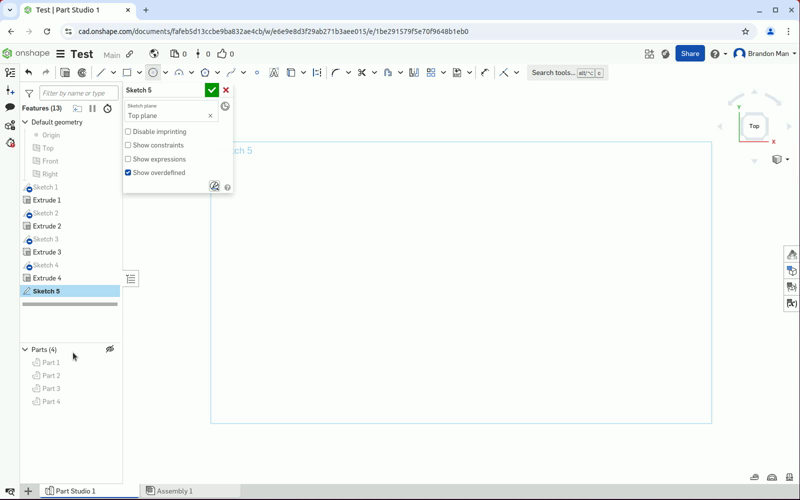
key_down(shift)
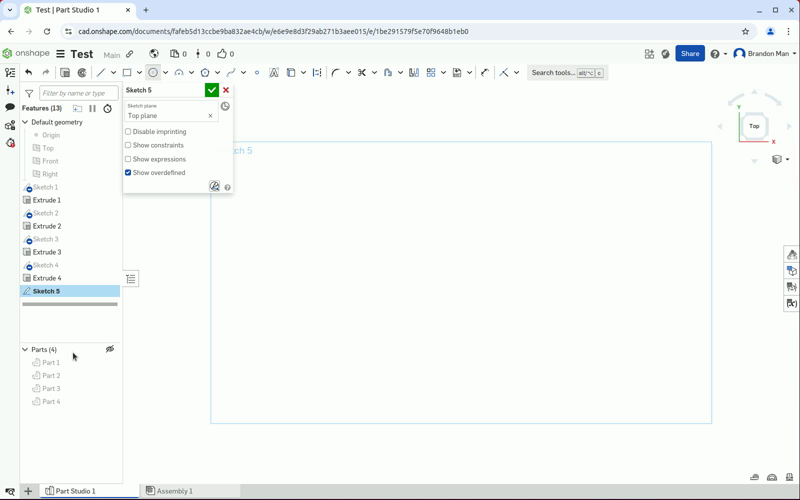
mouse_move(525, 282)
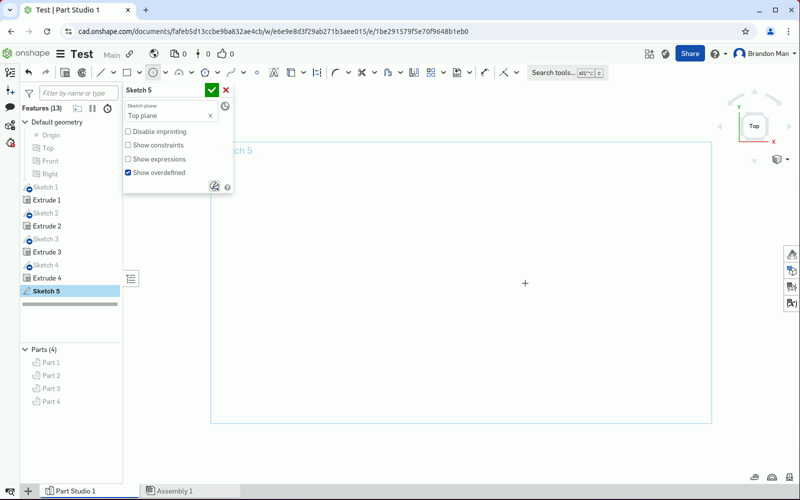
click(525, 282)
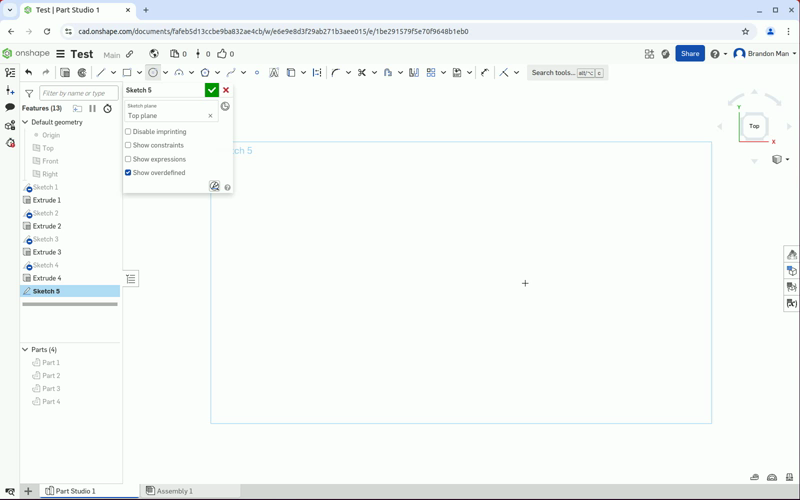
key_up(shift)
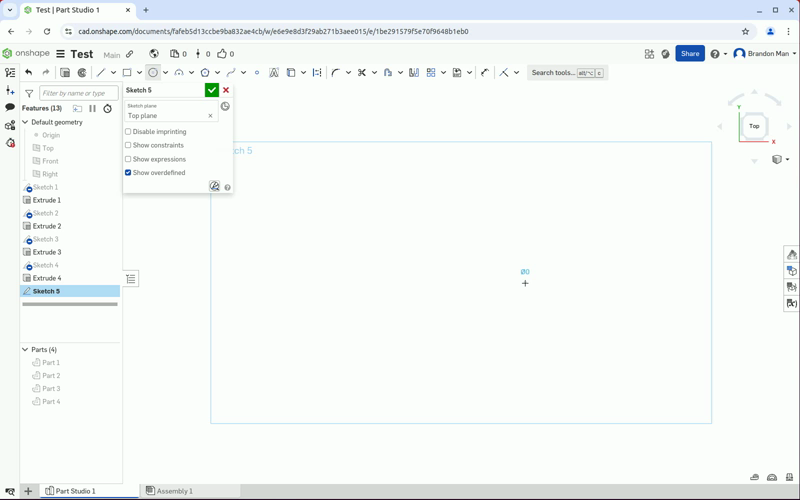
mouse_move(565, 282)
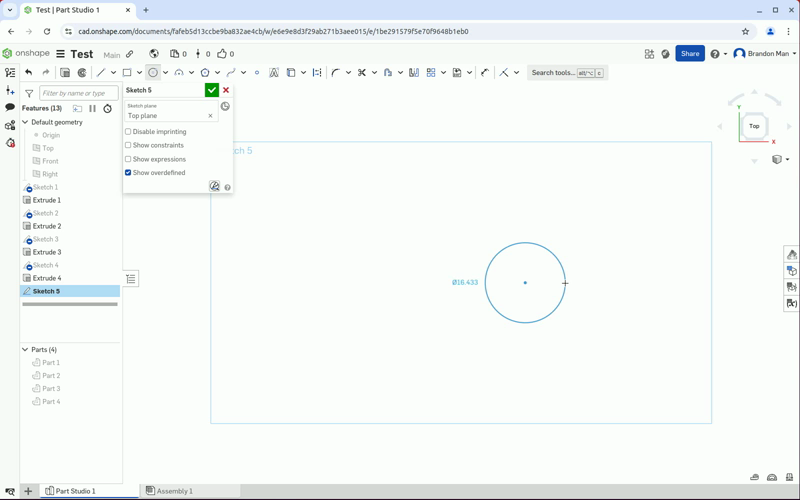
click(565, 282)
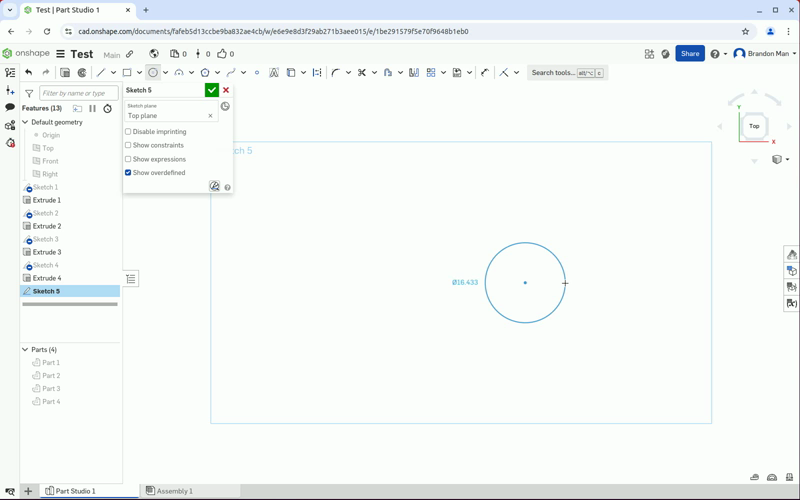
key(esc)
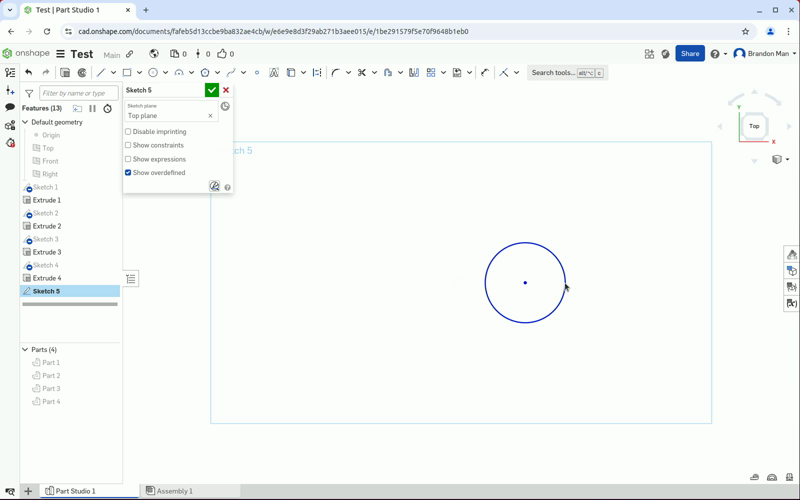
mouse_move(540, 307)
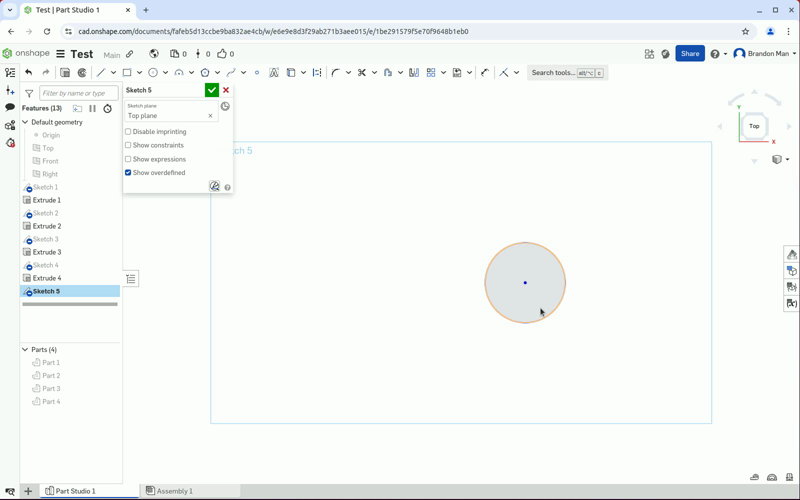
click(540, 307)
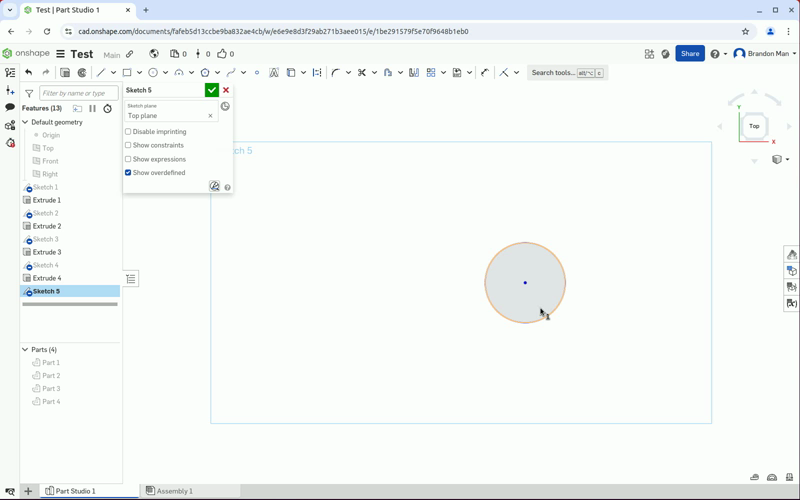
mouse_move(73, 352)
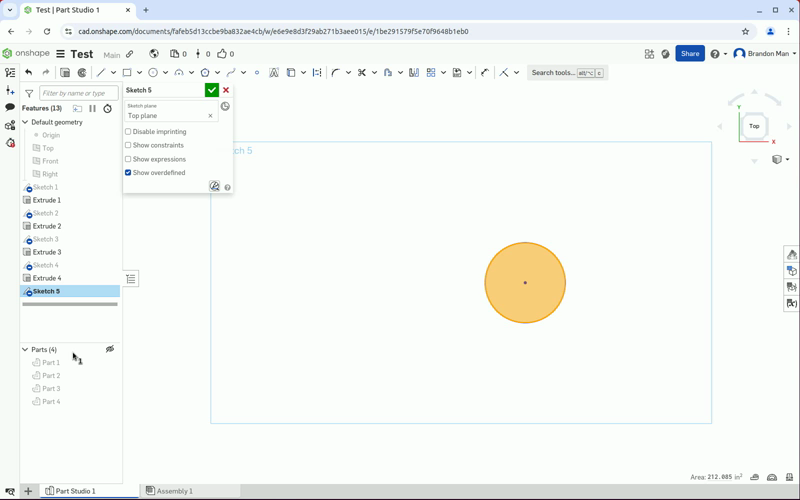
key(shift+y)
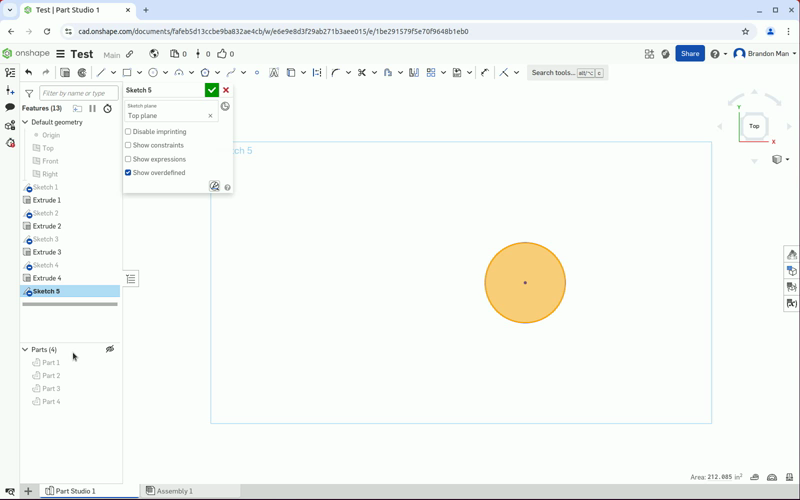
key(shift+e)
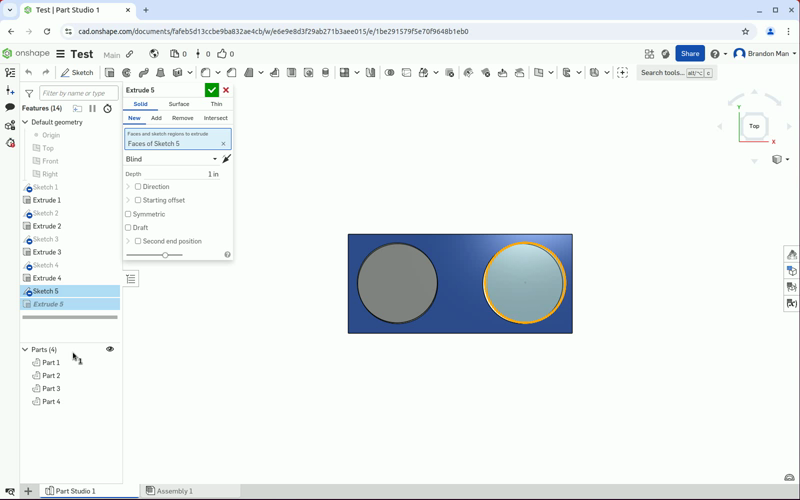
mouse_move(143, 106)
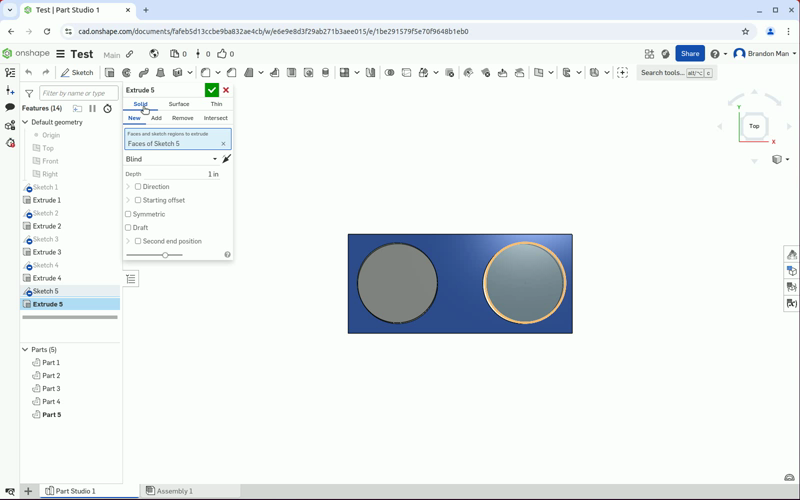
click(143, 106)
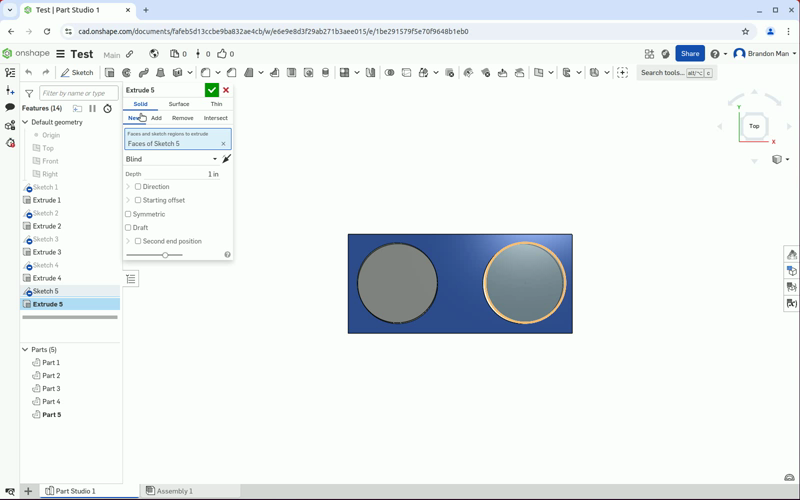
mouse_move(137, 120)
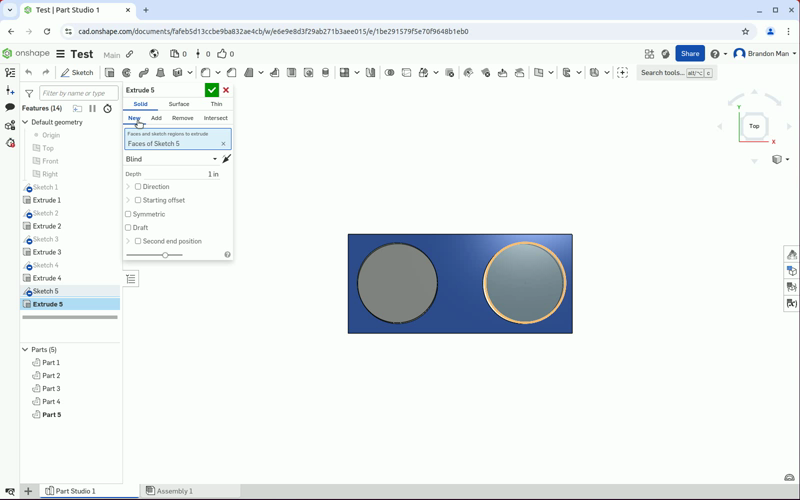
click(137, 120)
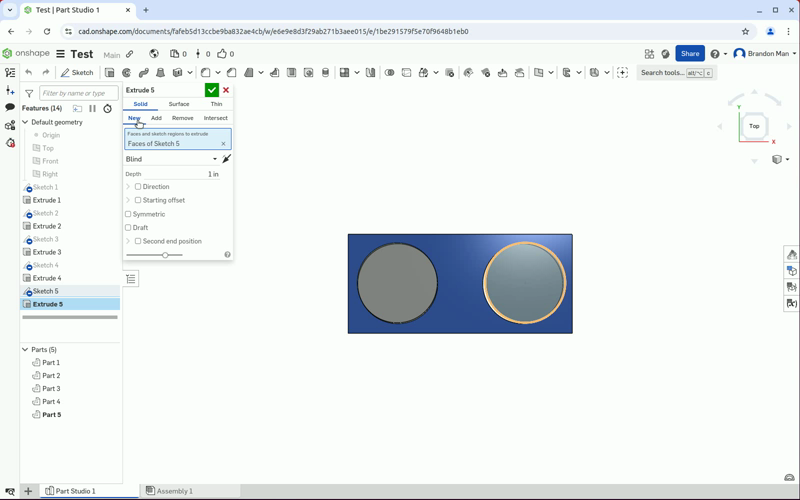
key(tab, 4)
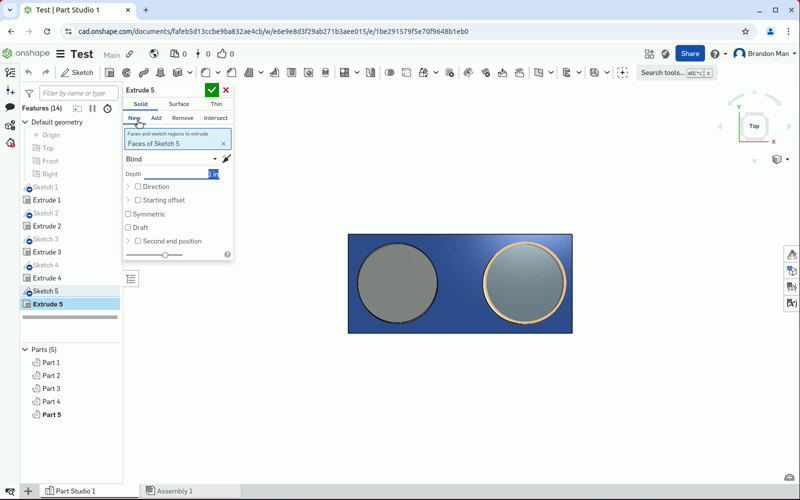
text(-12.036)
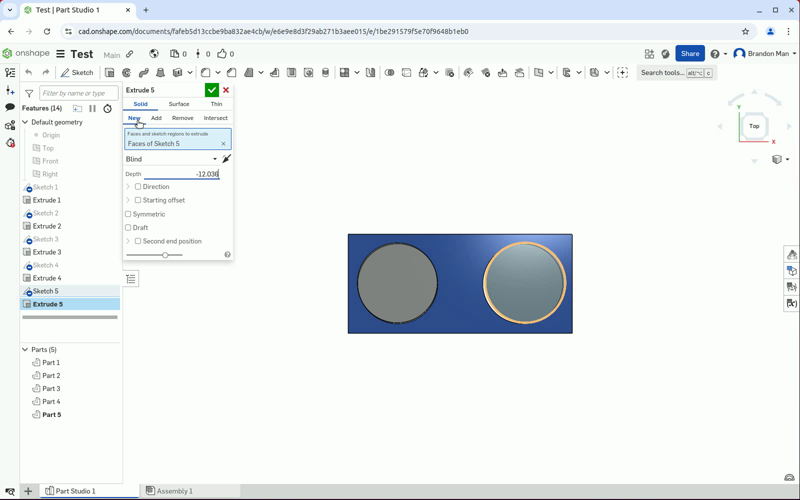
key(enter)
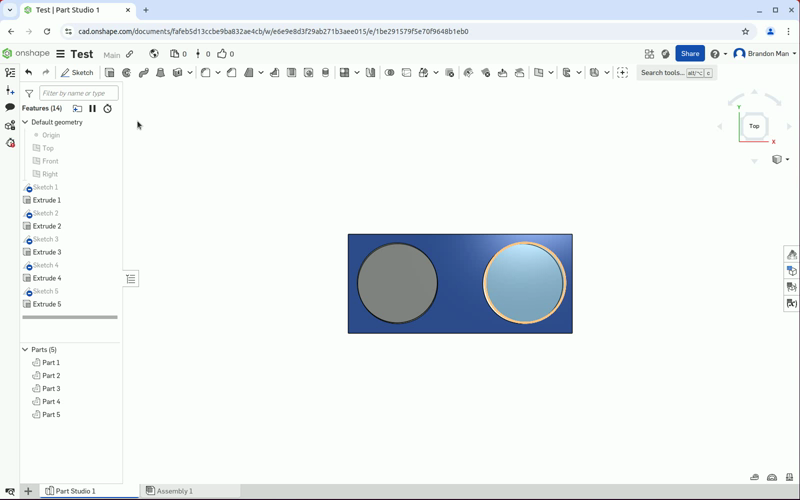
key(shift+h)
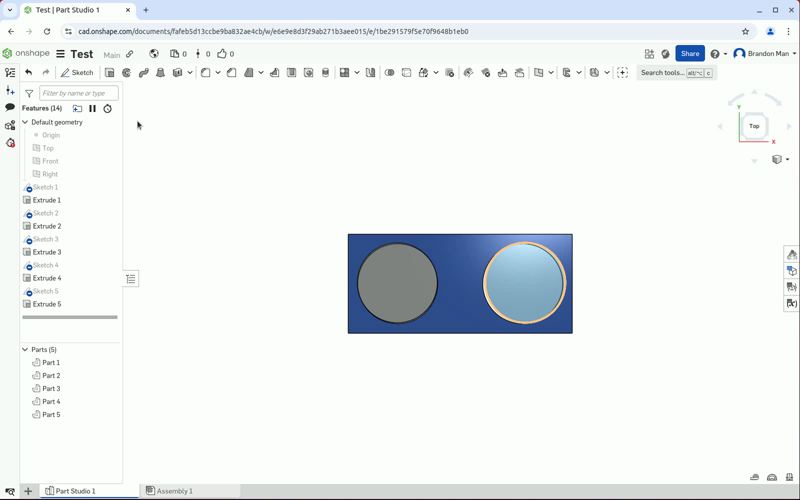
key(shift+h)
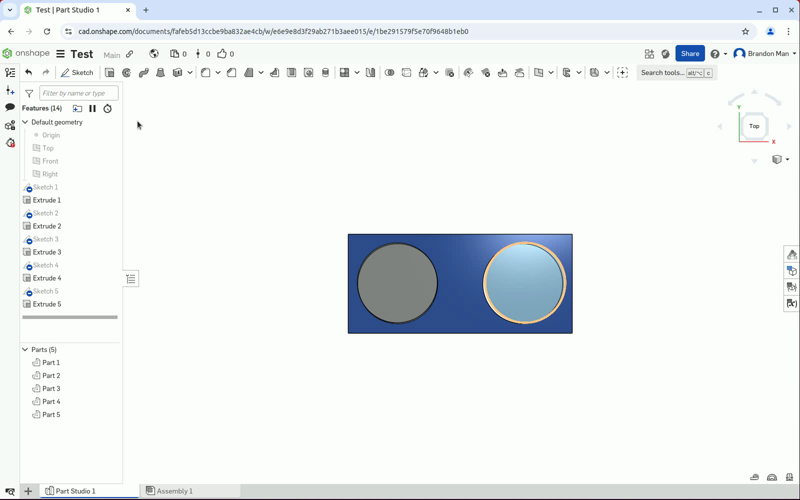
key(shift+7)
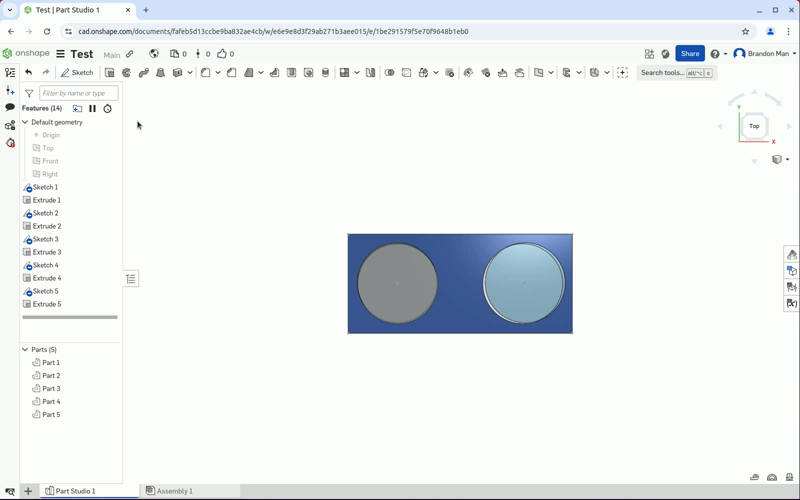
key(up, 3)
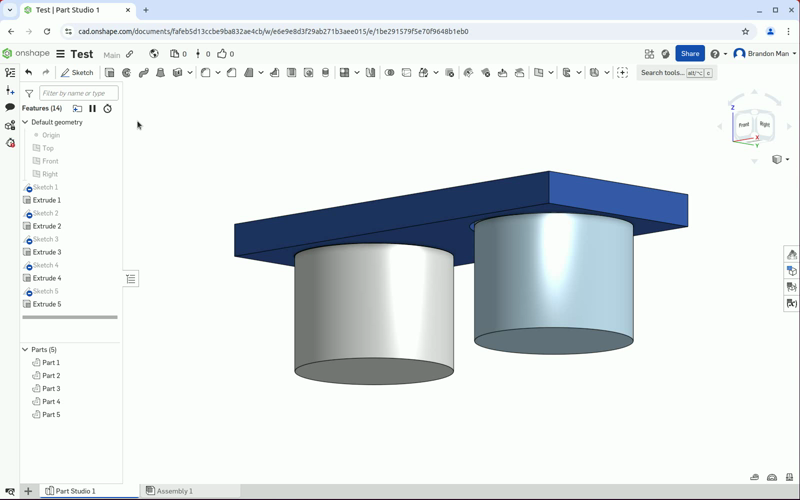
key(left, 3)
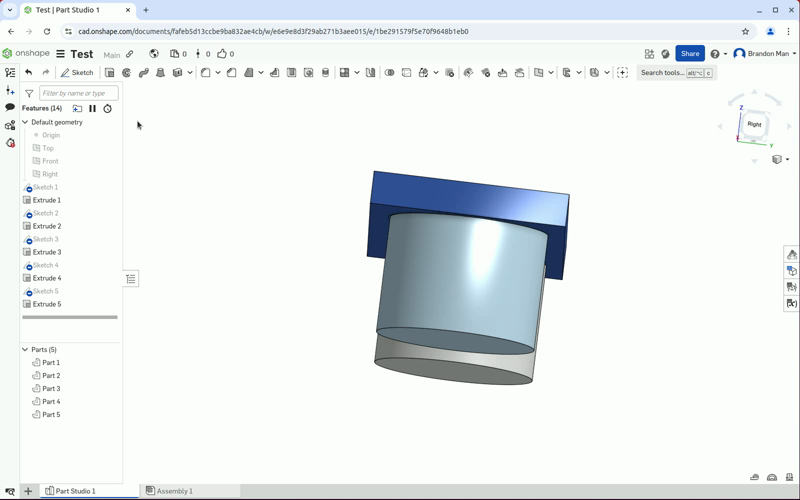
key(right, 3)
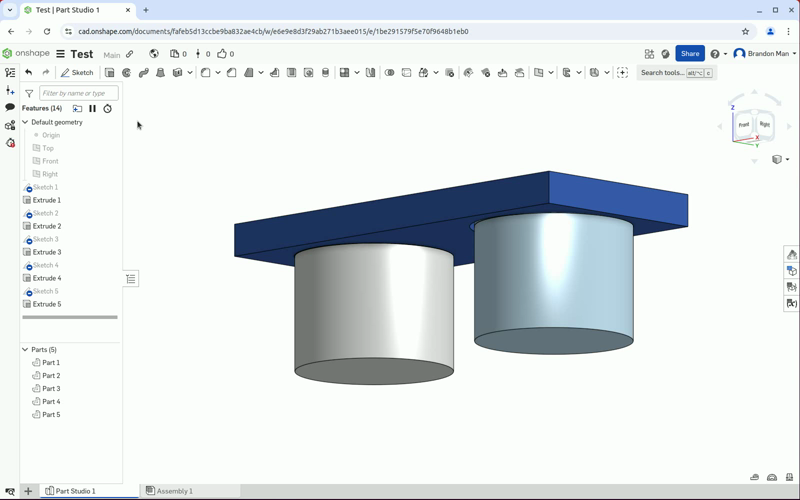
key(down, 3)
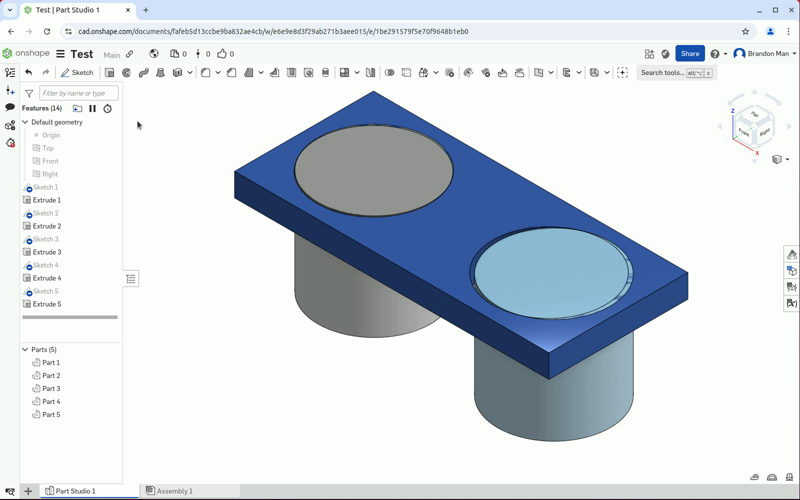
mouse_move(73, 189)
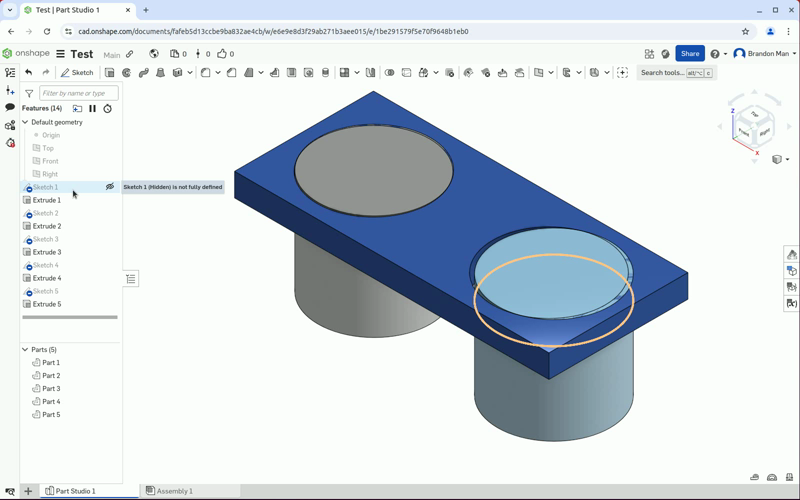
click(73, 189)